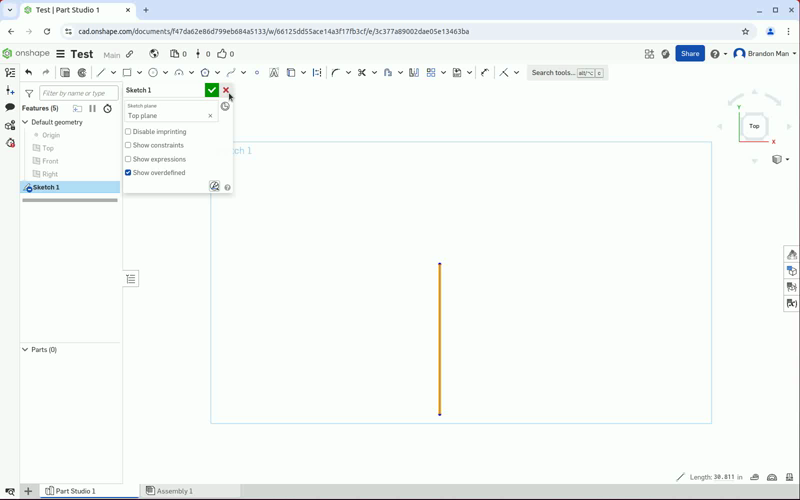
key(shift+h)
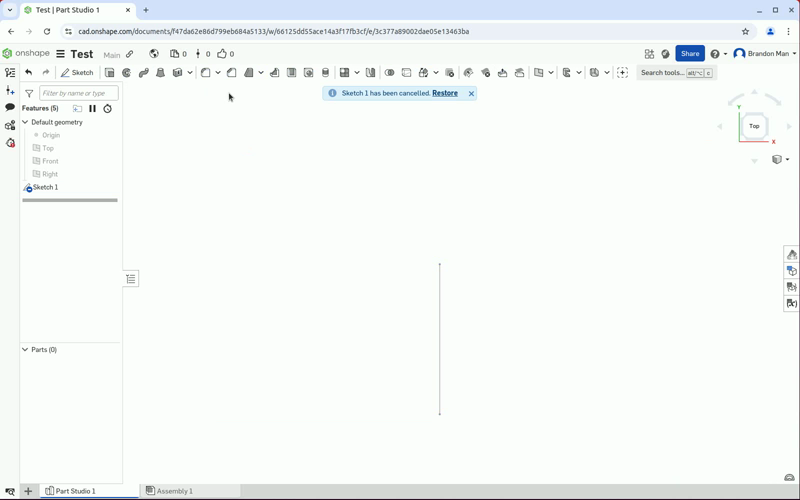
key(shift+s)
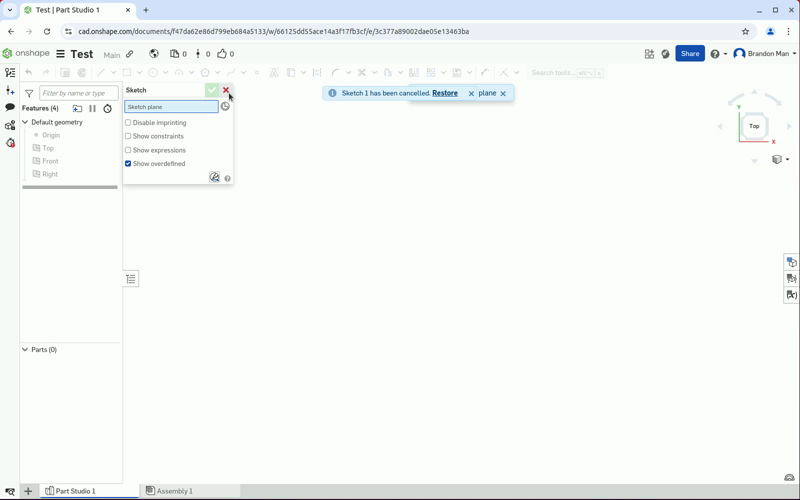
mouse_move(73, 150)
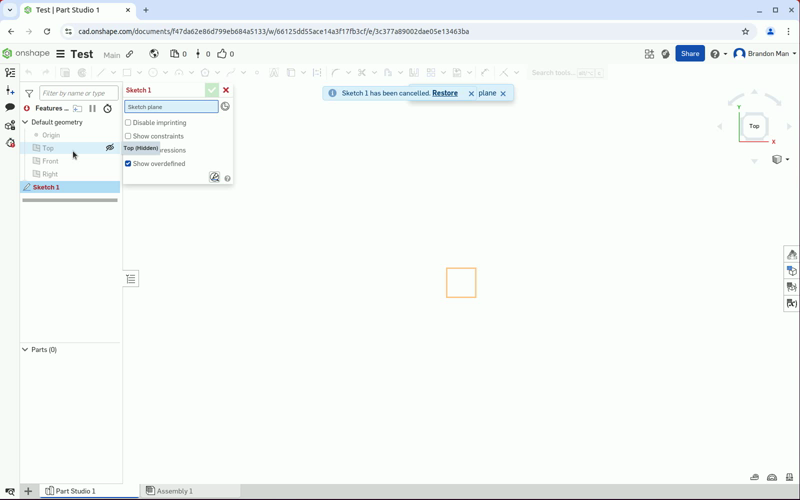
click(73, 150)
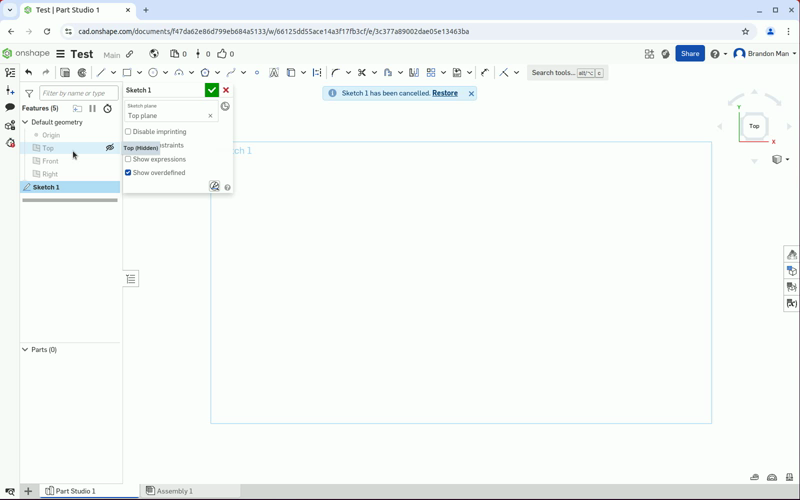
mouse_move(73, 352)
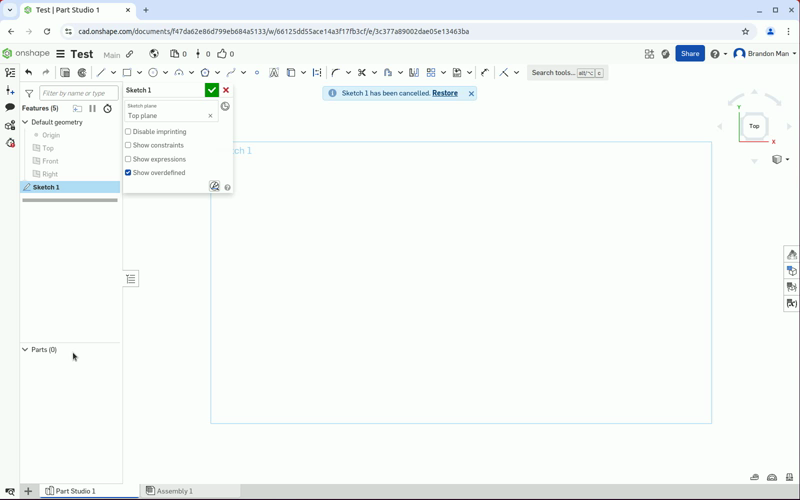
key(y)
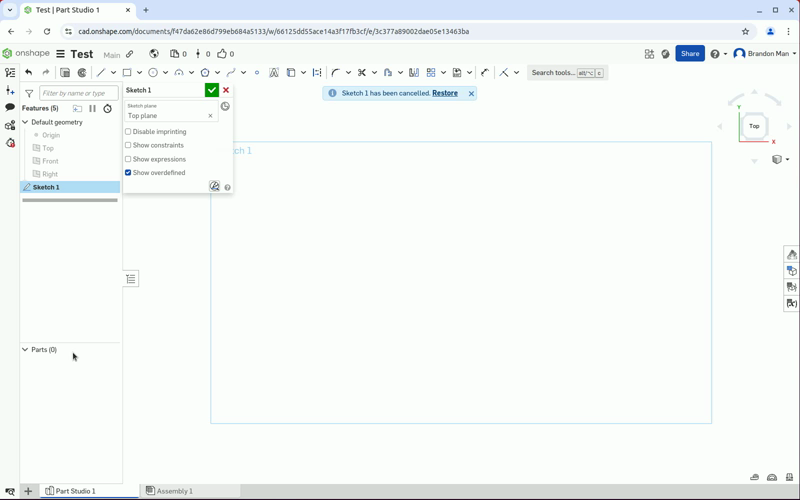
key(l)
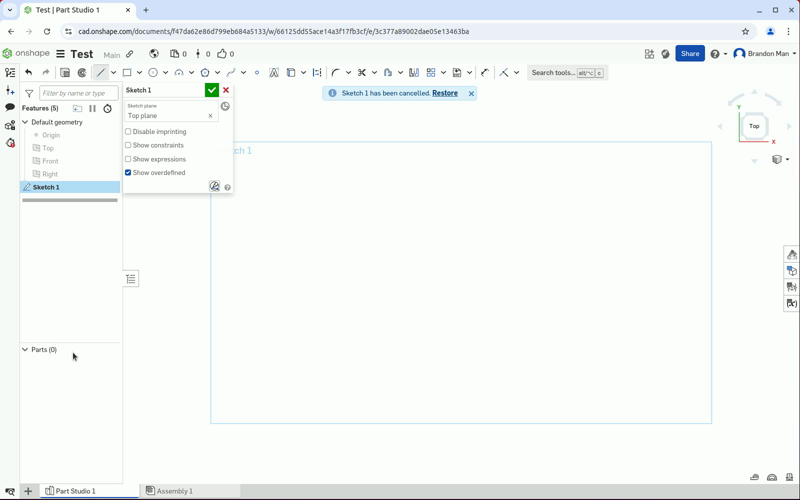
key_down(shift)
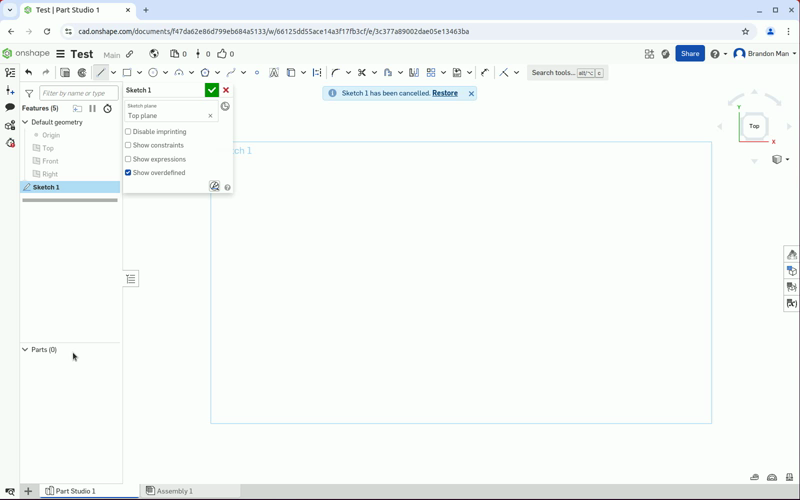
mouse_move(460, 282)
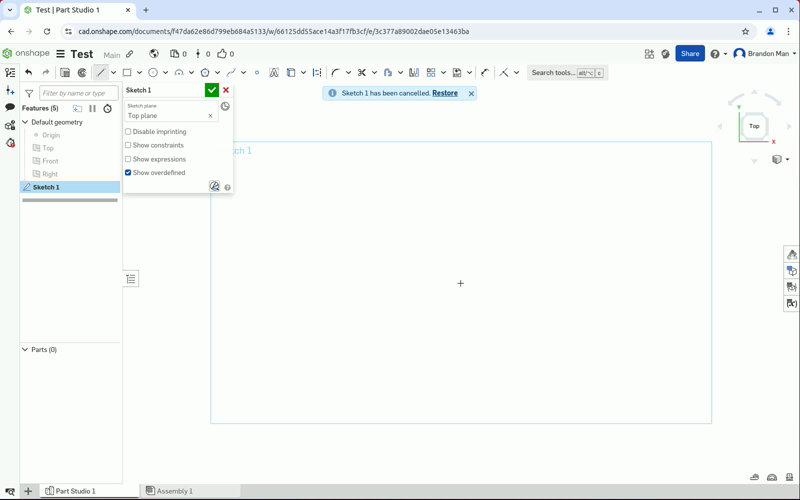
click(460, 282)
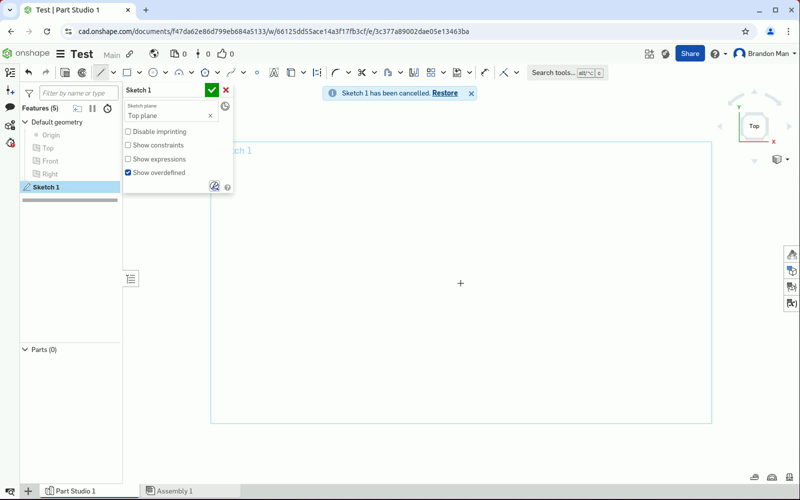
key_up(shift)
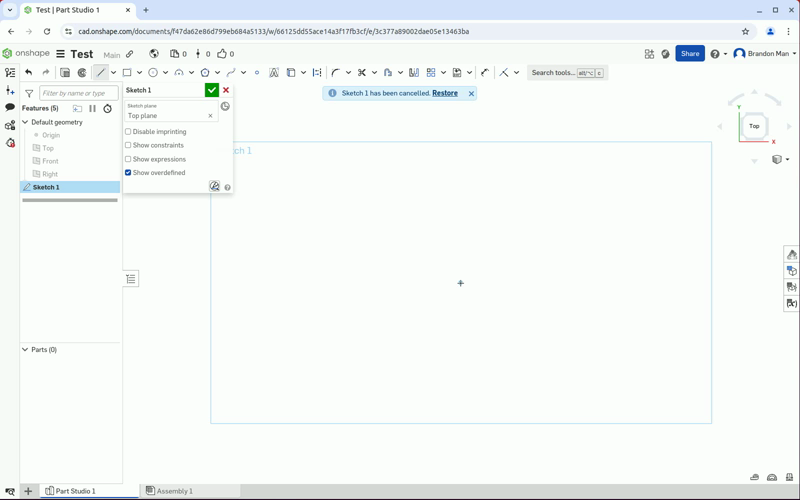
key_down(shift)
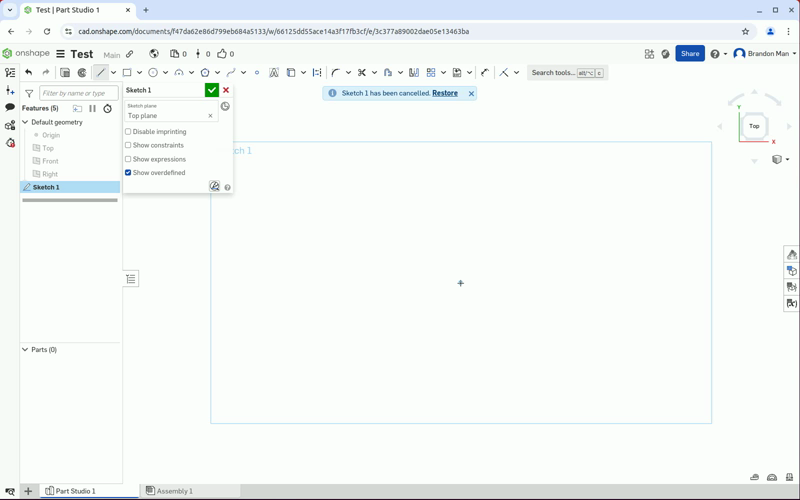
mouse_move(573, 282)
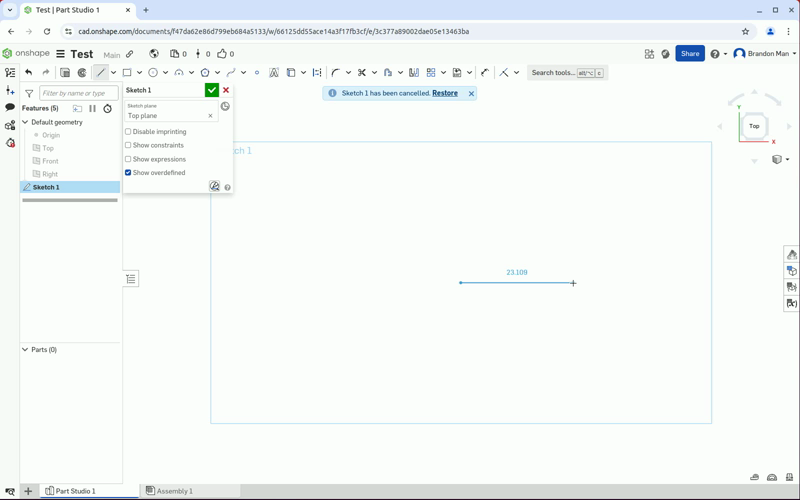
click(573, 282)
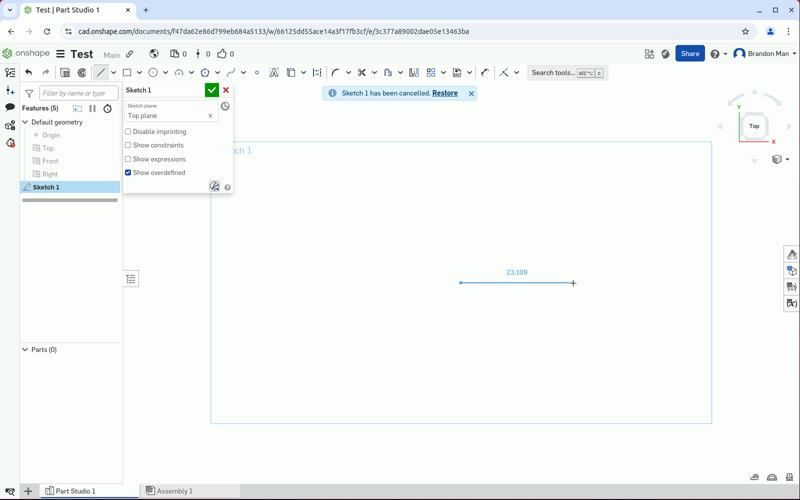
key_up(shift)
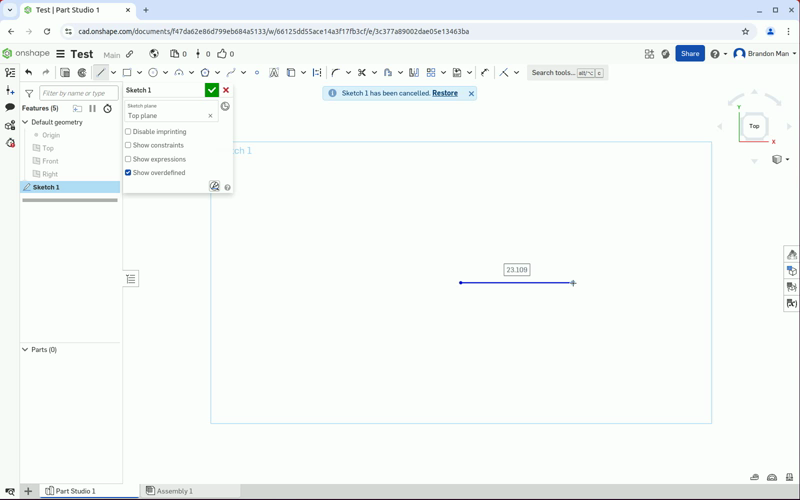
key_down(shift)
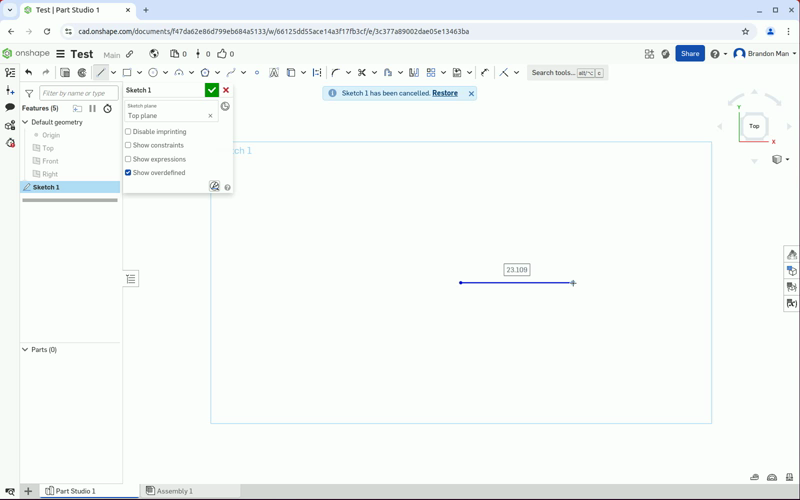
mouse_move(573, 196)
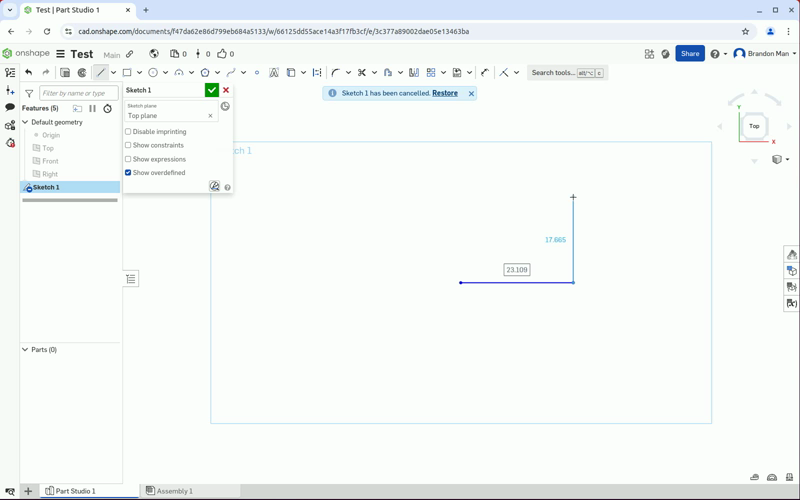
click(573, 196)
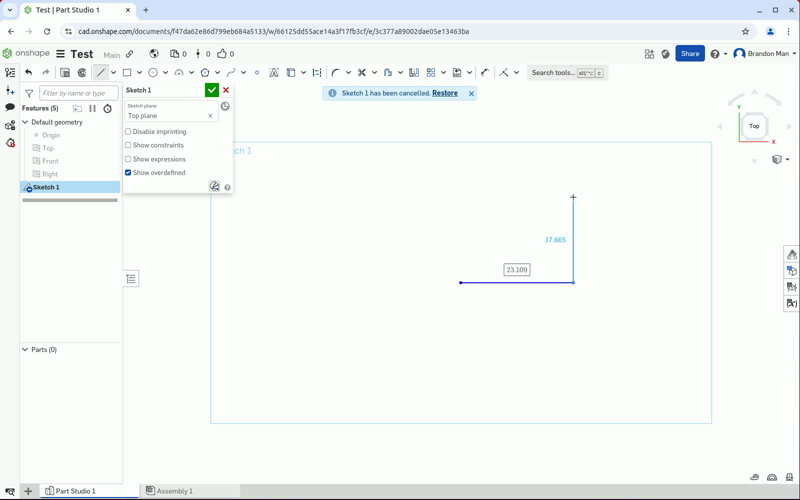
key_up(shift)
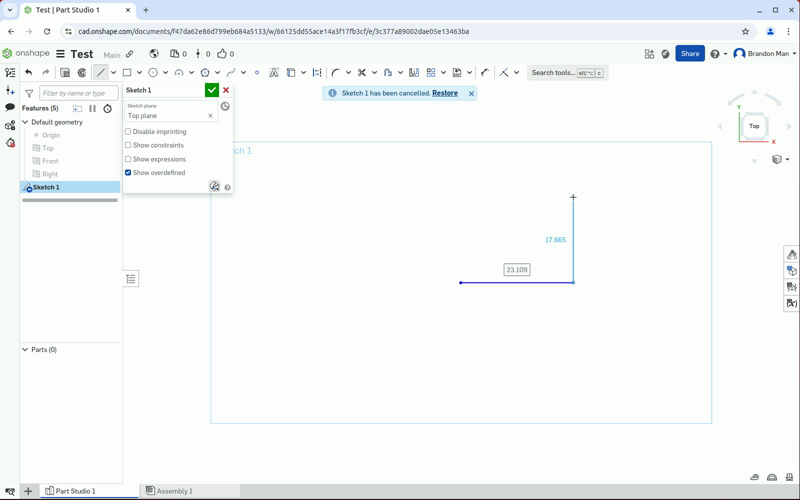
key_down(shift)
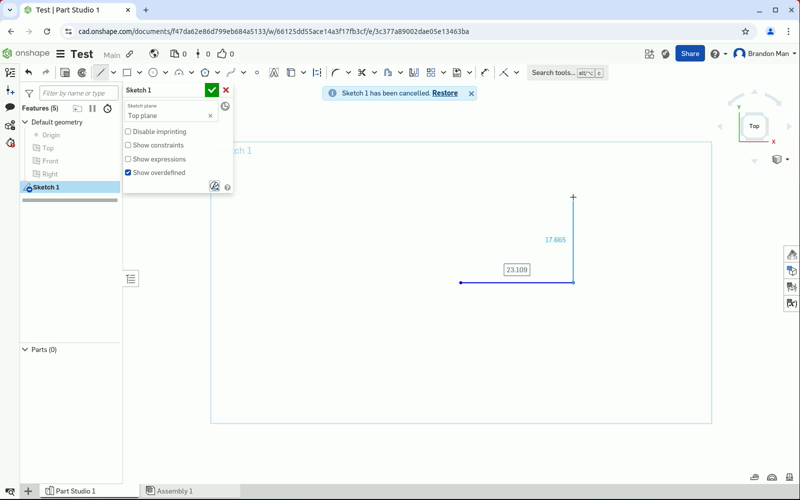
mouse_move(460, 196)
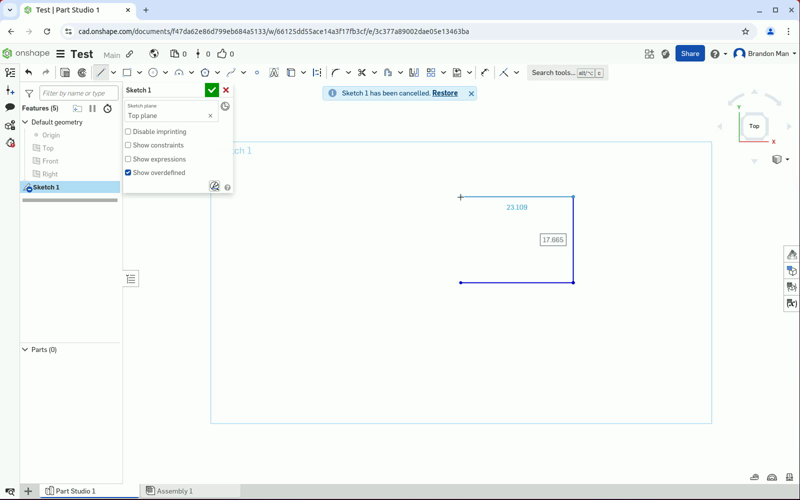
click(460, 196)
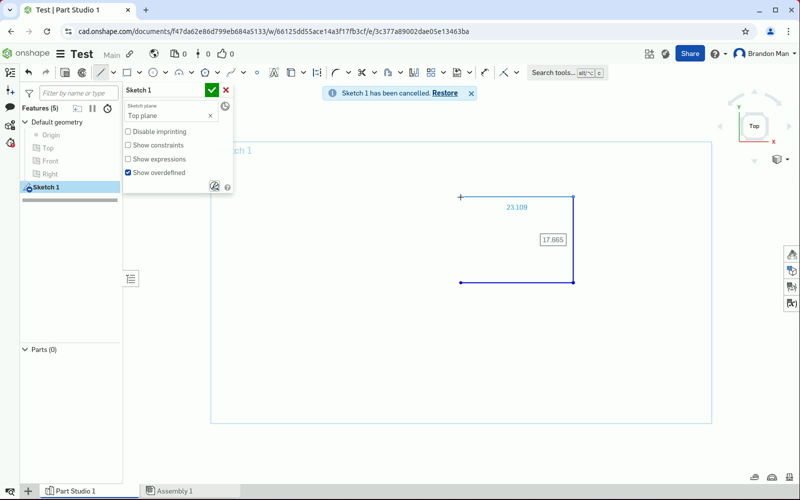
key_up(shift)
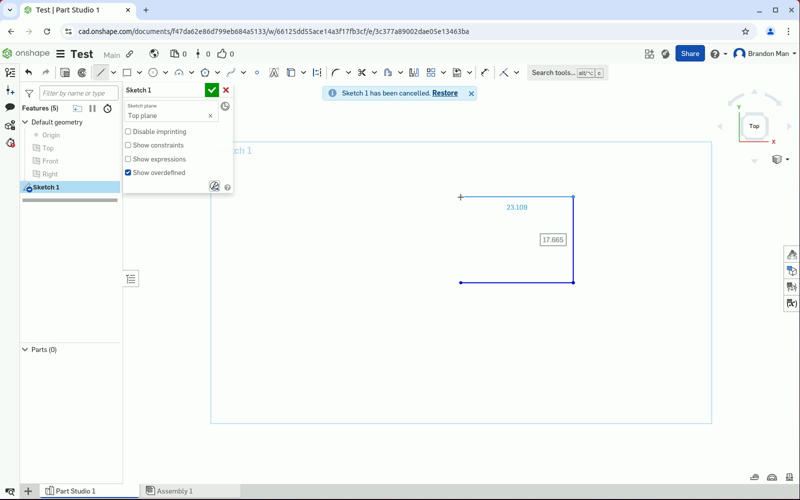
key_down(shift)
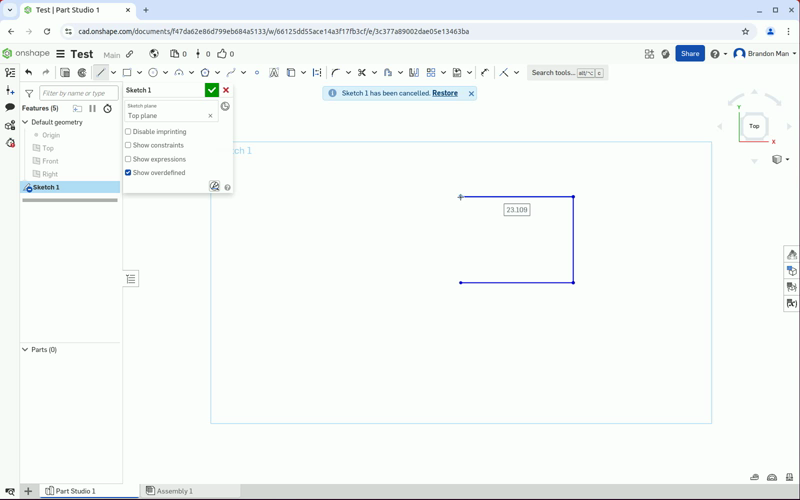
mouse_move(460, 282)
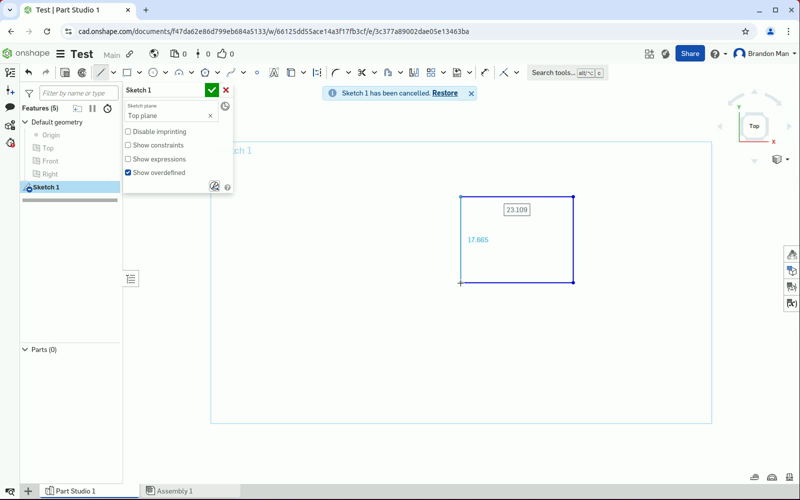
key_up(shift)
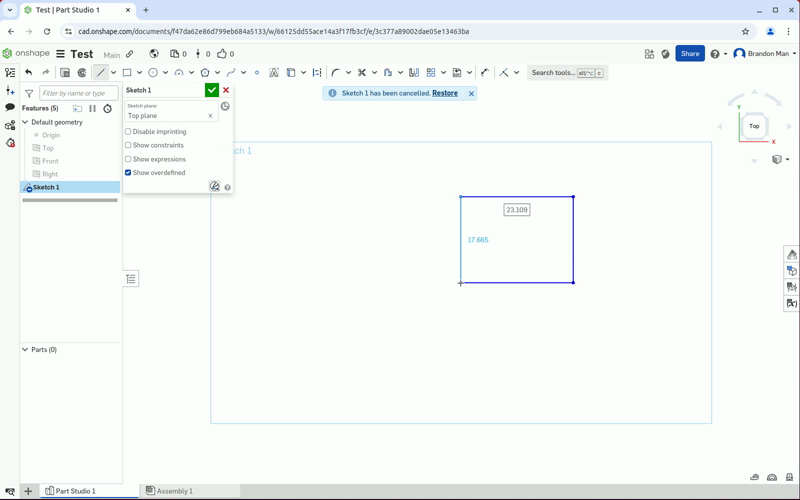
click(460, 282)
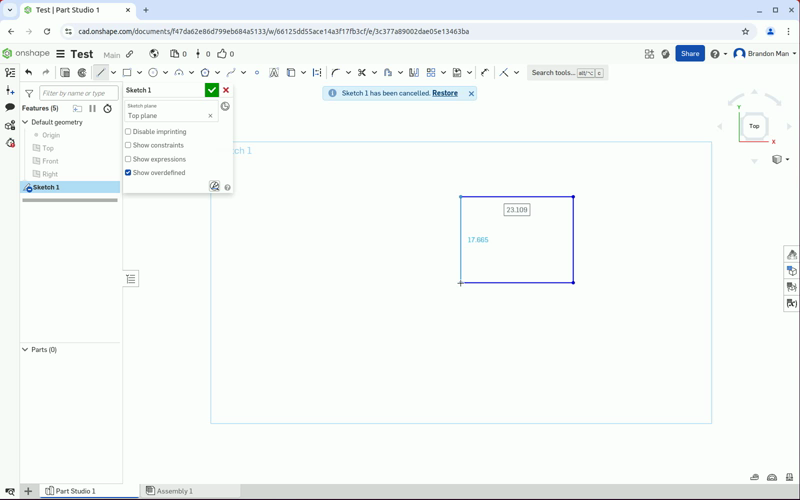
key(esc)
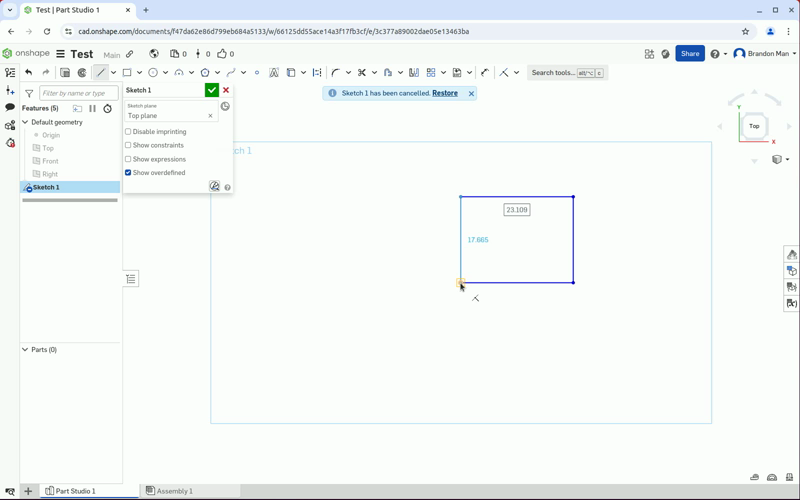
key(c)
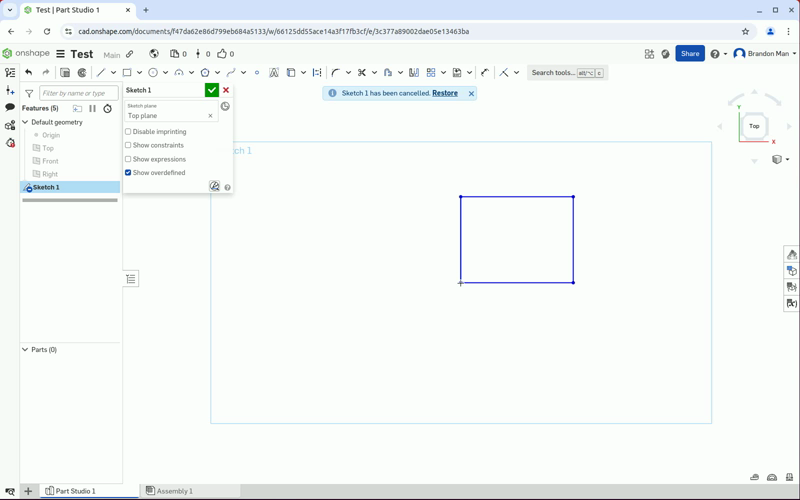
key_down(shift)
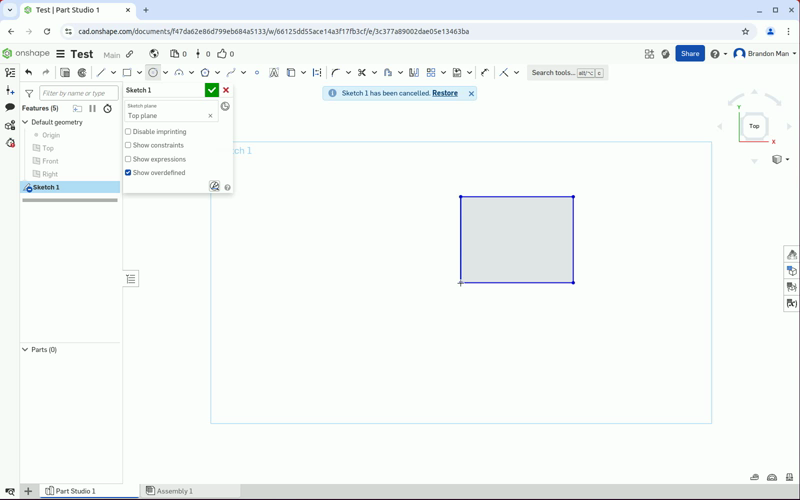
mouse_move(517, 239)
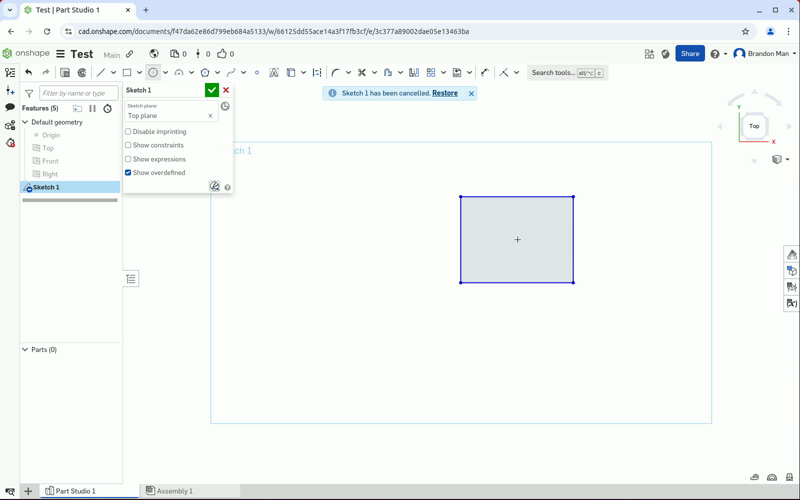
click(517, 239)
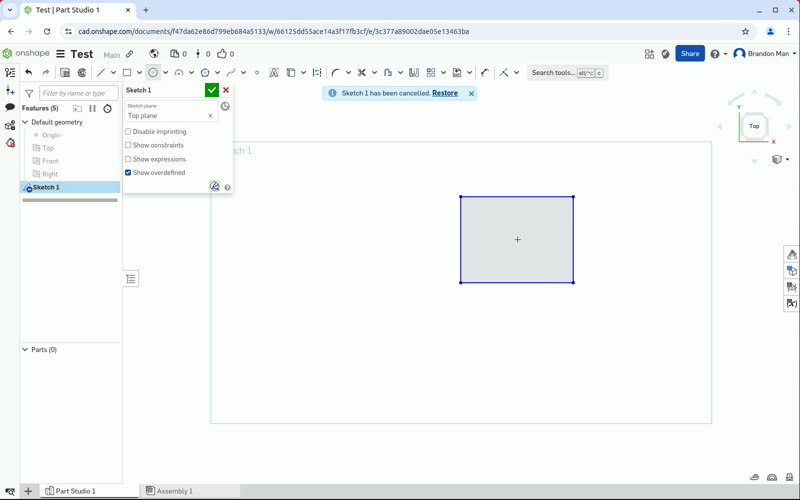
key_up(shift)
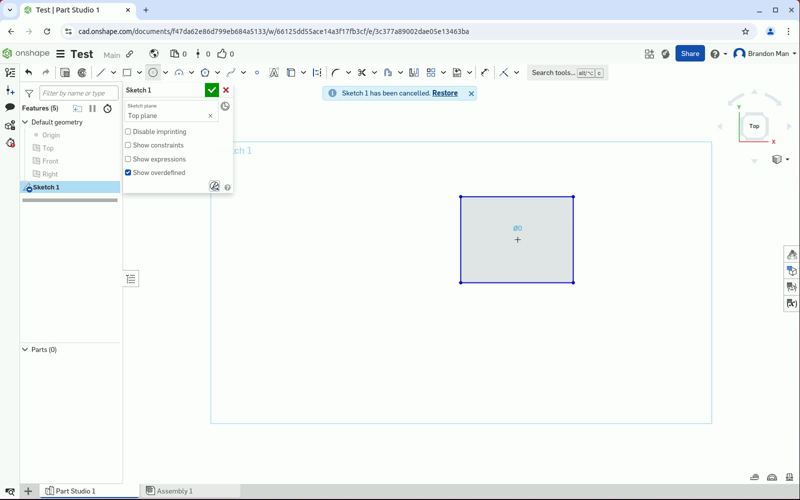
mouse_move(521, 239)
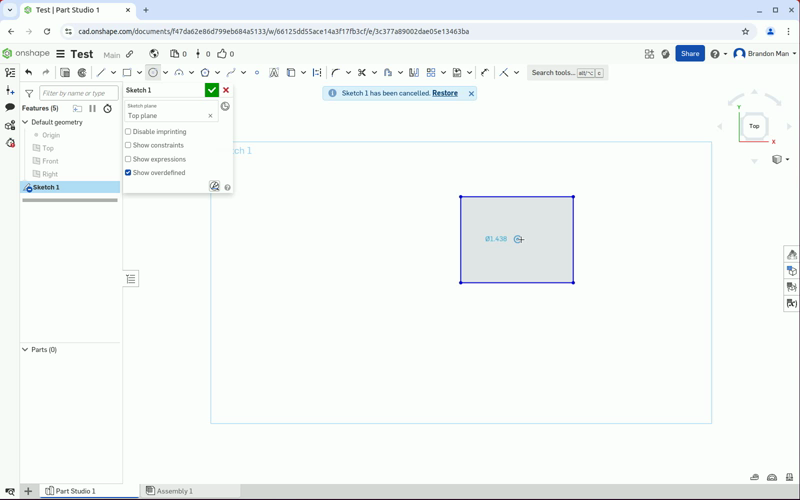
click(521, 239)
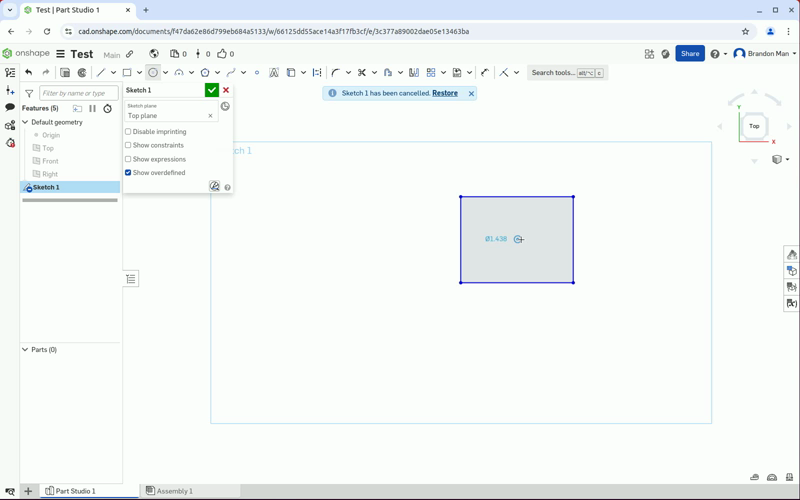
key(esc)
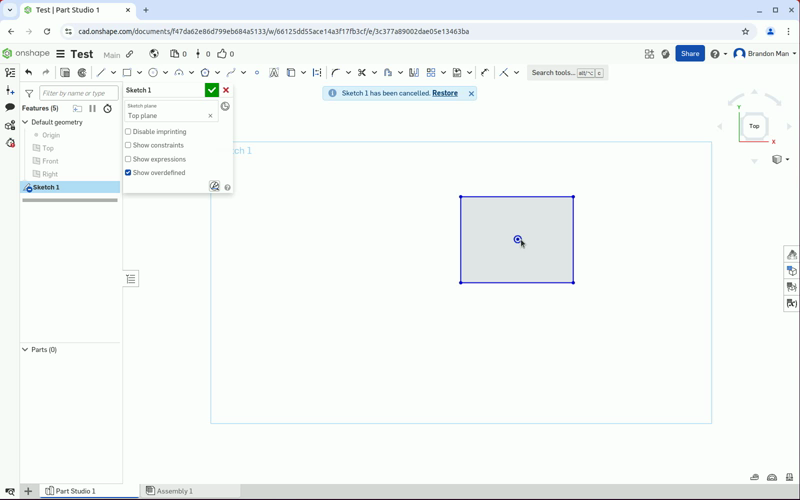
mouse_move(547, 241)
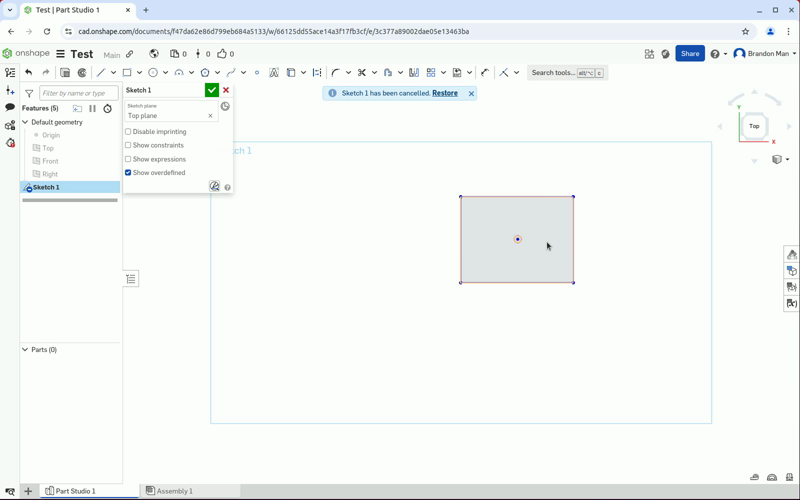
click(547, 241)
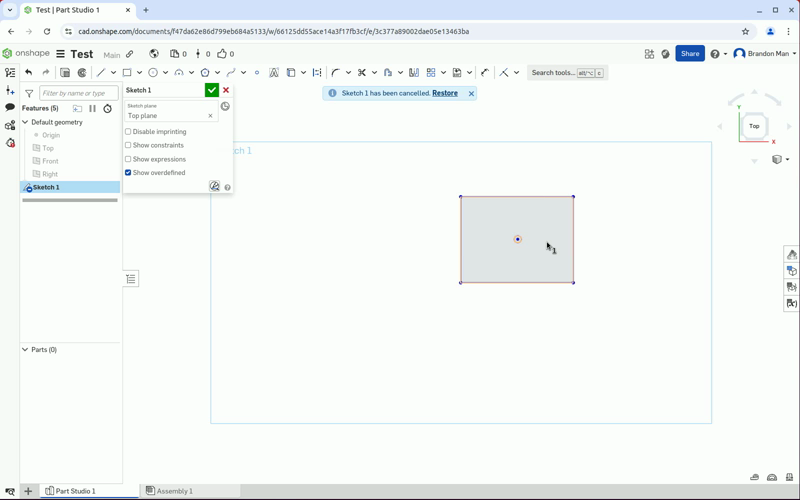
mouse_move(73, 352)
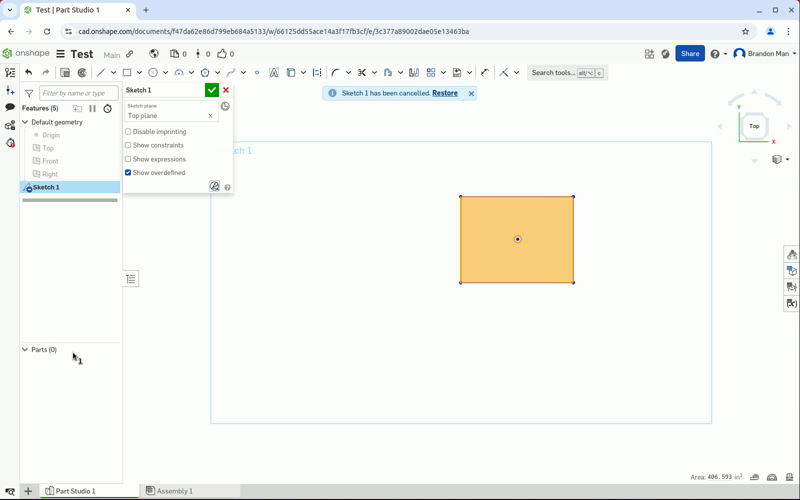
key(shift+y)
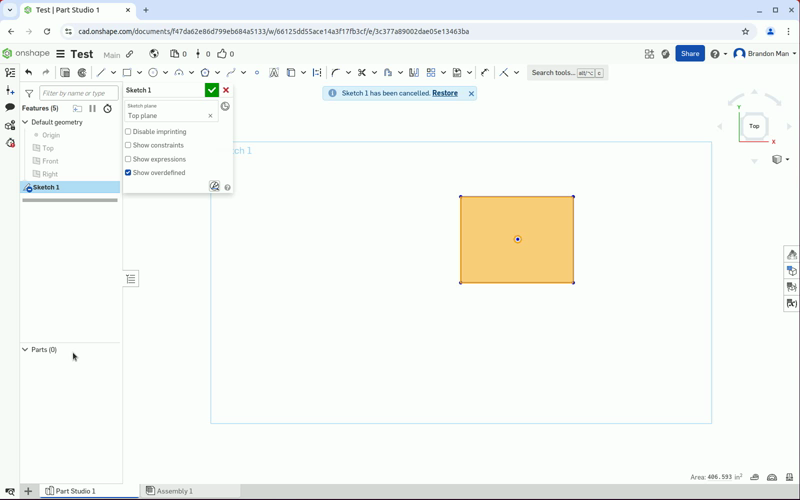
key(shift+e)
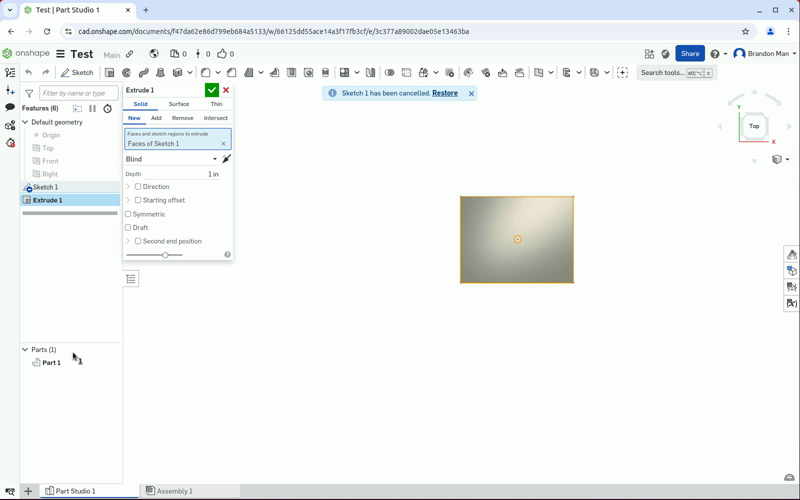
mouse_move(143, 106)
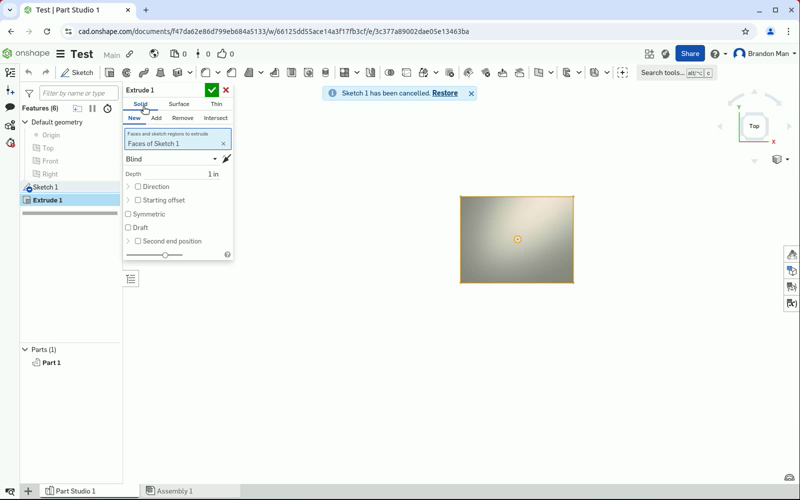
click(143, 106)
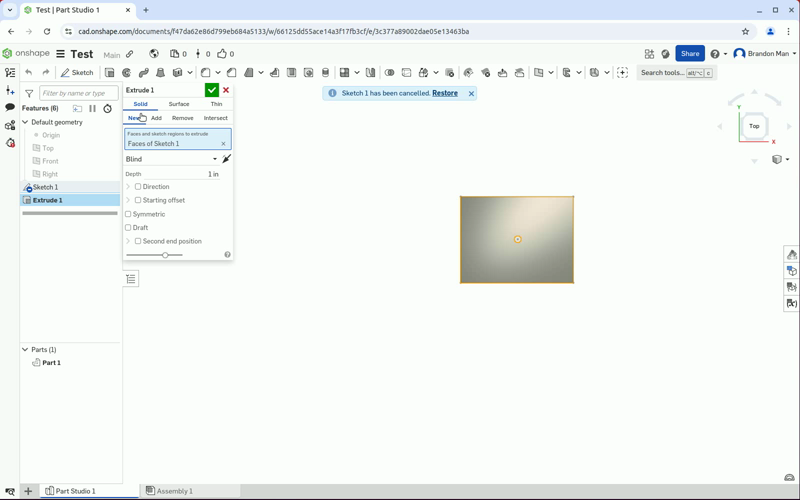
mouse_move(137, 120)
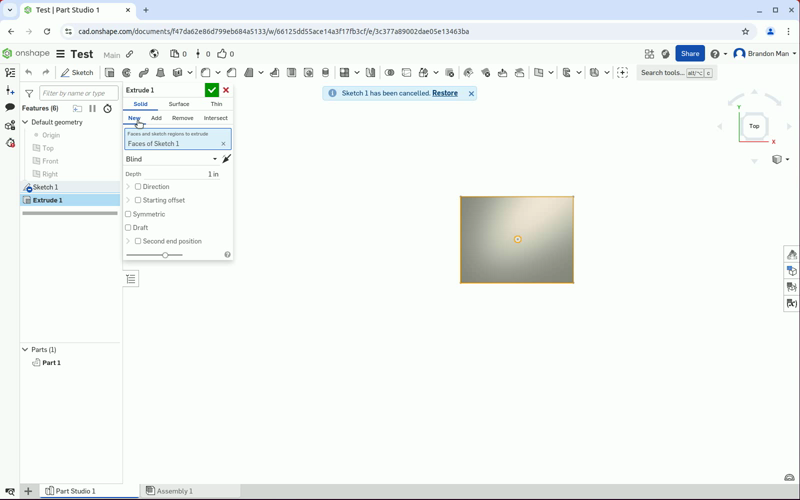
click(137, 120)
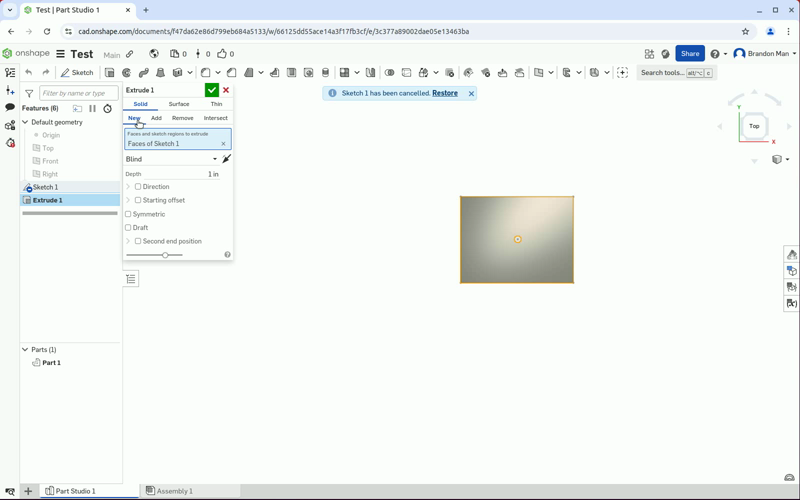
key(tab, 4)
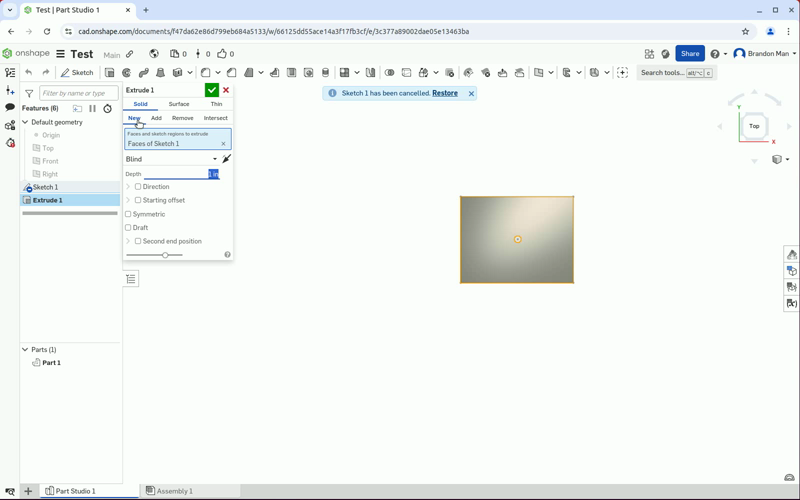
text(2.648)
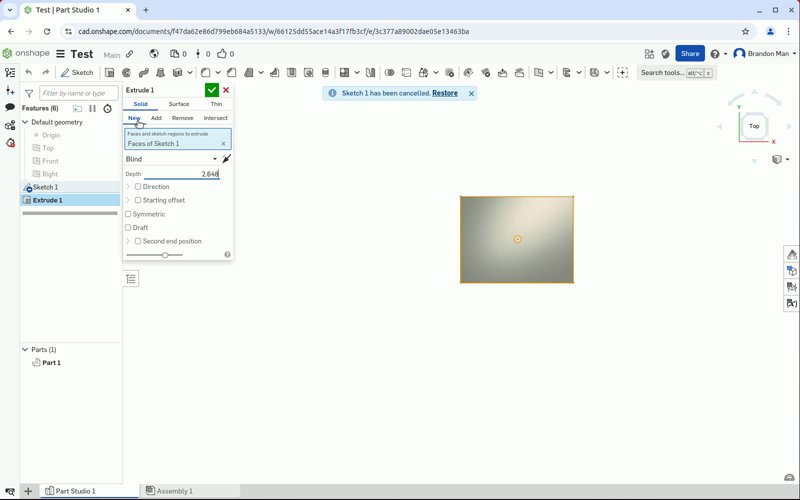
key(enter)
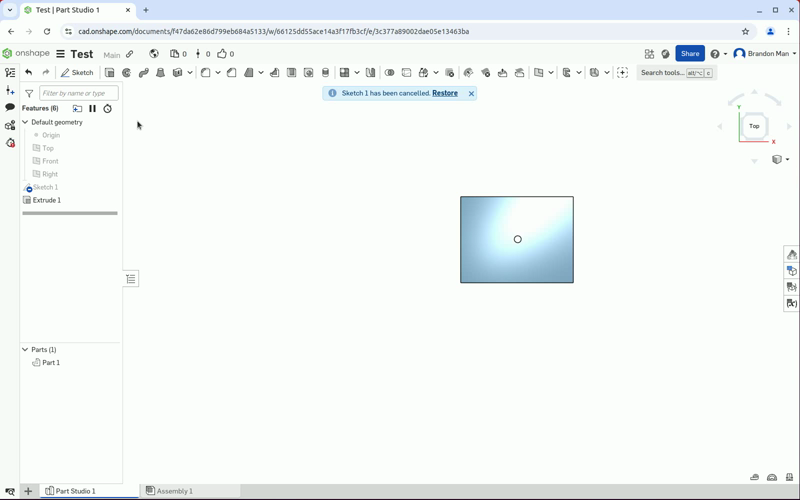
key(shift+h)
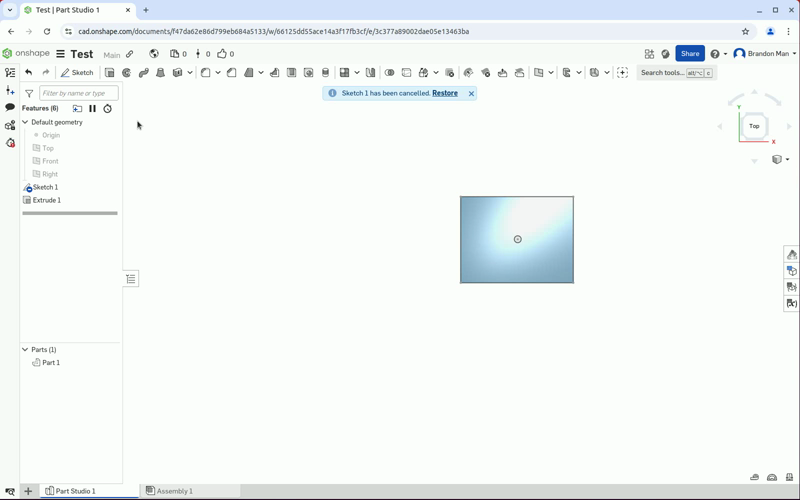
key(shift+h)
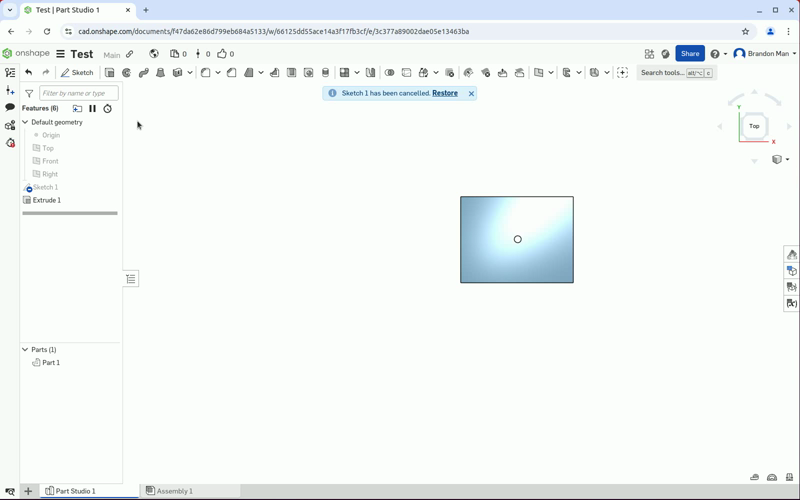
mouse_move(73, 189)
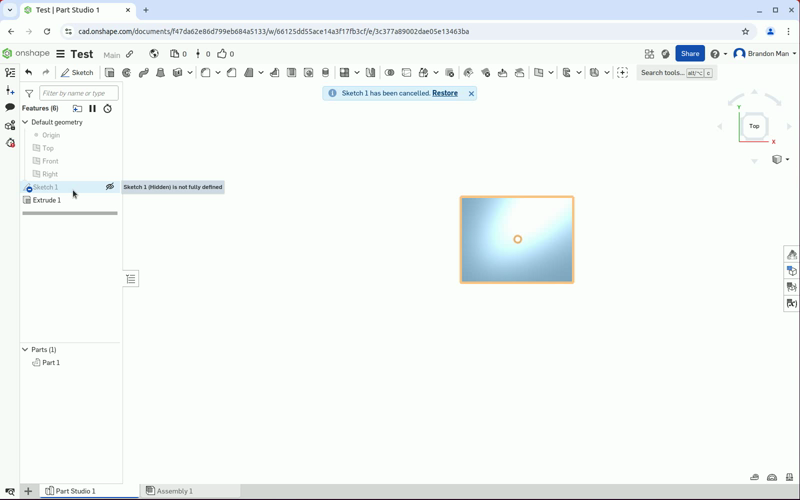
click(73, 189)
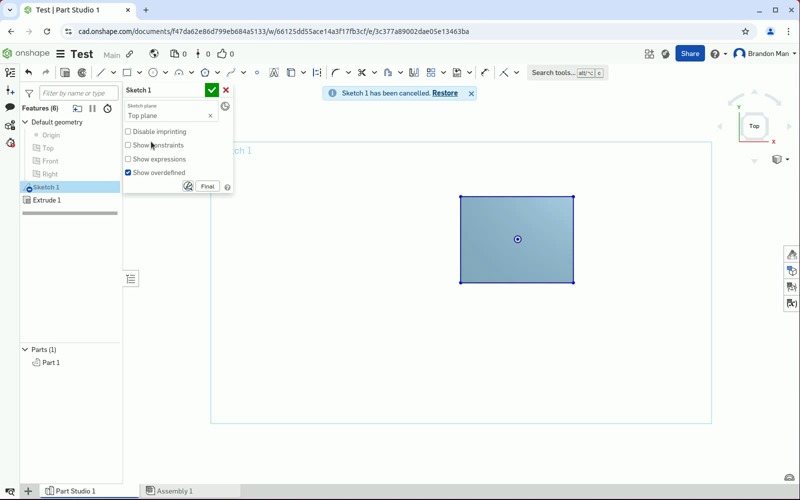
mouse_move(229, 92)
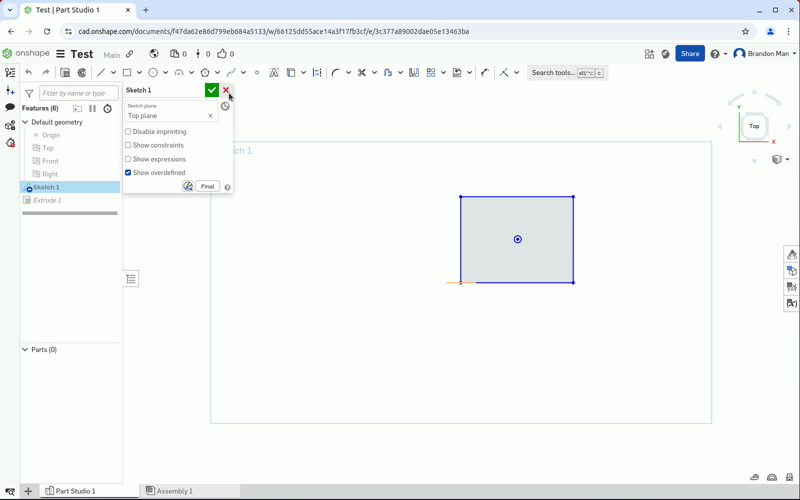
click(229, 92)
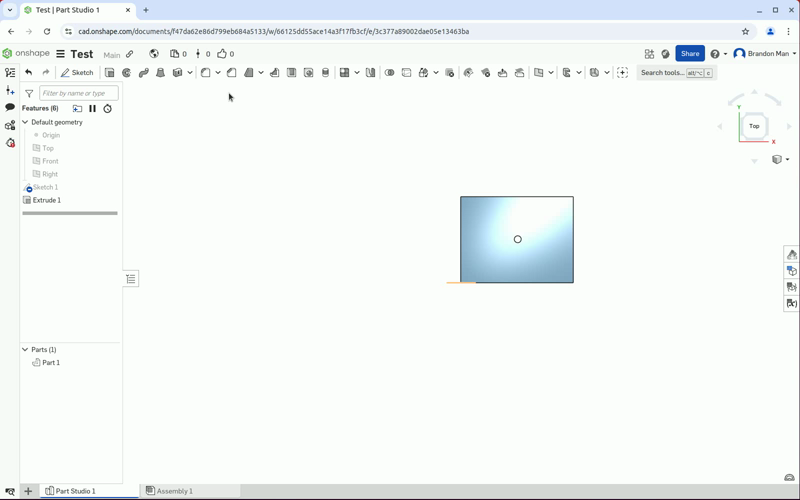
mouse_move(541, 75)
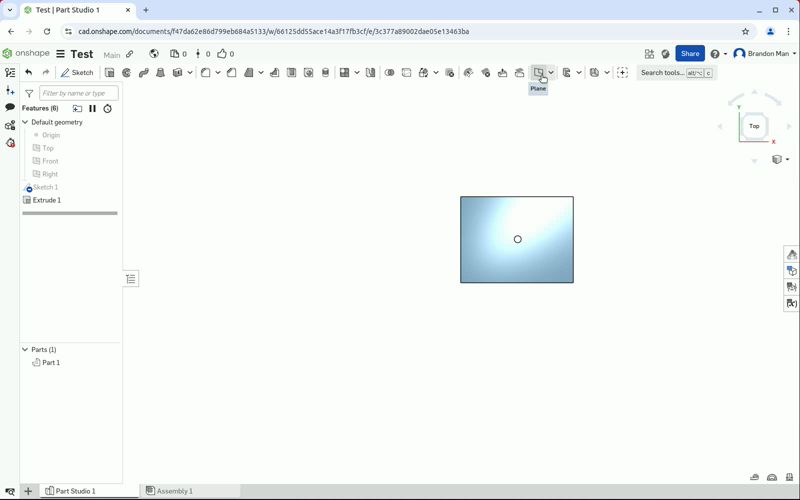
click(541, 75)
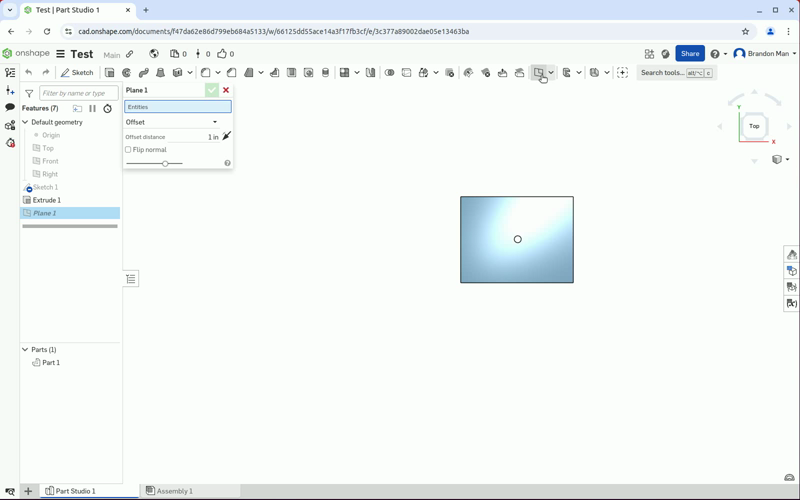
mouse_move(73, 150)
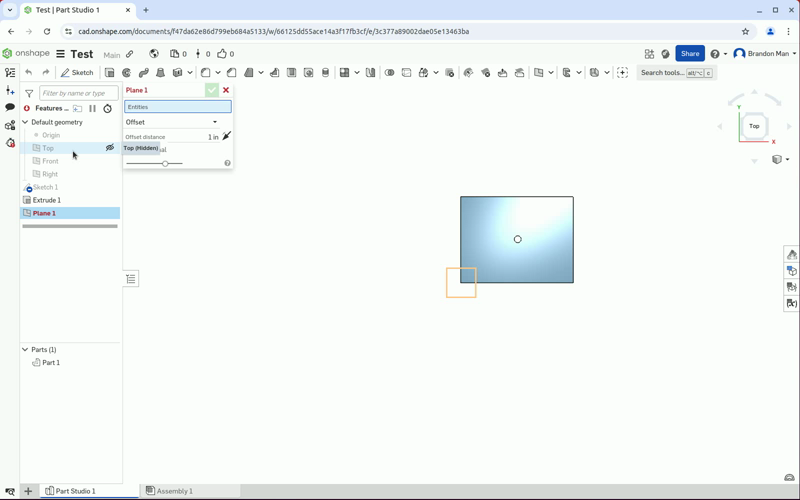
click(73, 150)
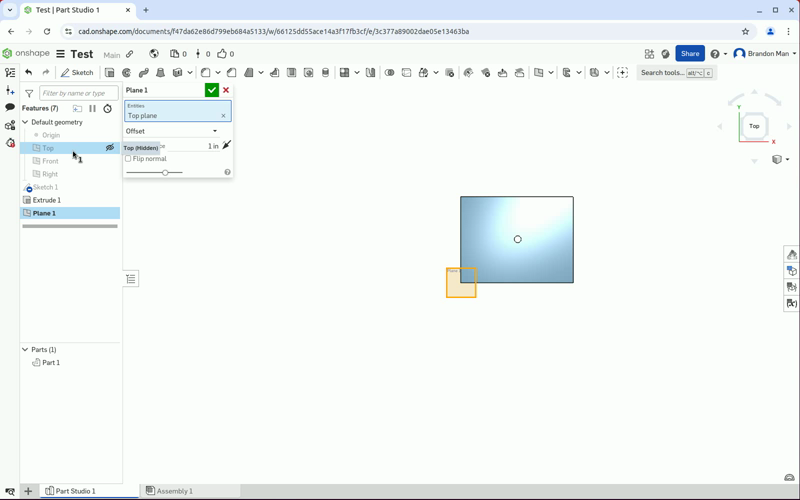
key(tab, 2)
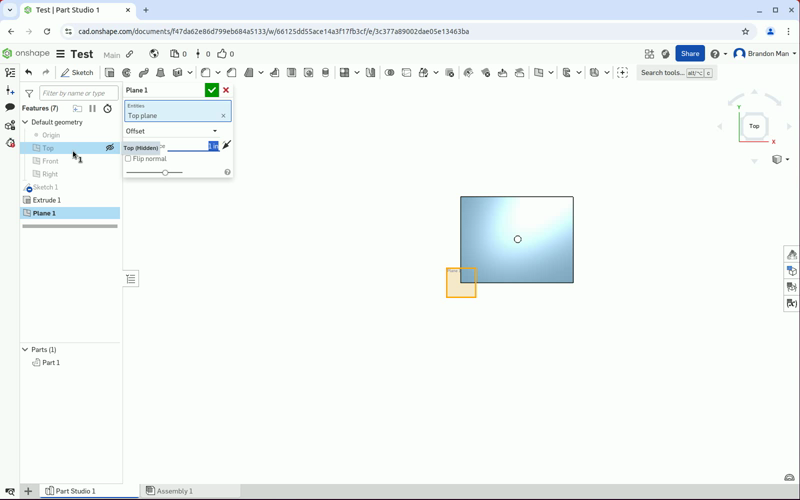
text(2.65)
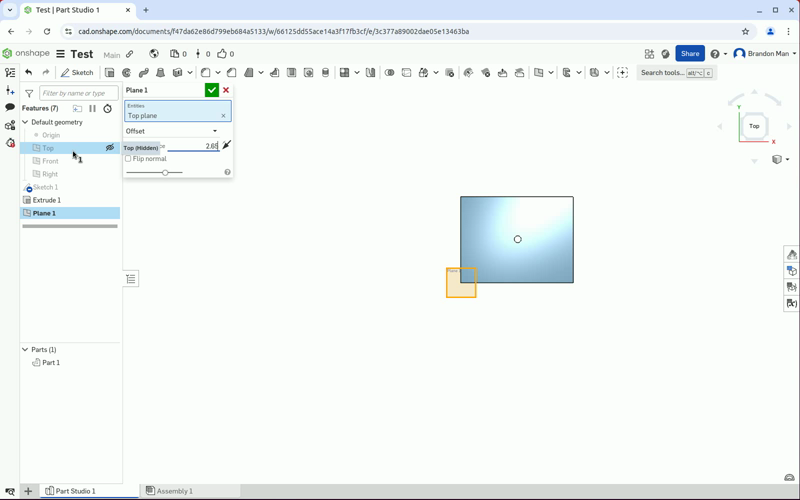
key(enter, 2)
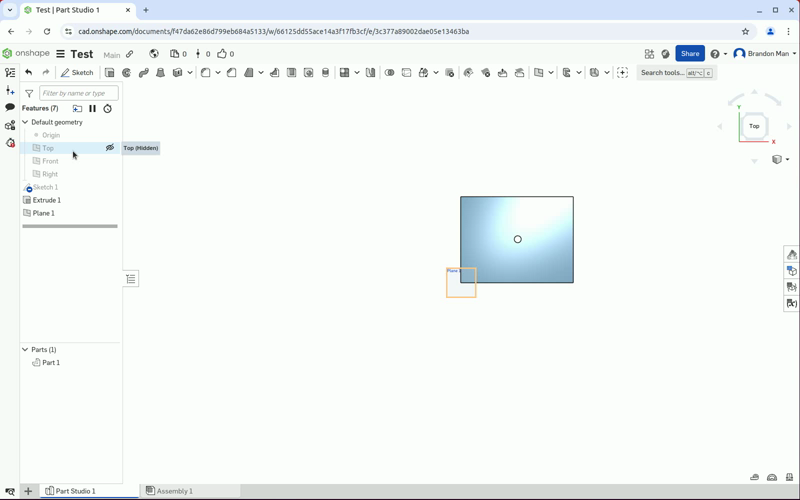
key(shift+s)
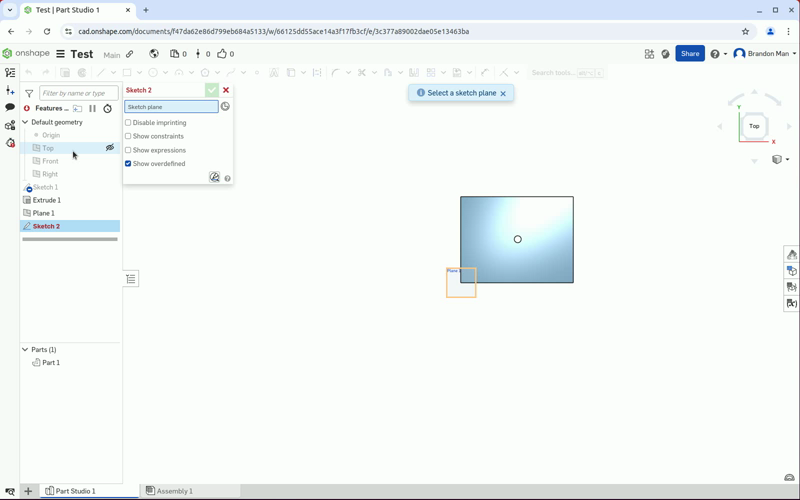
mouse_move(73, 215)
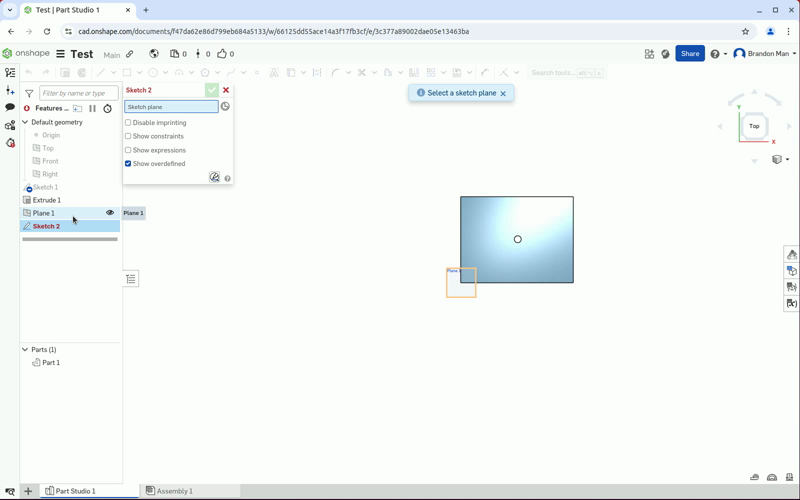
click(73, 215)
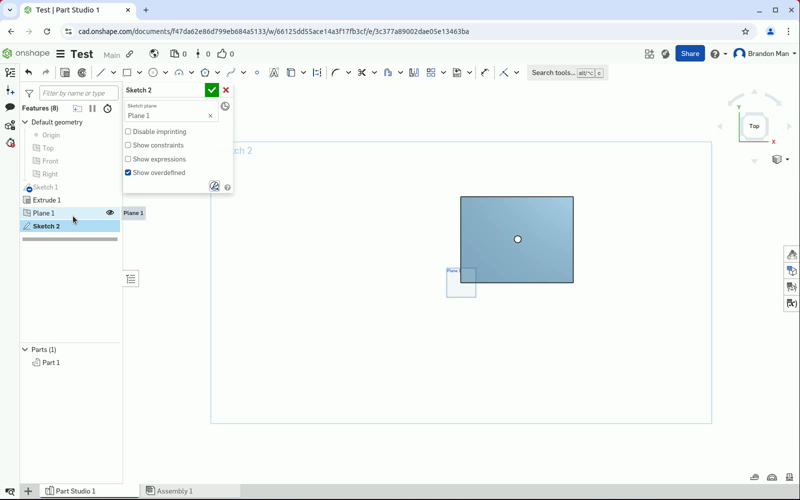
mouse_move(73, 352)
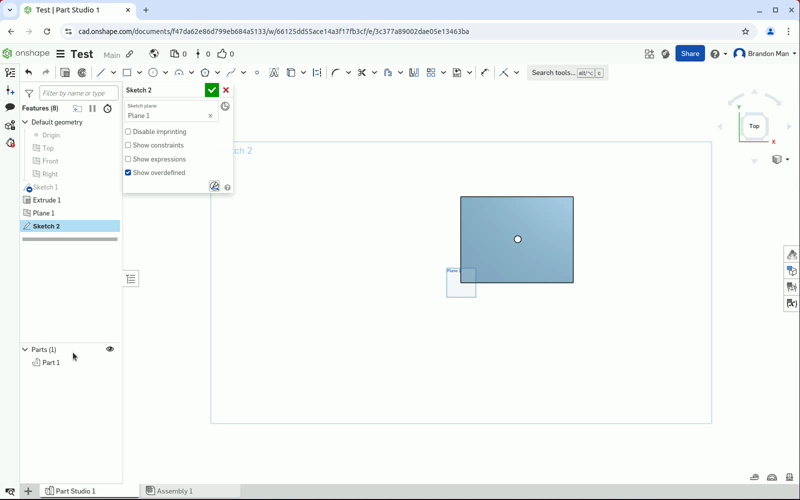
key(y)
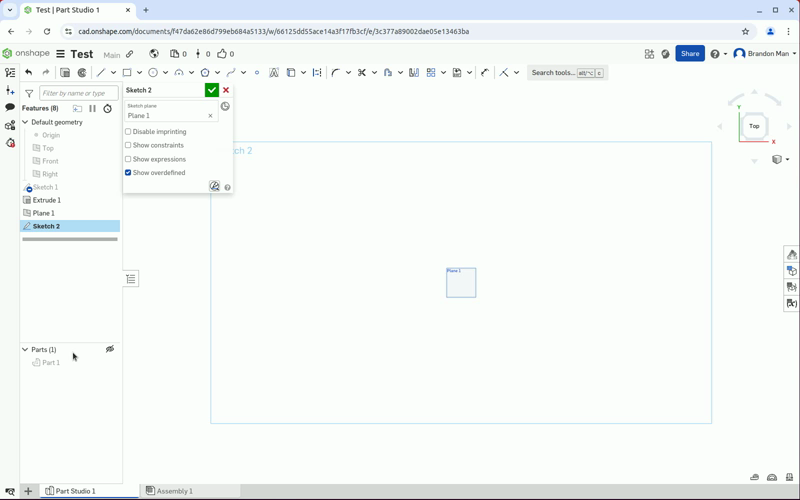
key(c)
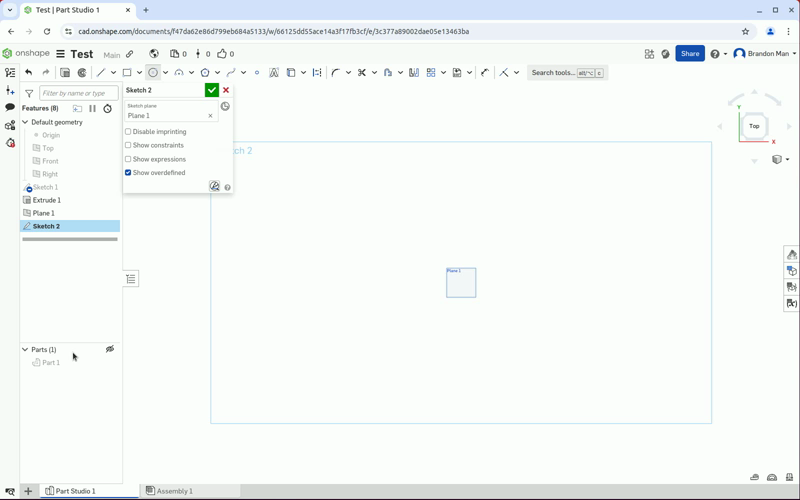
key_down(shift)
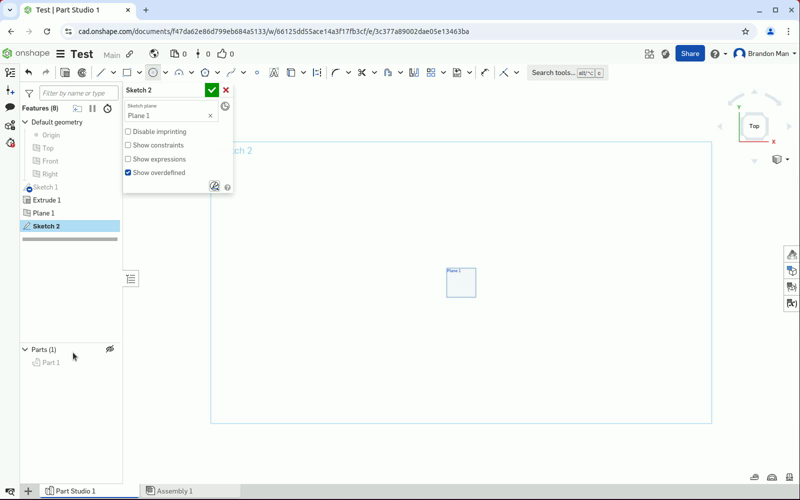
mouse_move(491, 222)
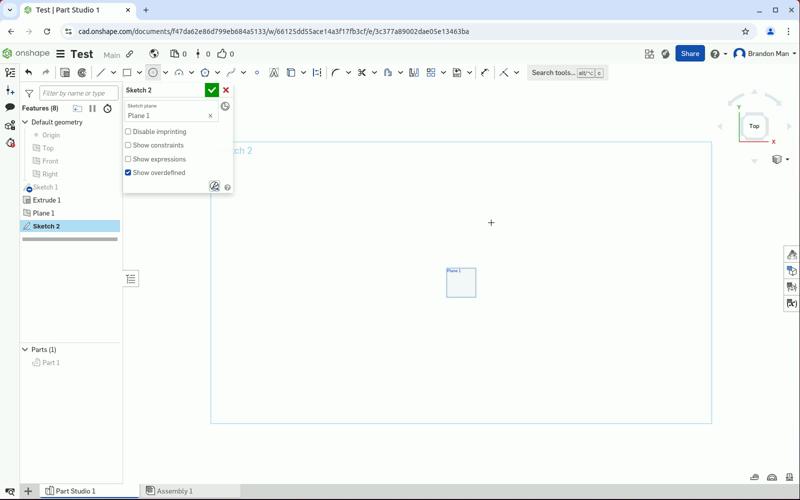
click(491, 222)
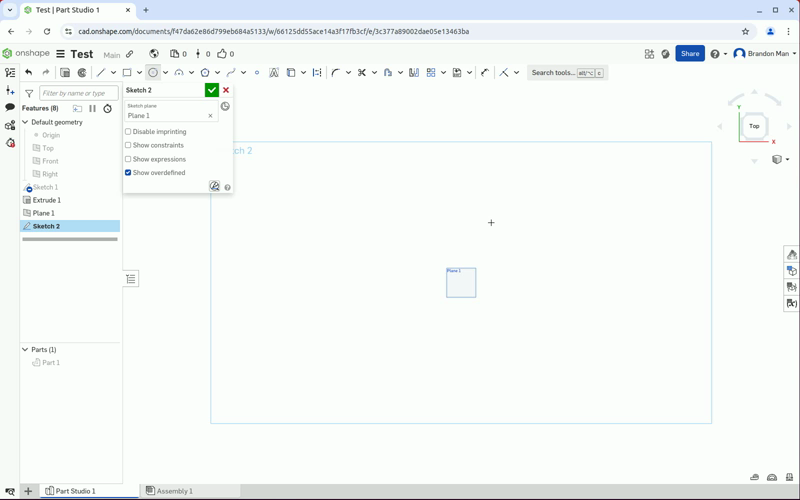
key_up(shift)
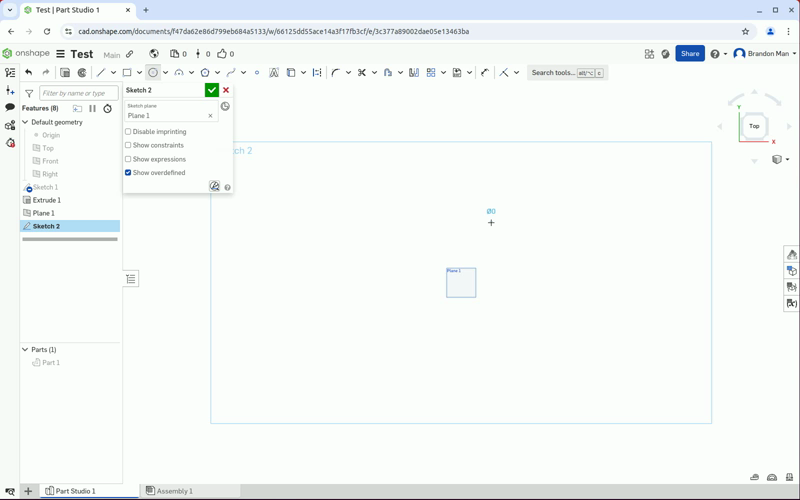
mouse_move(496, 222)
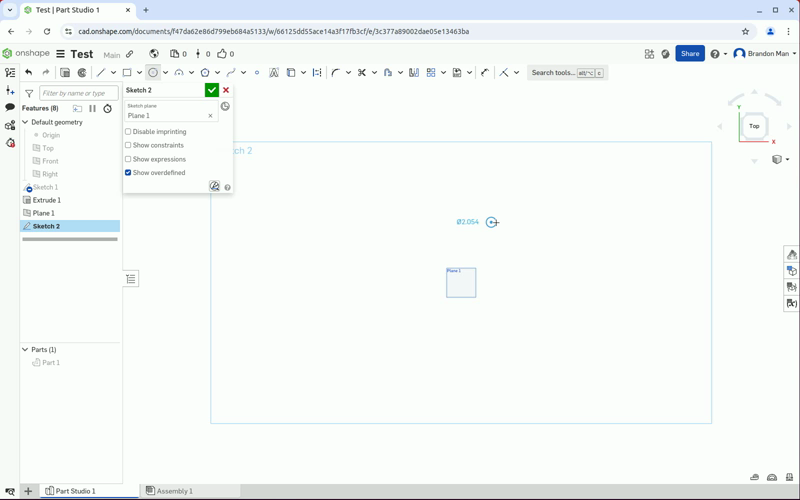
click(496, 222)
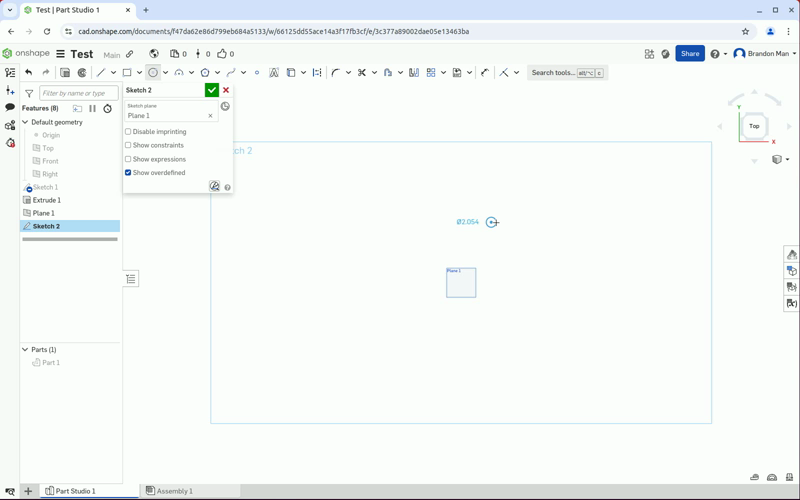
key(esc)
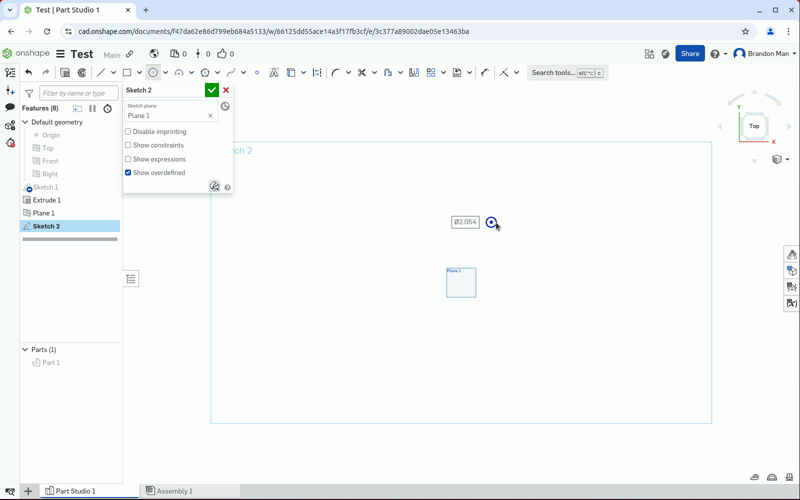
mouse_move(489, 220)
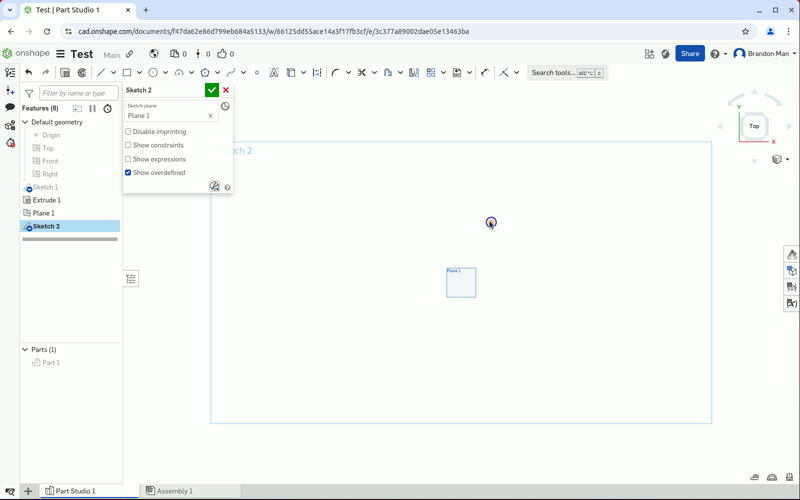
scroll(6)
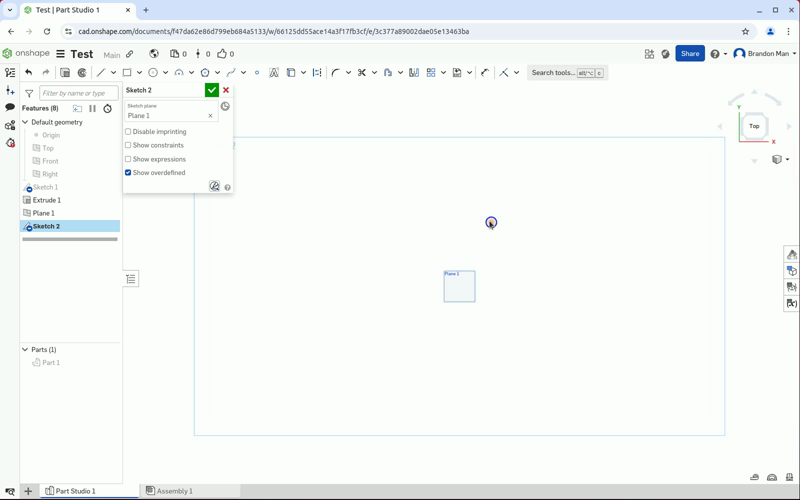
scroll(6)
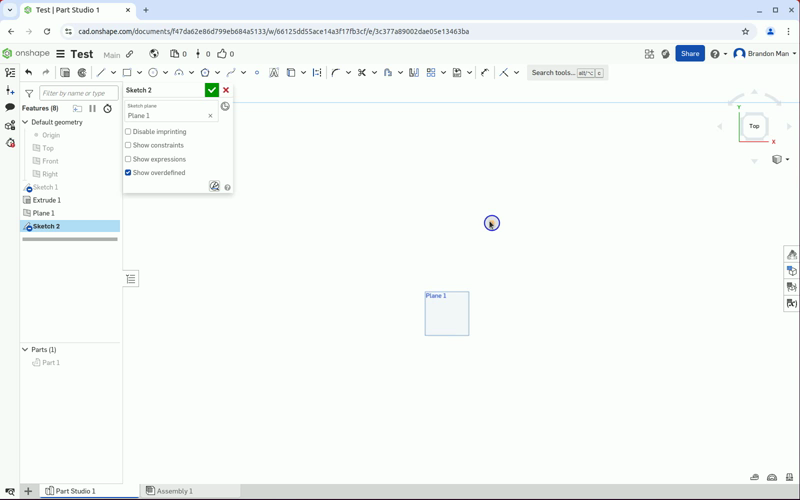
scroll(6)
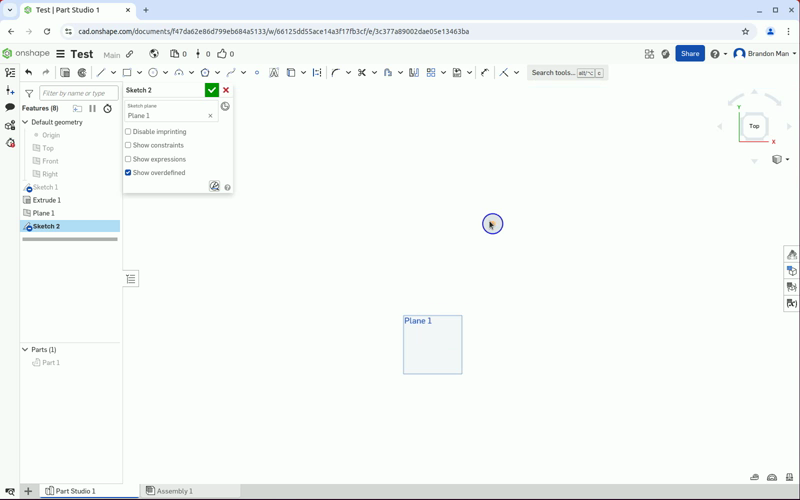
scroll(6)
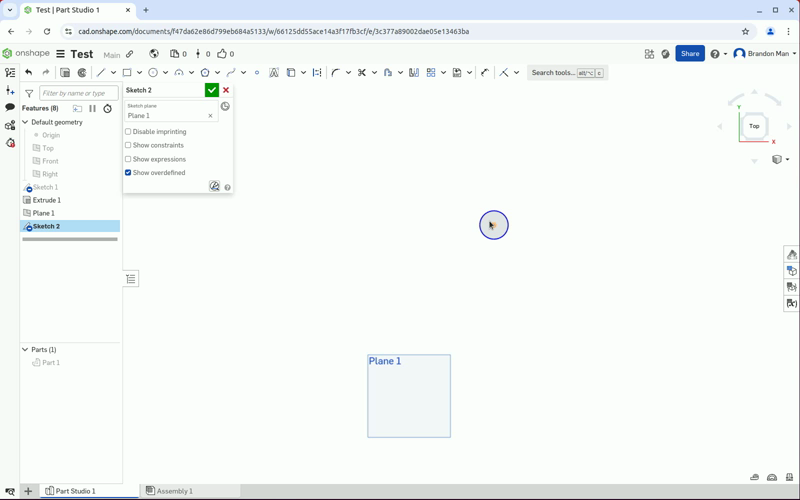
scroll(6)
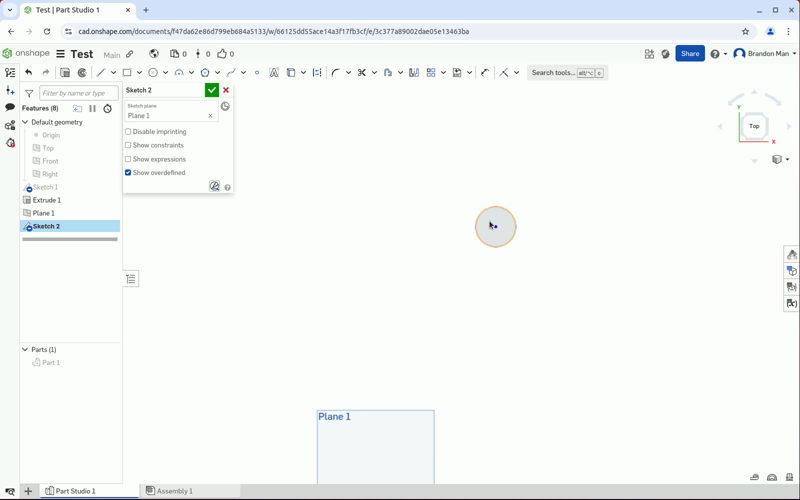
scroll(6)
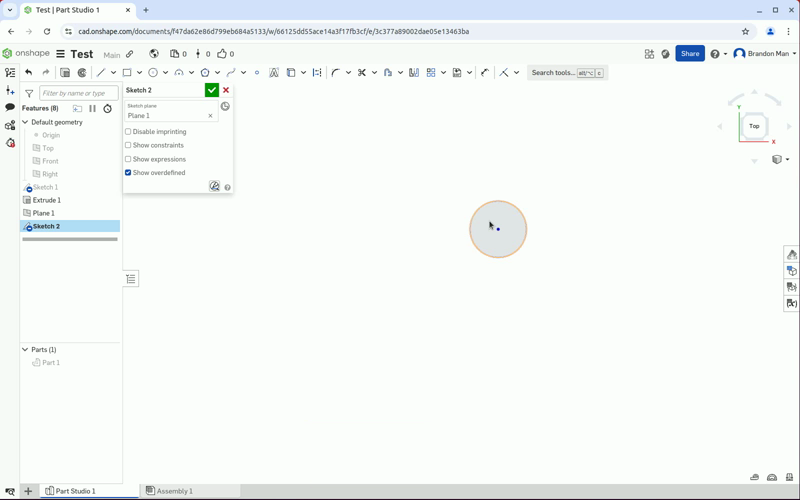
scroll(6)
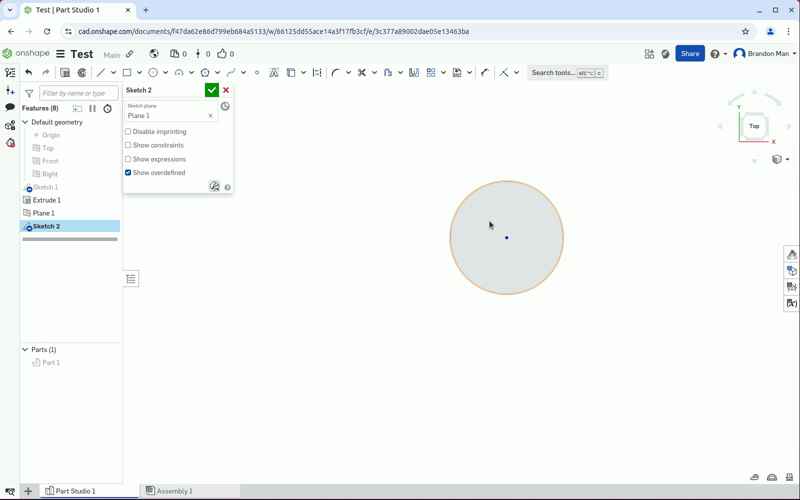
click(489, 220)
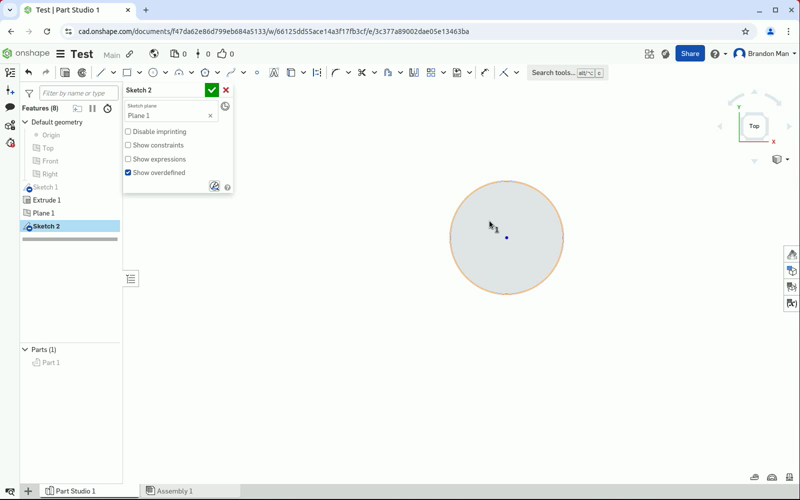
scroll(-6)
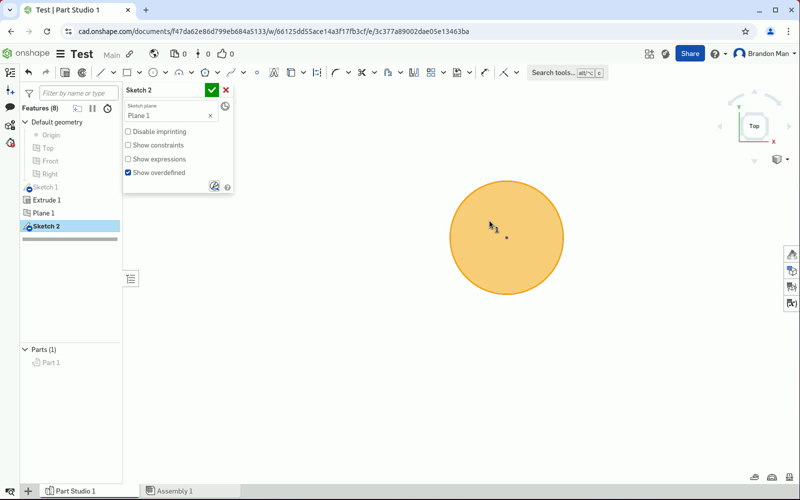
scroll(-6)
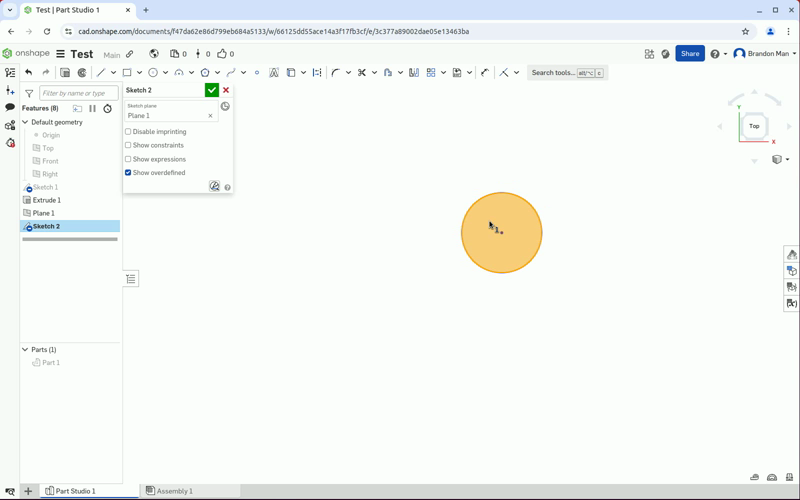
scroll(-6)
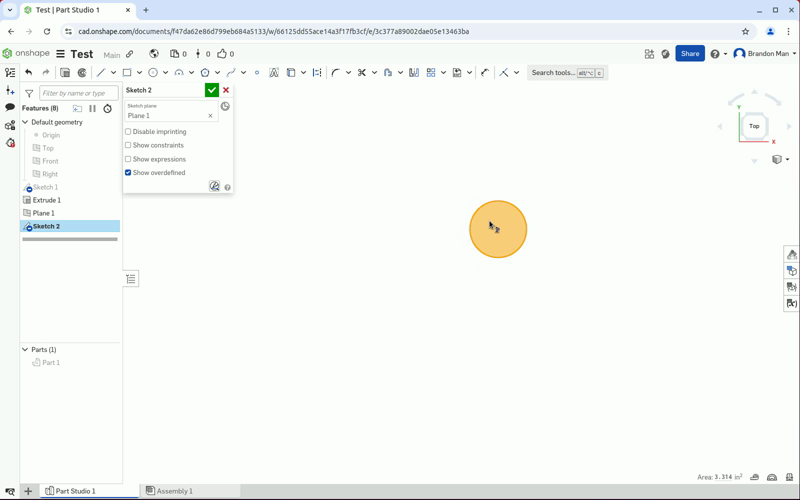
scroll(-6)
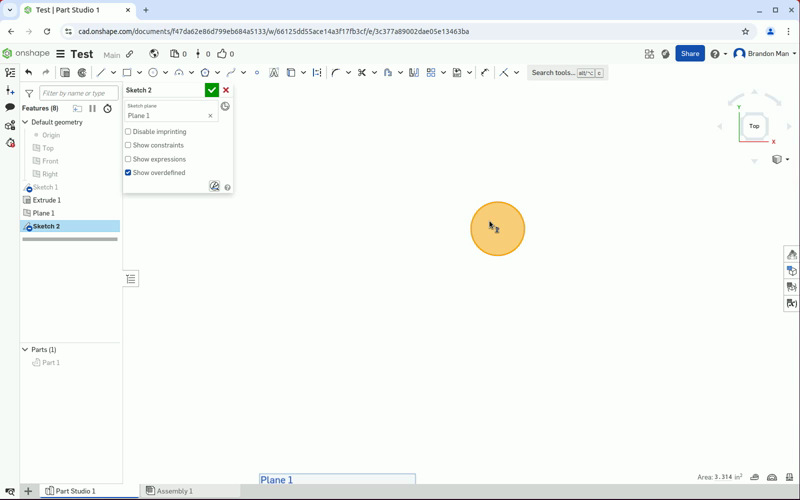
scroll(-6)
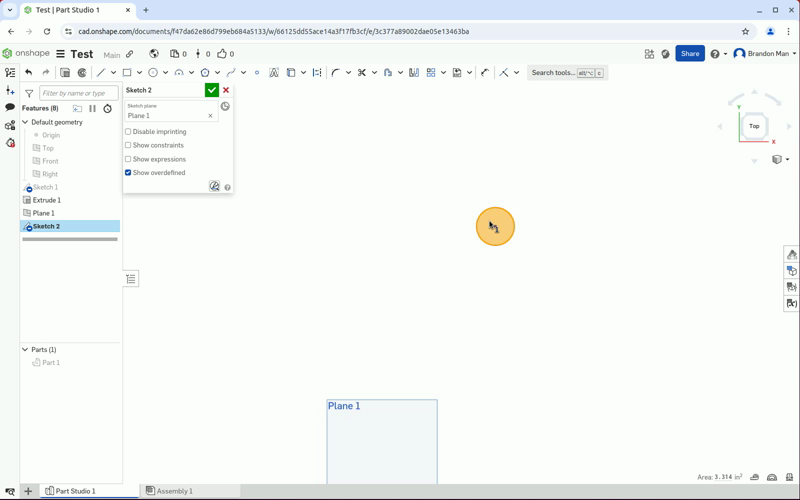
scroll(-6)
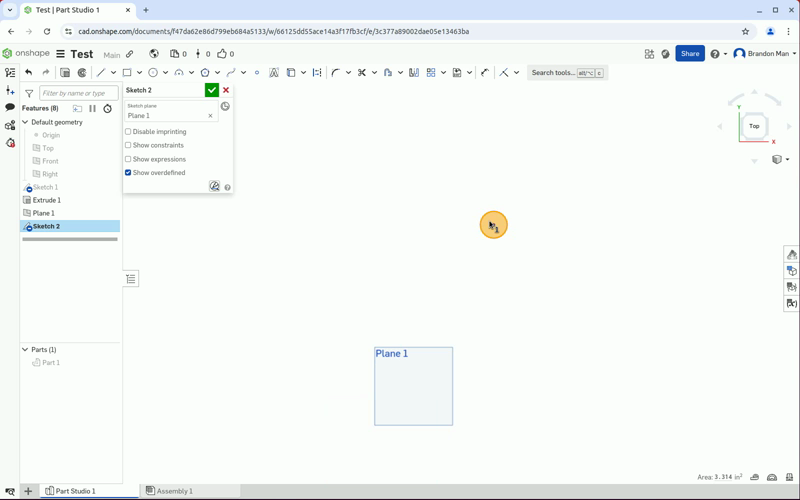
scroll(-6)
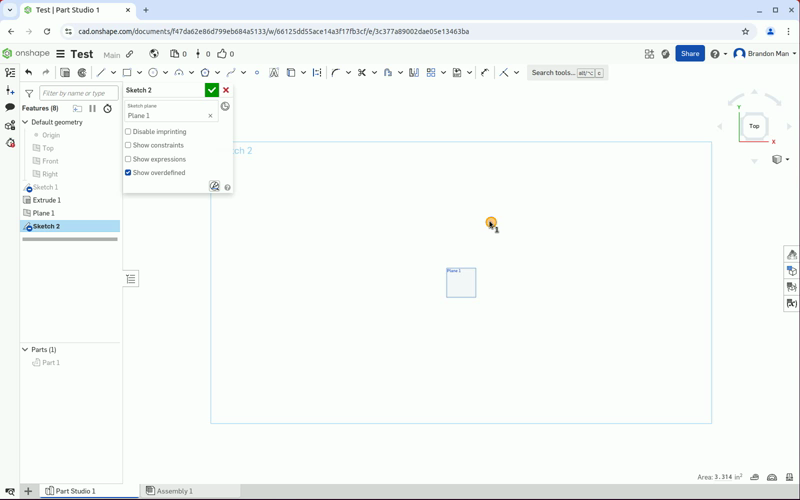
mouse_move(73, 352)
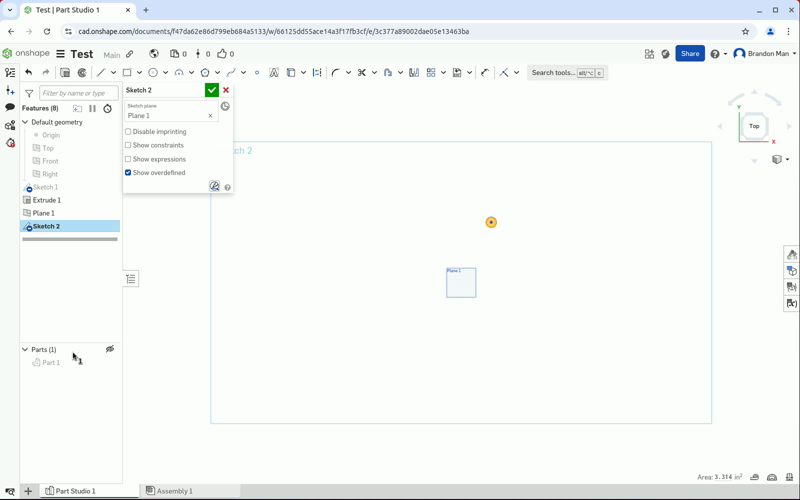
key(shift+y)
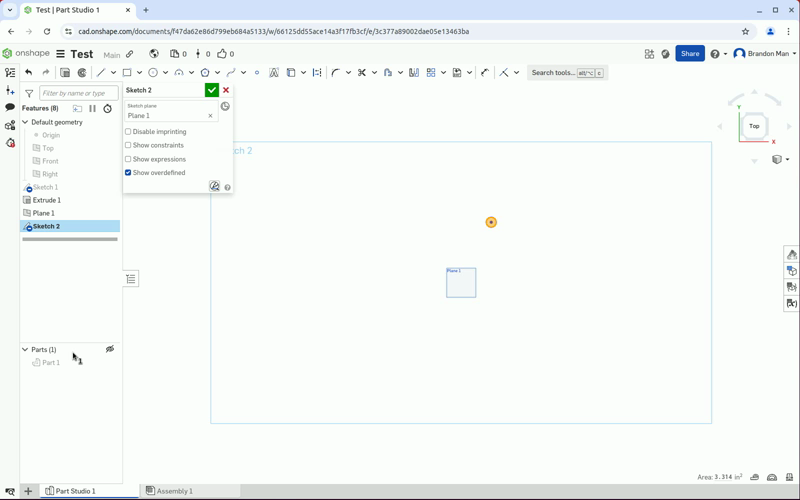
key(shift+e)
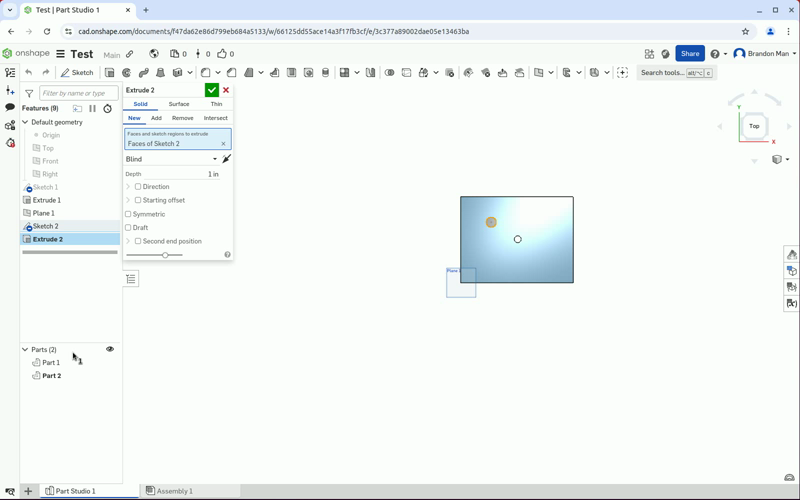
mouse_move(143, 106)
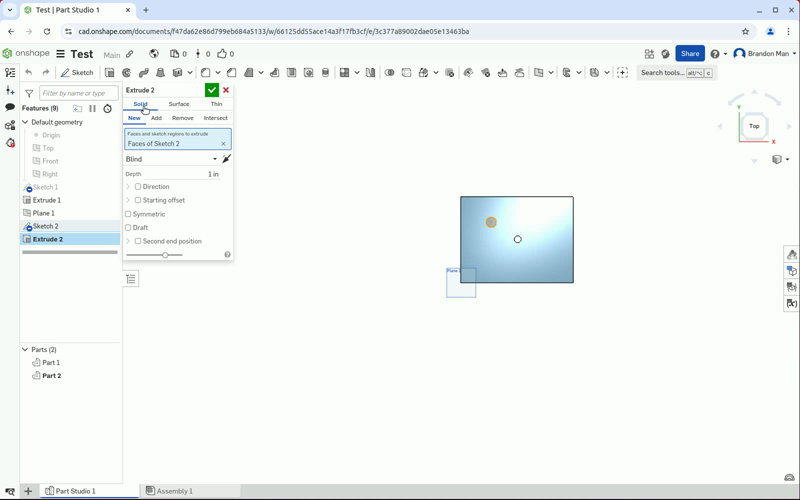
click(143, 106)
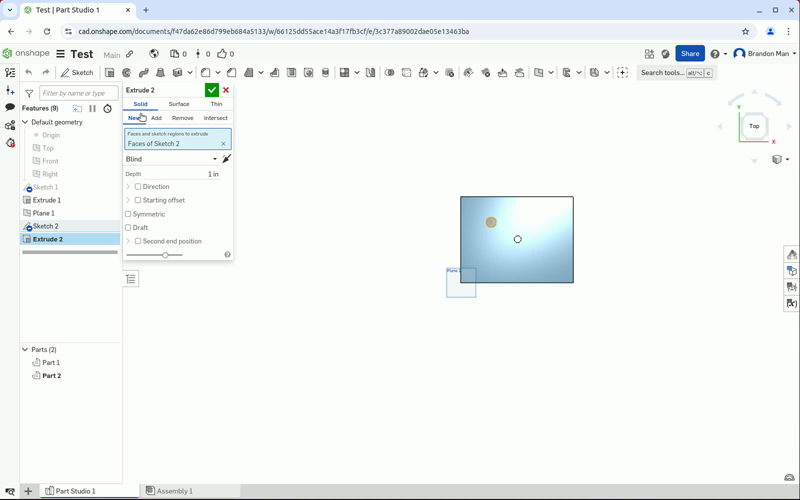
mouse_move(137, 120)
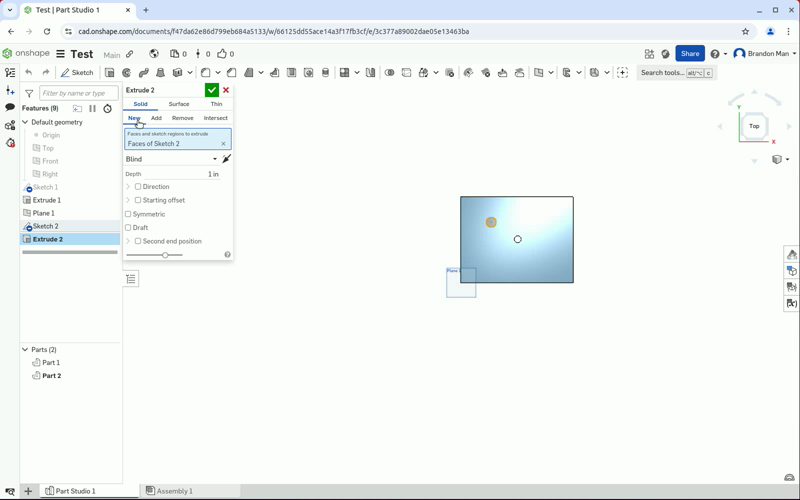
click(137, 120)
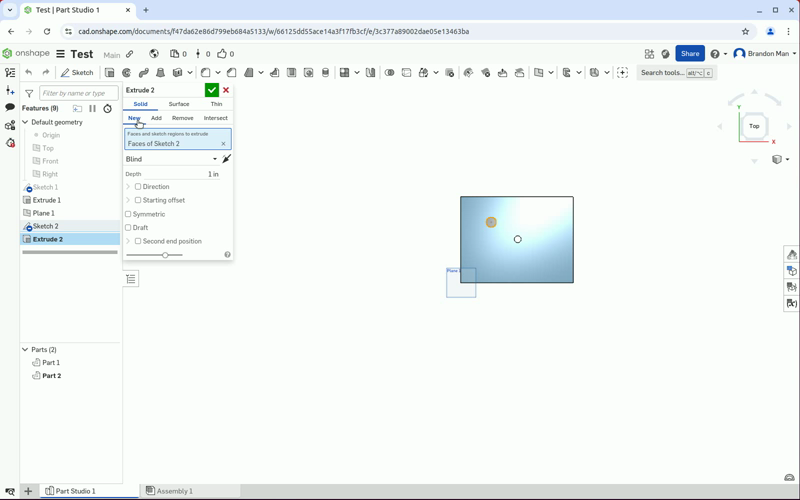
key(tab, 4)
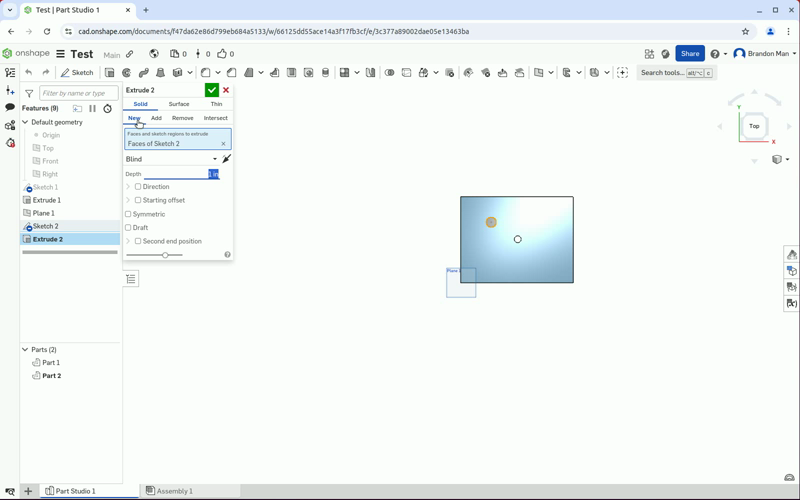
text(2.166)
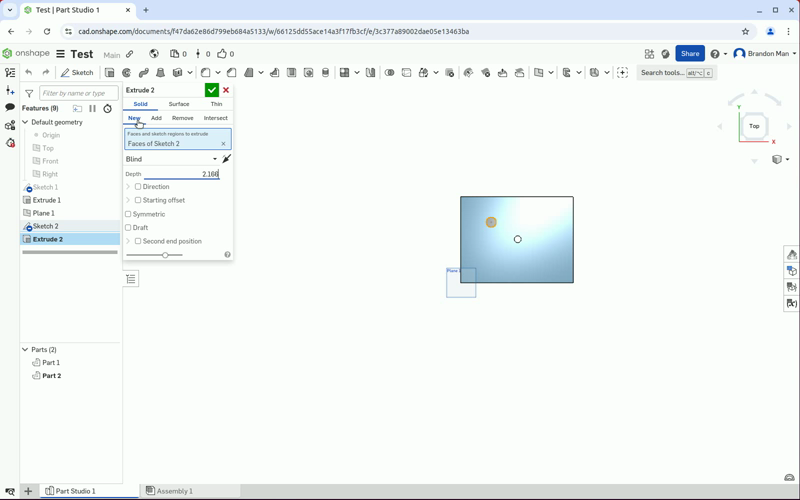
key(enter)
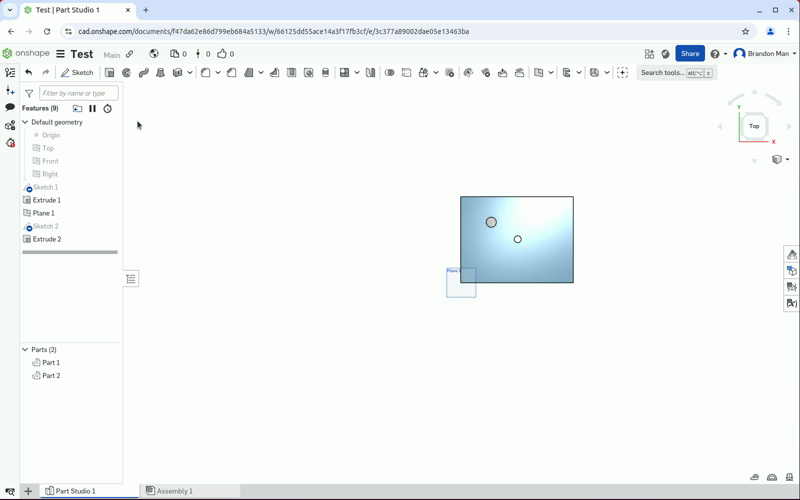
key(shift+h)
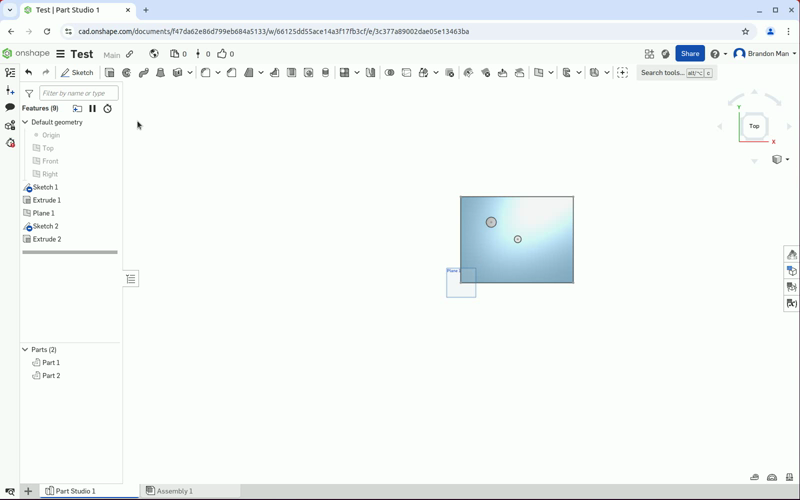
key(shift+h)
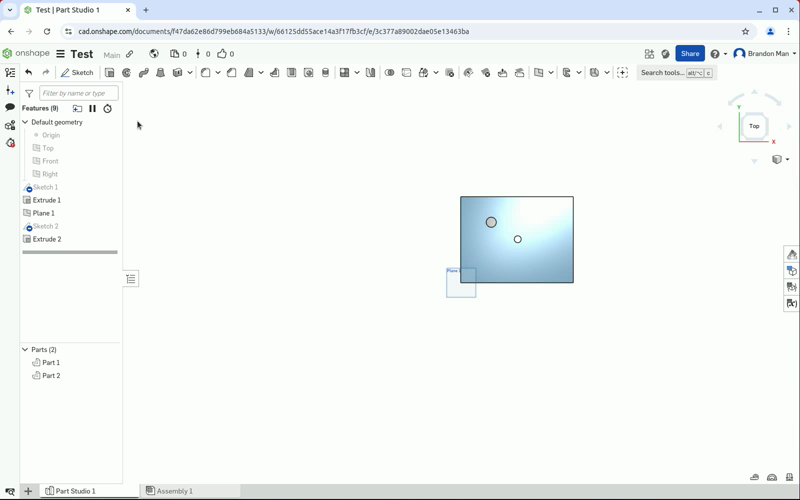
mouse_move(73, 189)
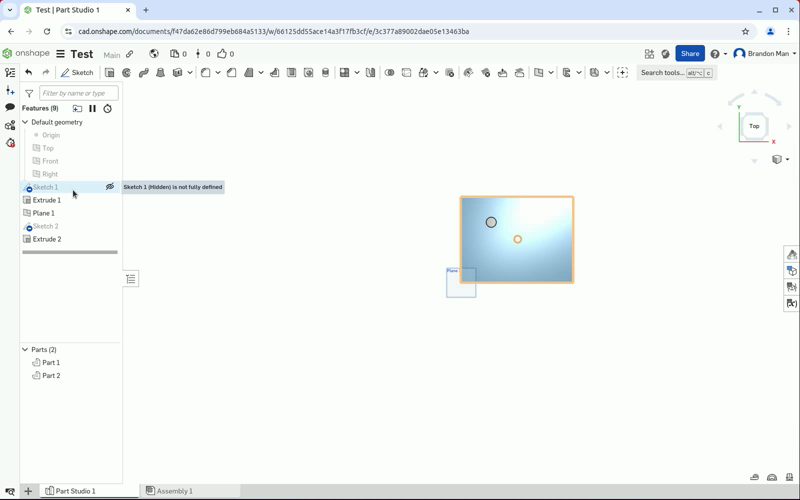
click(73, 189)
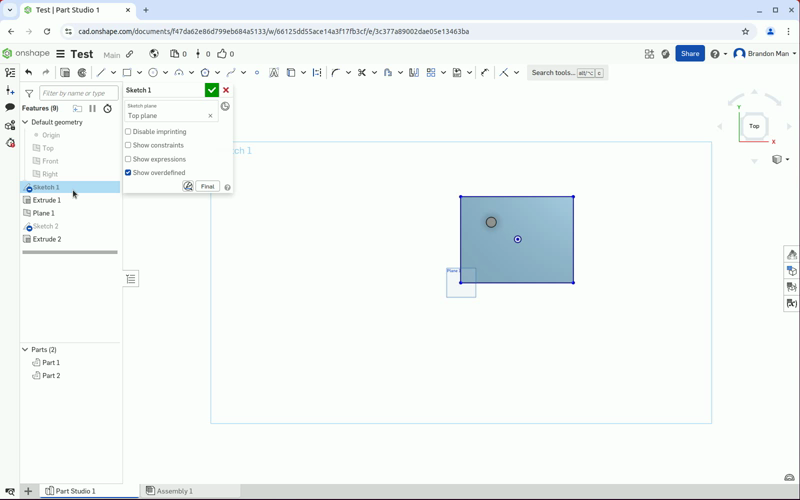
mouse_move(229, 92)
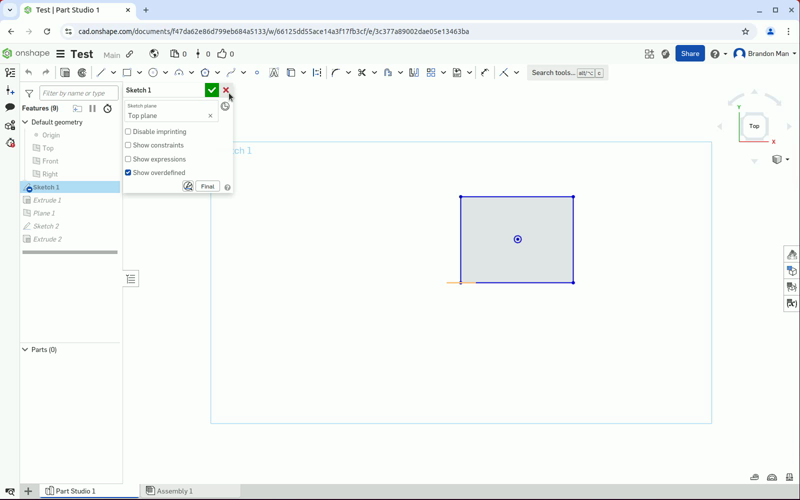
click(229, 92)
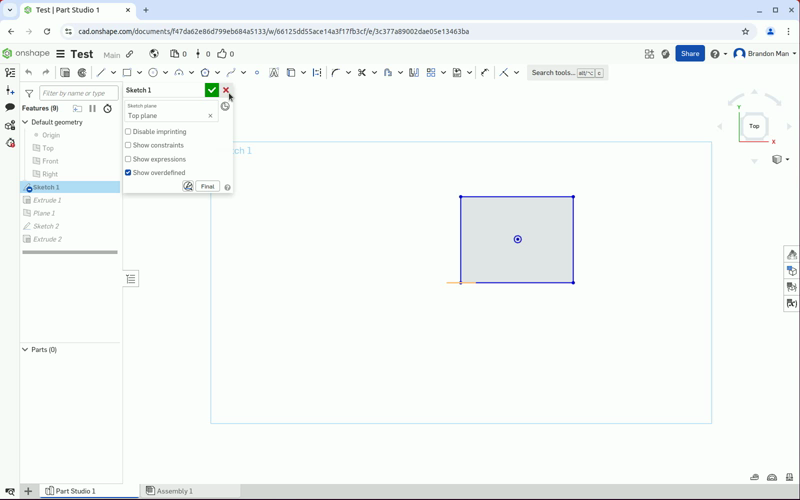
key(shift+s)
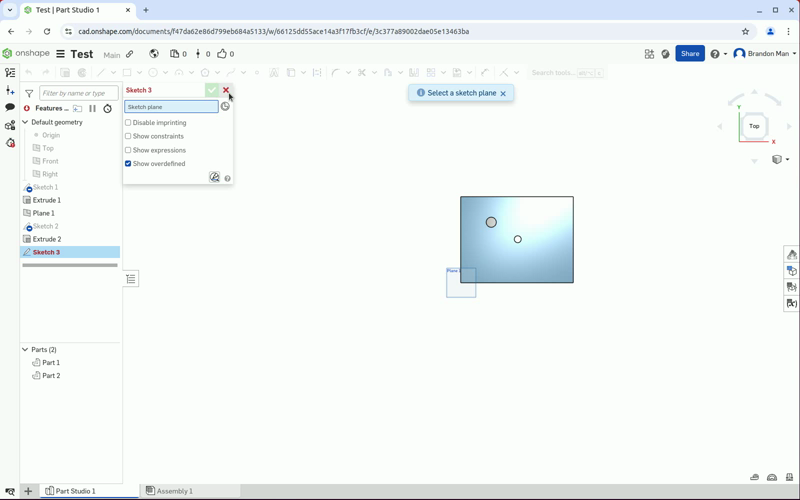
mouse_move(73, 215)
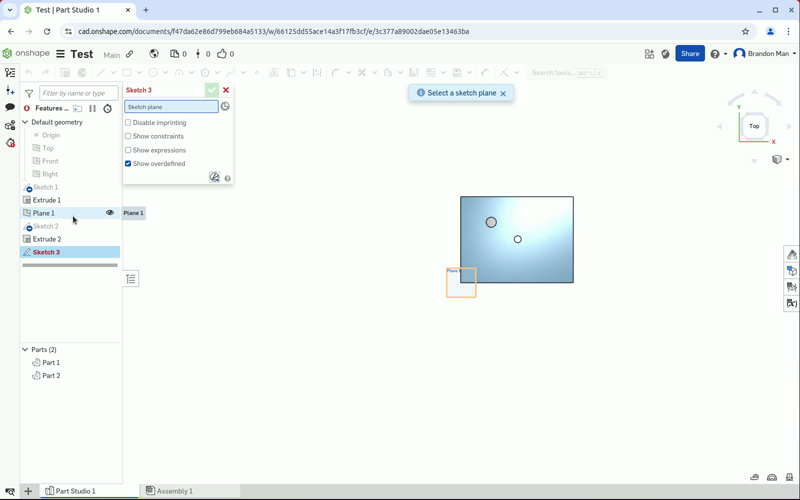
click(73, 215)
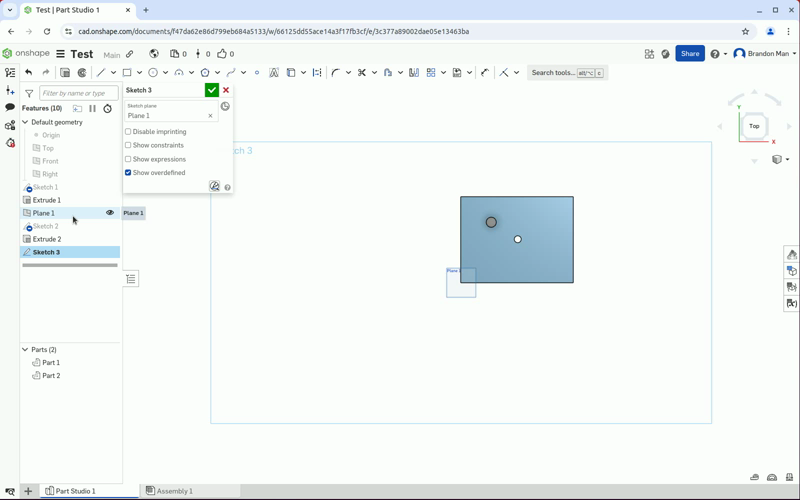
mouse_move(73, 352)
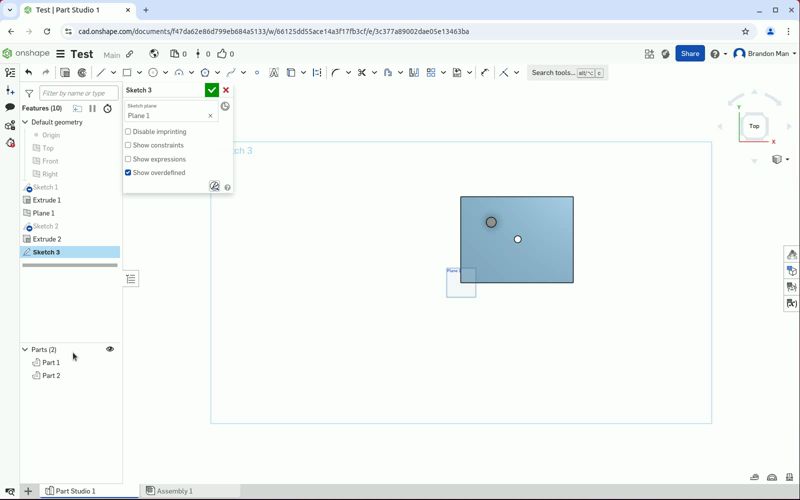
key(y)
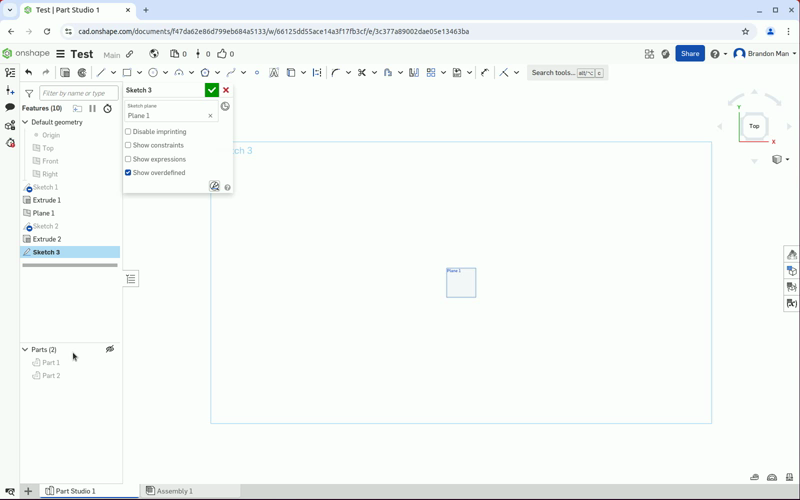
key(c)
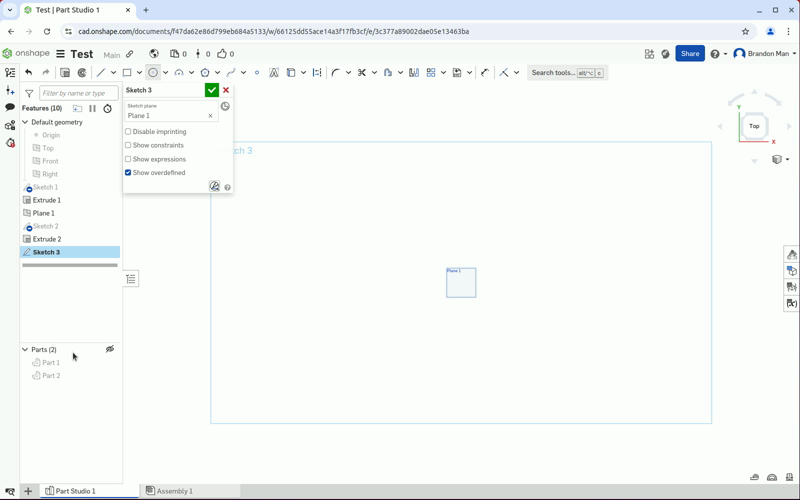
key_down(shift)
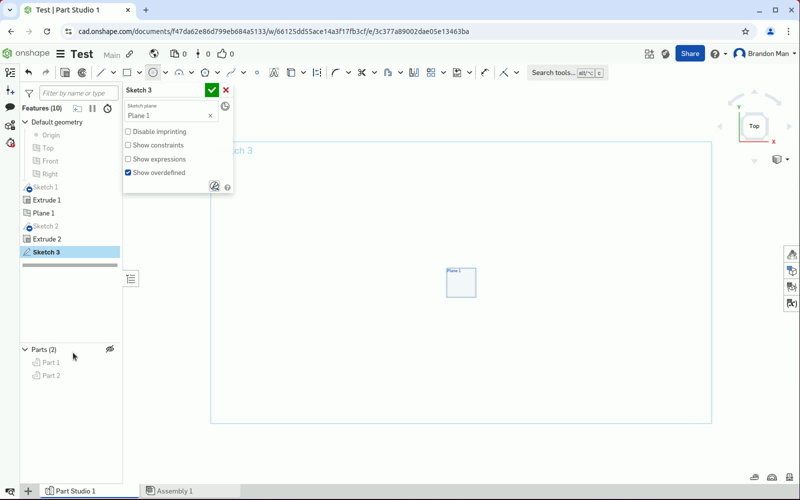
mouse_move(543, 222)
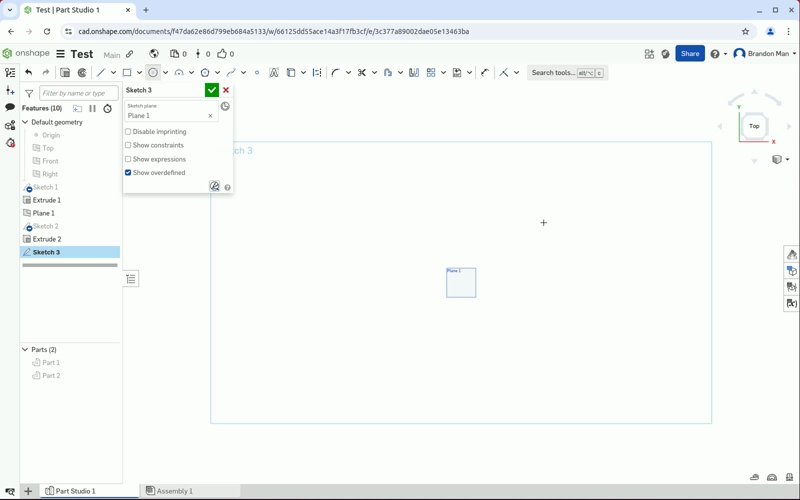
click(543, 222)
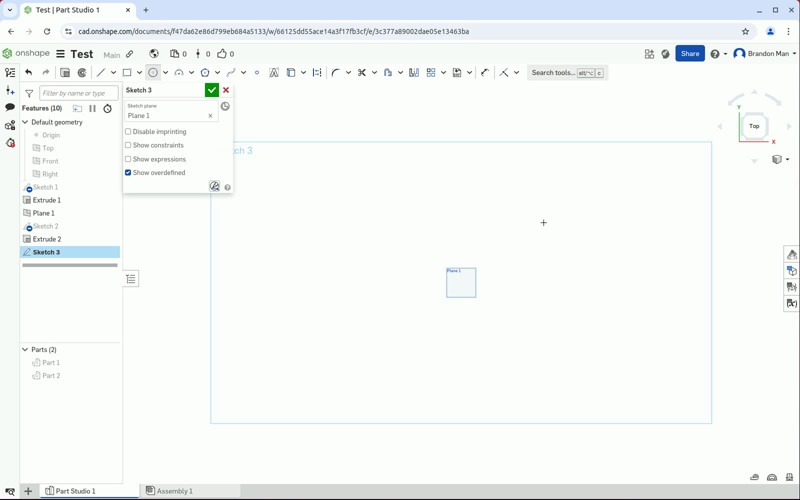
key_up(shift)
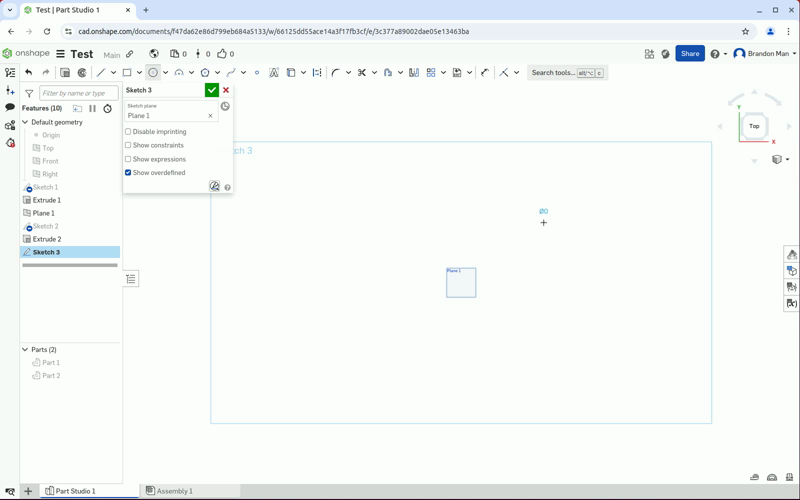
mouse_move(548, 222)
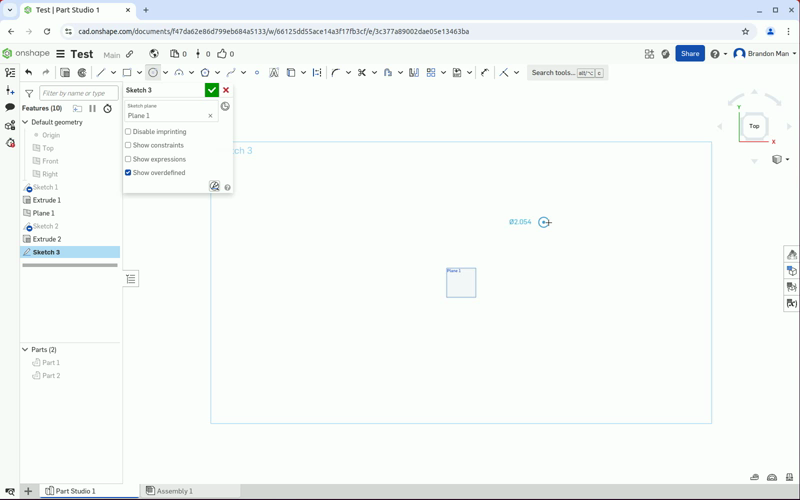
click(548, 222)
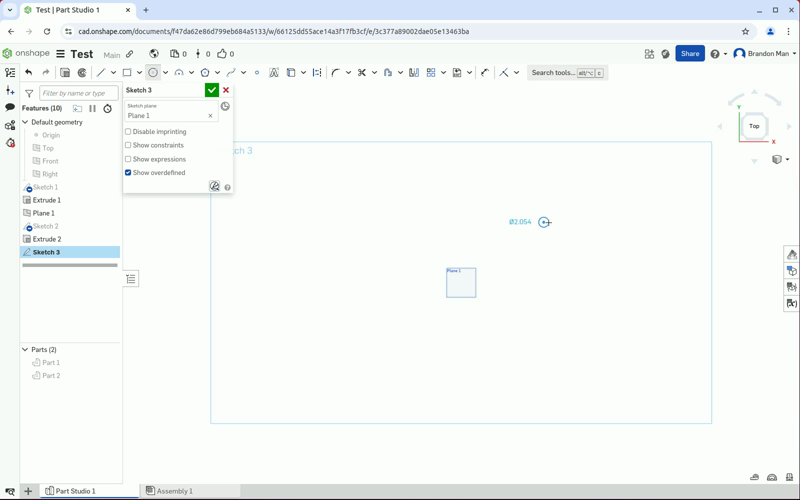
key(esc)
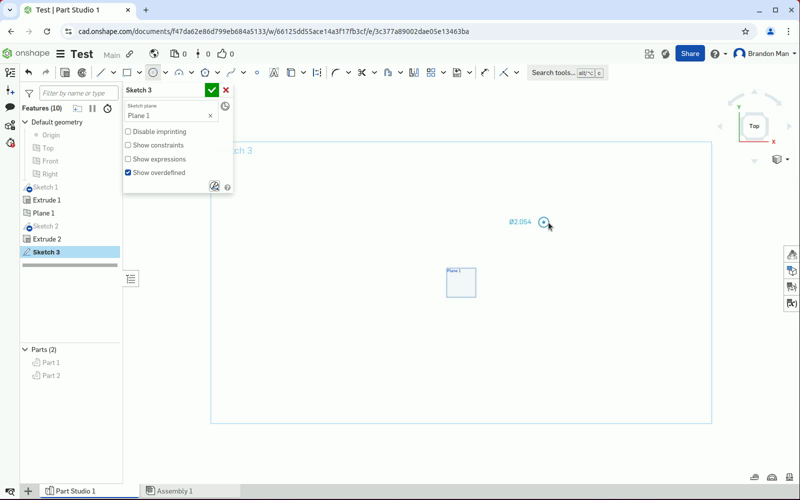
mouse_move(542, 225)
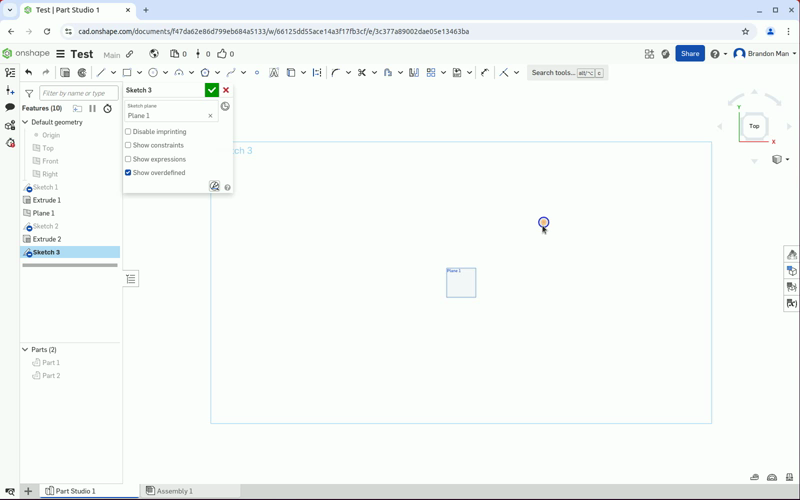
scroll(6)
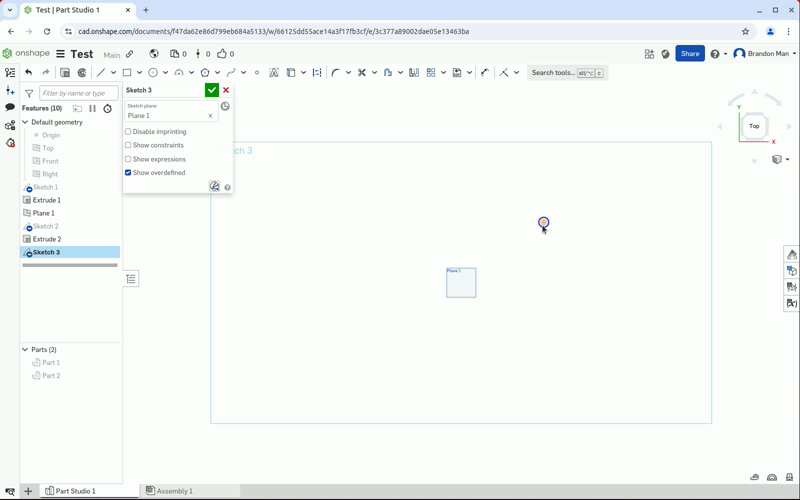
scroll(6)
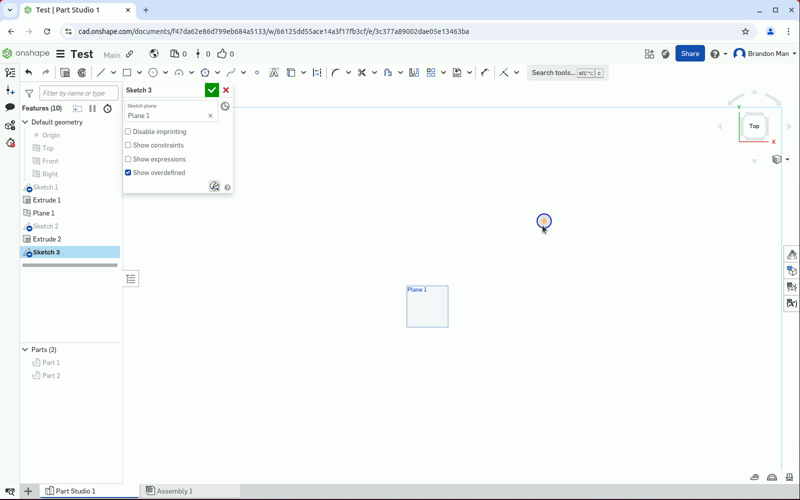
scroll(6)
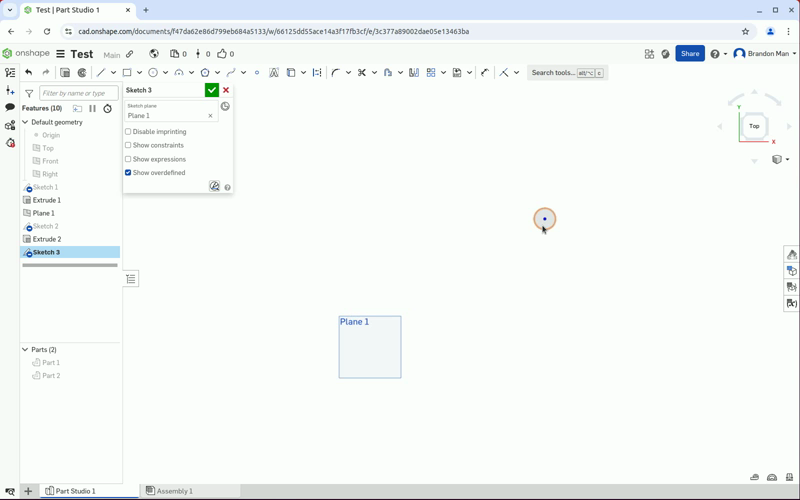
scroll(6)
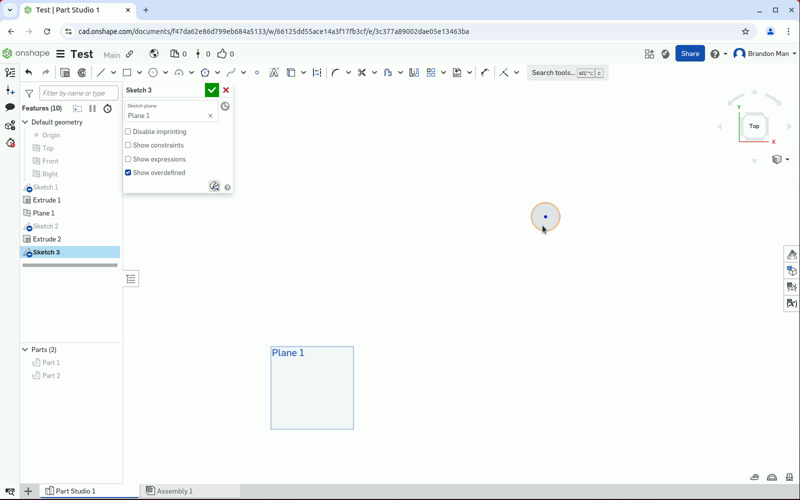
scroll(6)
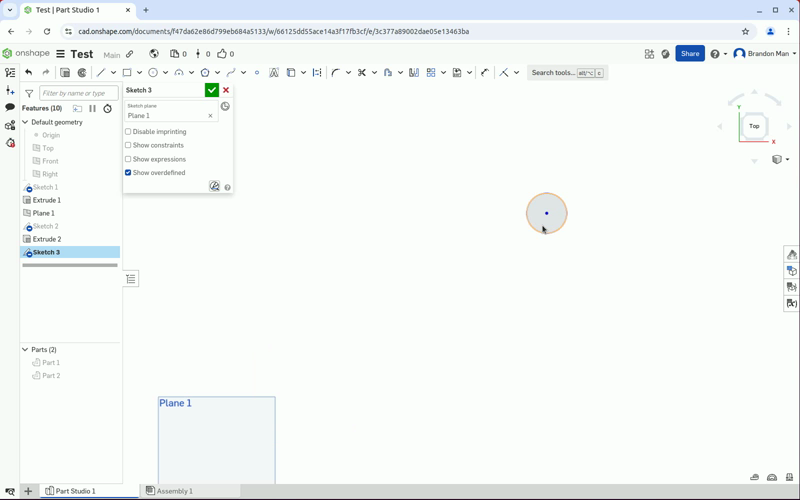
scroll(6)
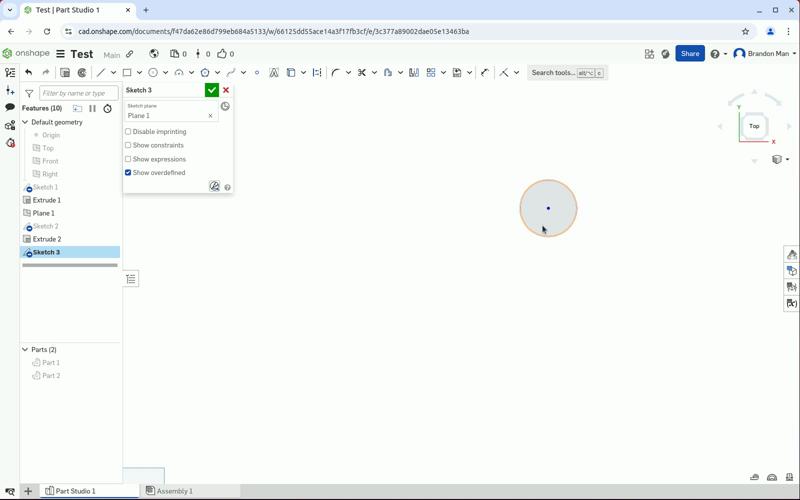
scroll(6)
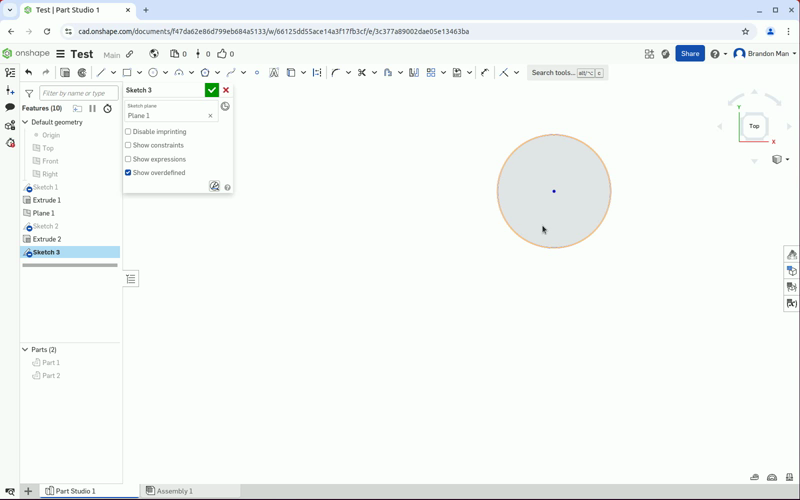
click(542, 225)
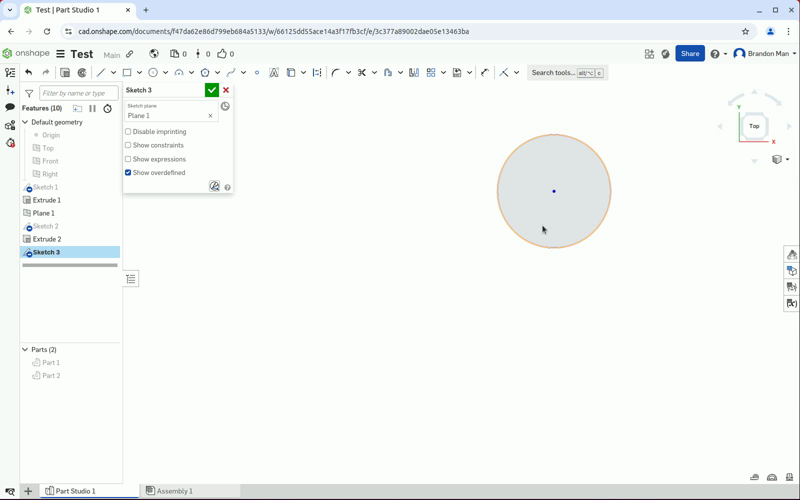
scroll(-6)
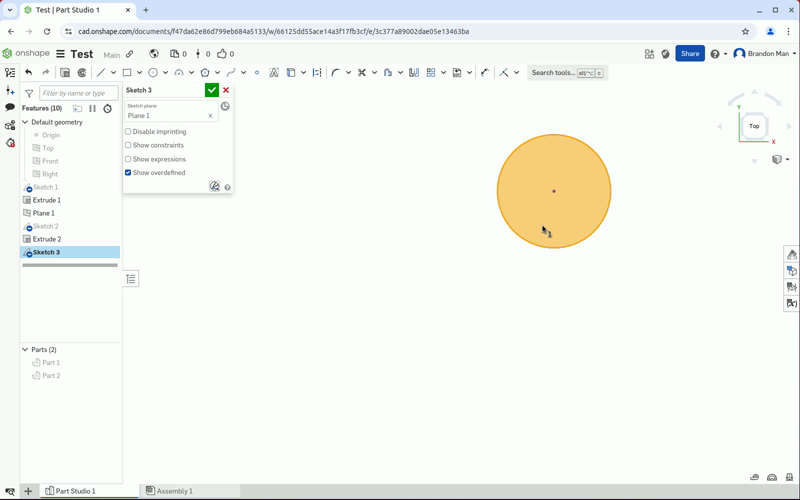
scroll(-6)
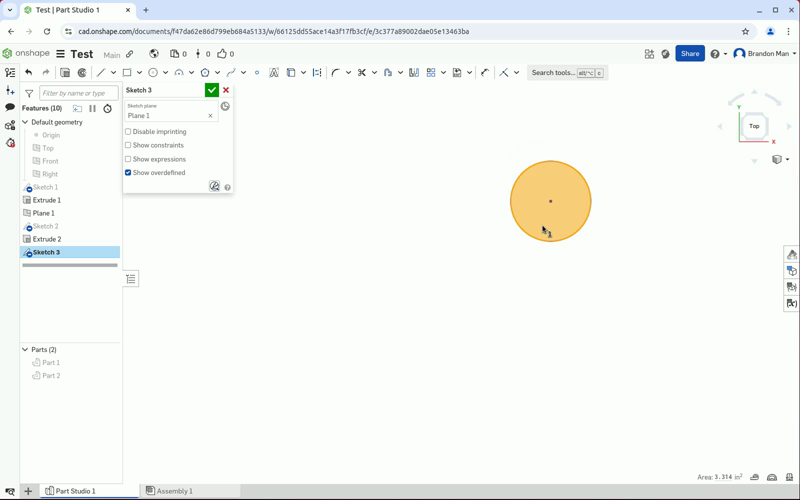
scroll(-6)
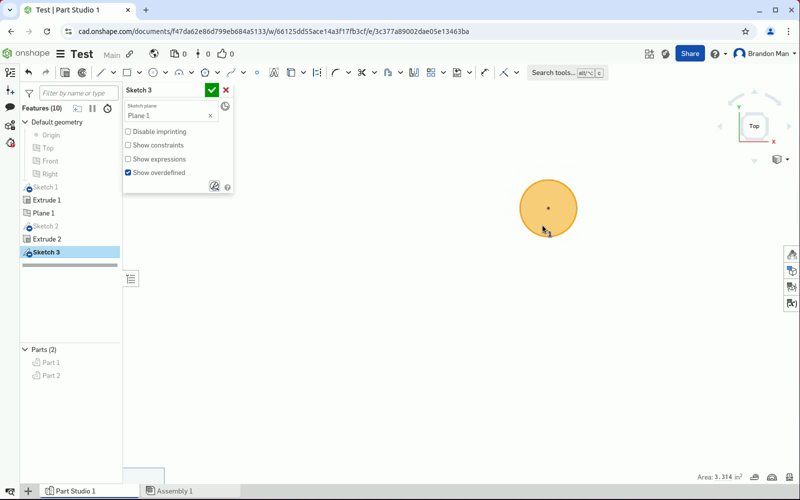
scroll(-6)
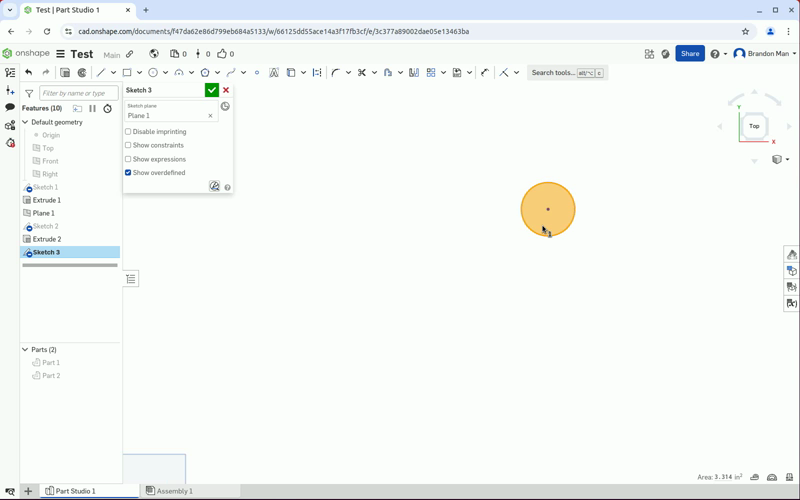
scroll(-6)
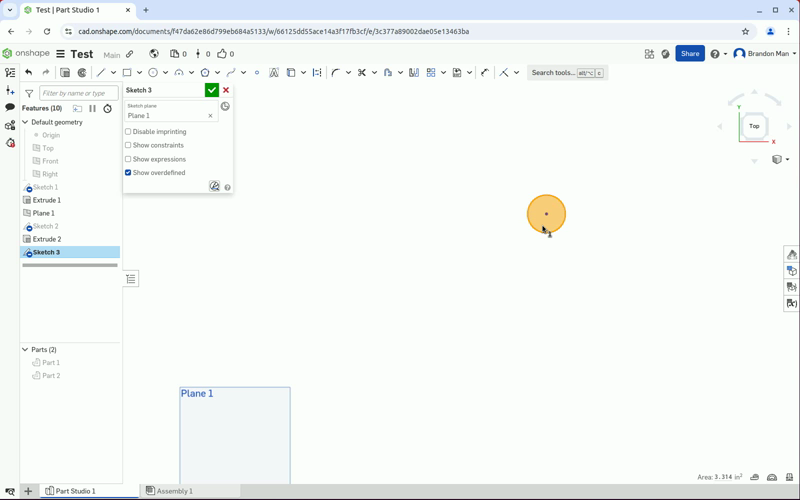
scroll(-6)
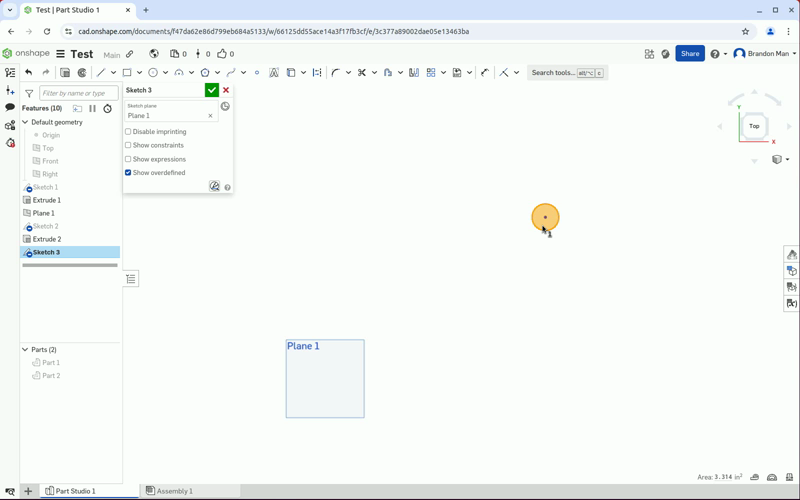
scroll(-6)
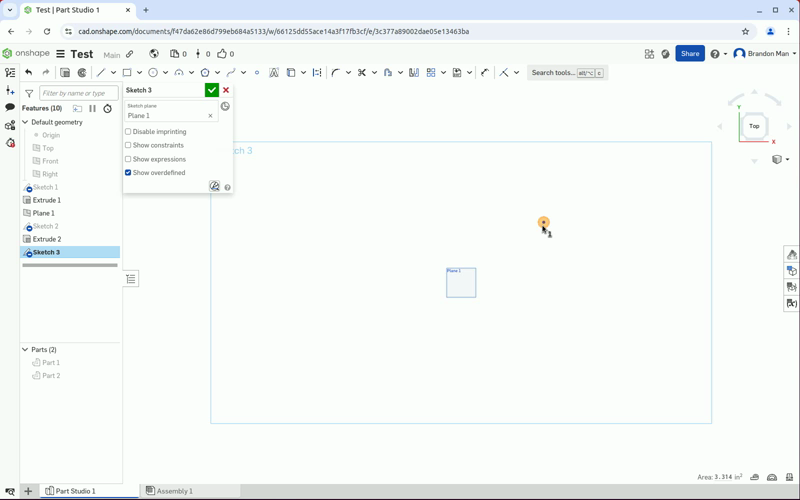
mouse_move(73, 352)
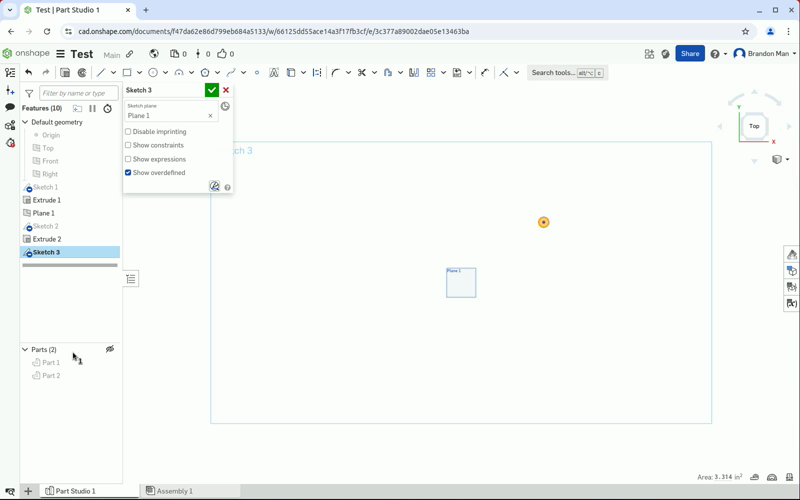
key(shift+y)
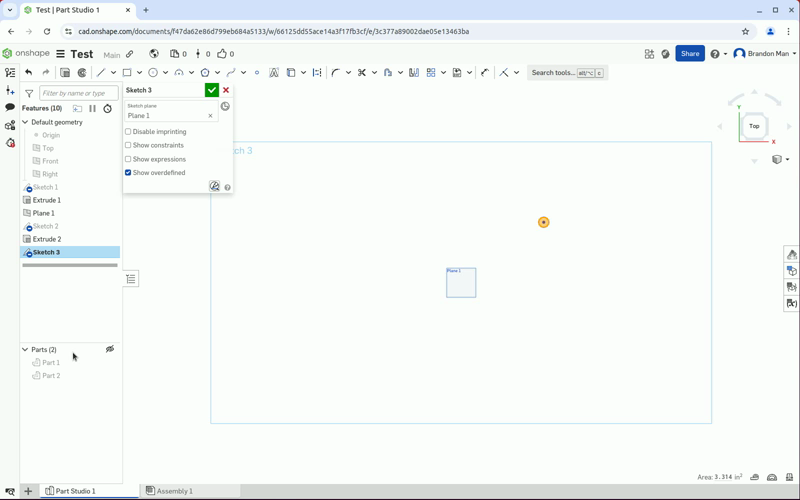
key(shift+e)
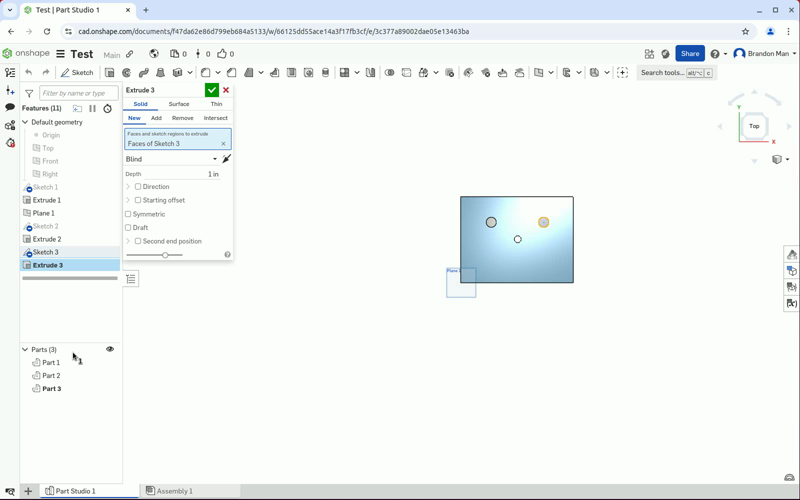
mouse_move(143, 106)
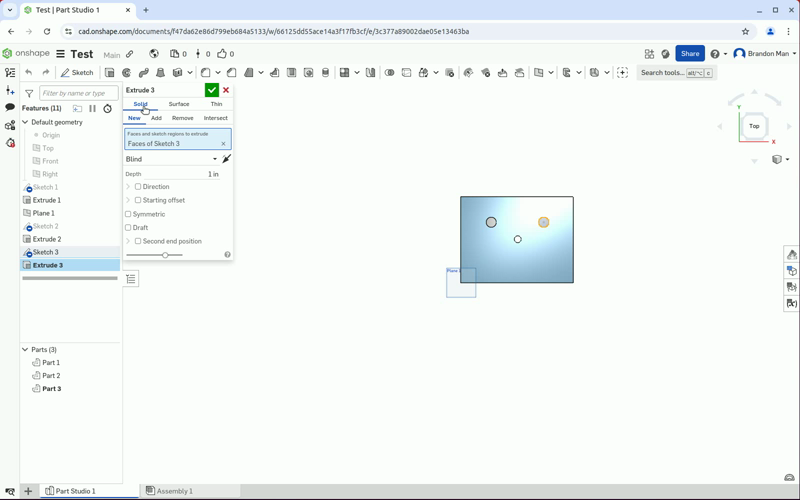
click(143, 106)
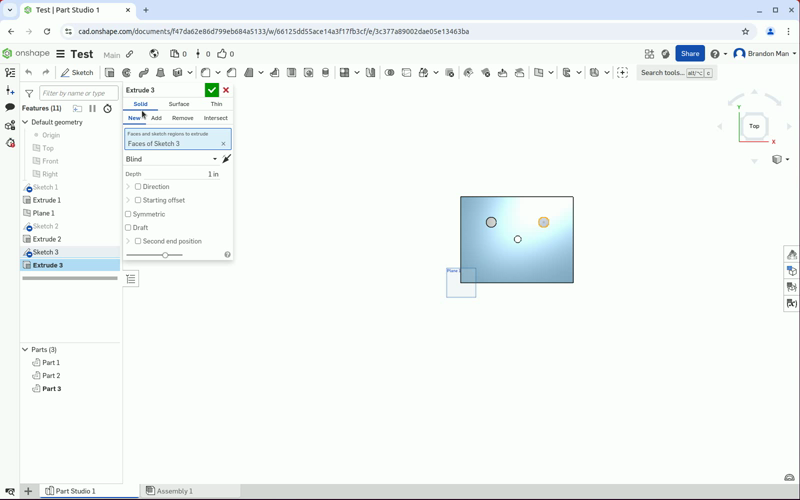
mouse_move(137, 120)
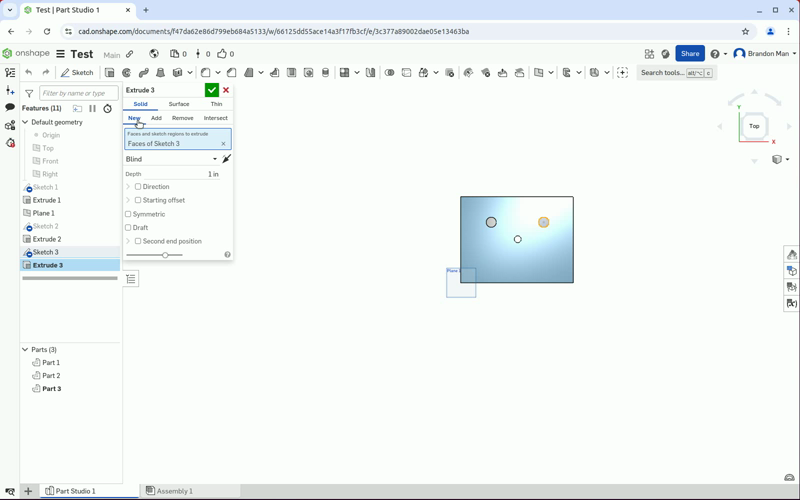
click(137, 120)
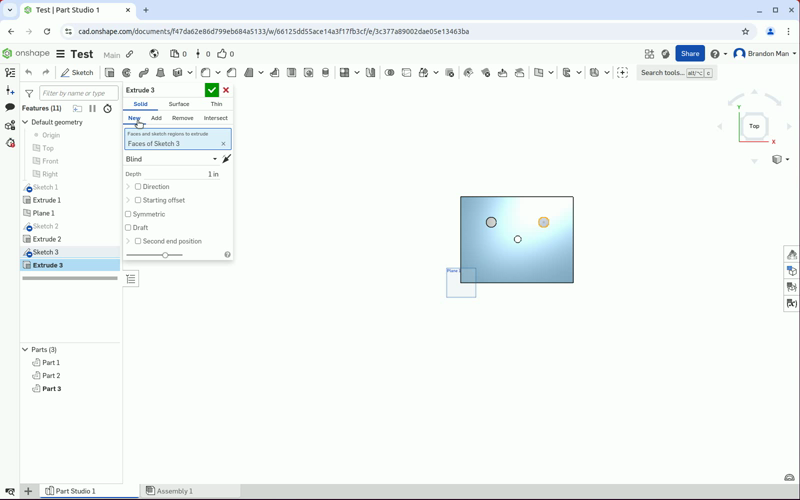
key(tab, 4)
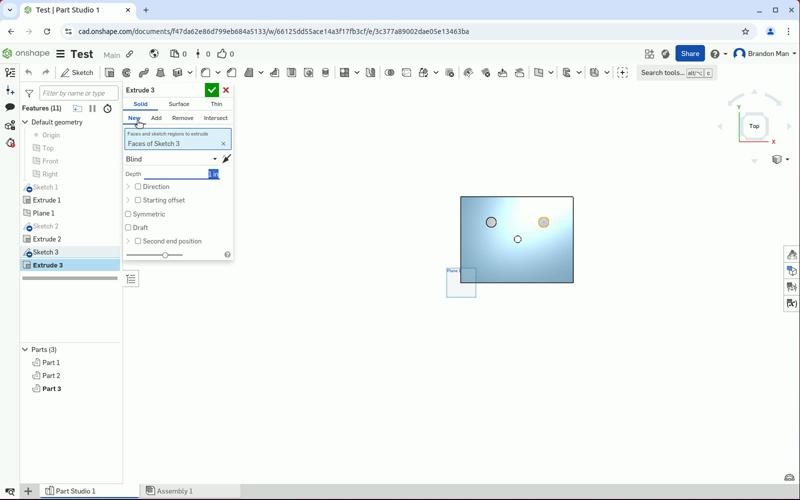
text(2.166)
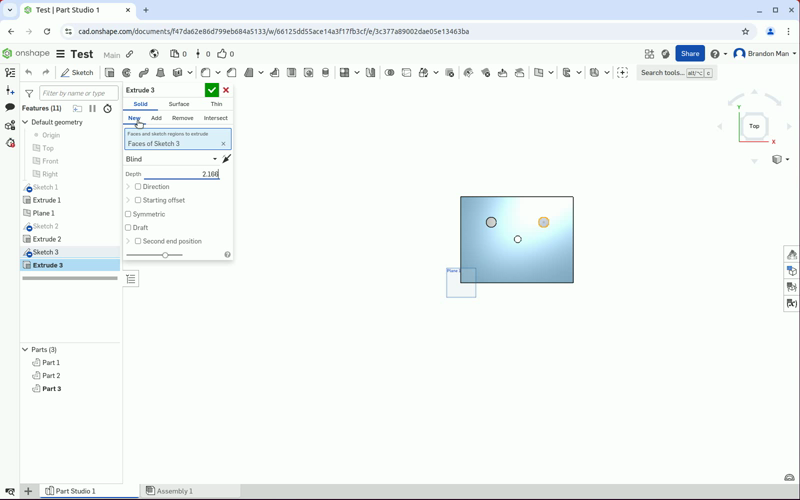
key(enter)
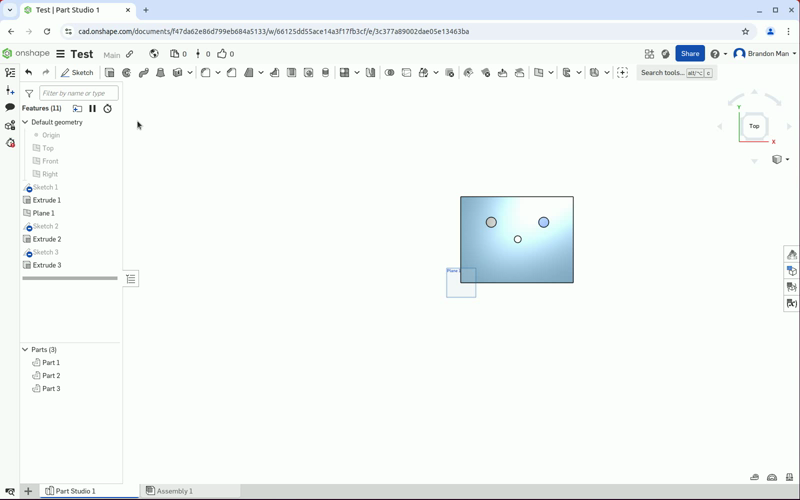
key(shift+h)
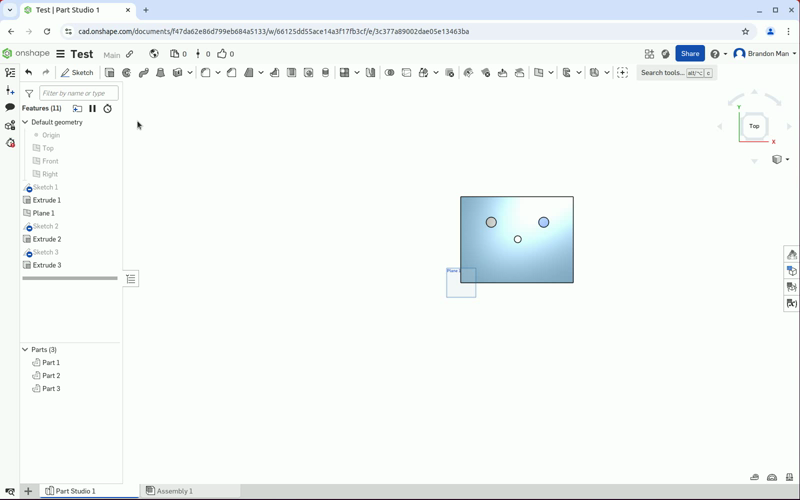
key(shift+h)
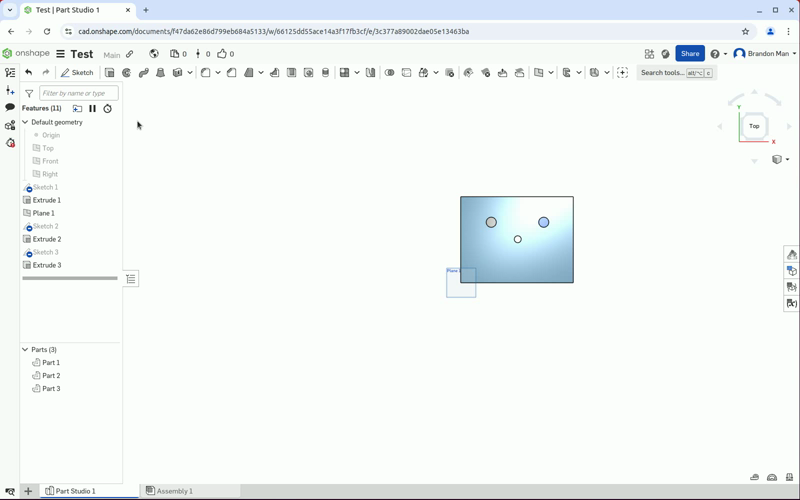
mouse_move(73, 189)
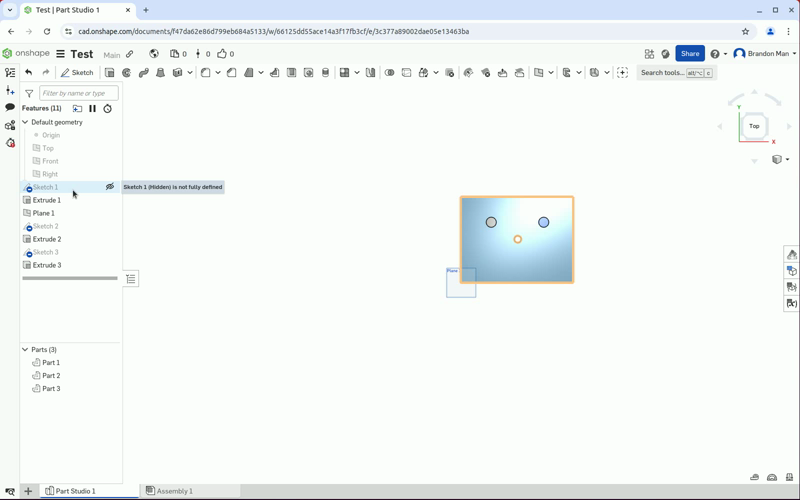
click(73, 189)
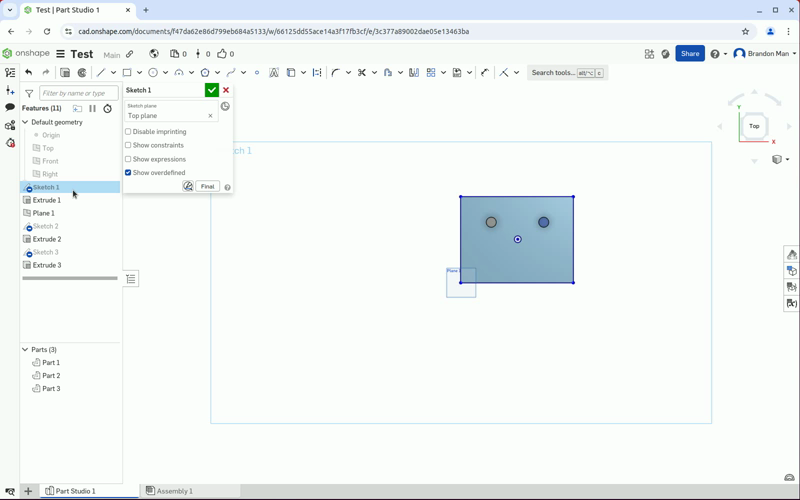
mouse_move(229, 92)
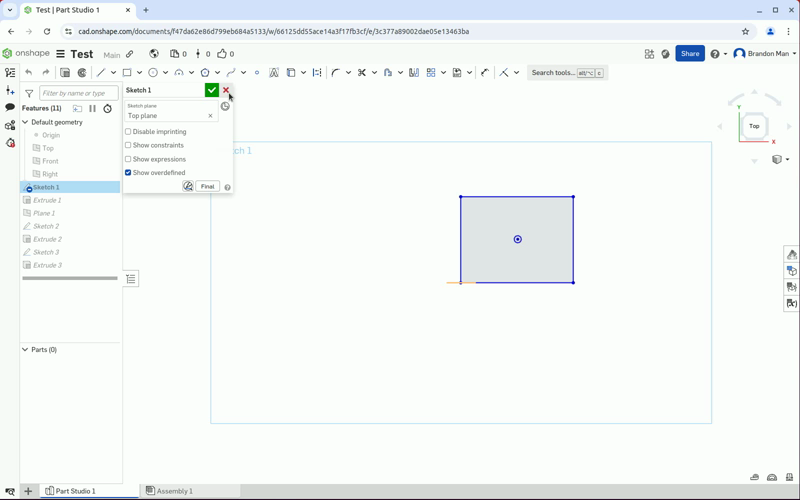
click(229, 92)
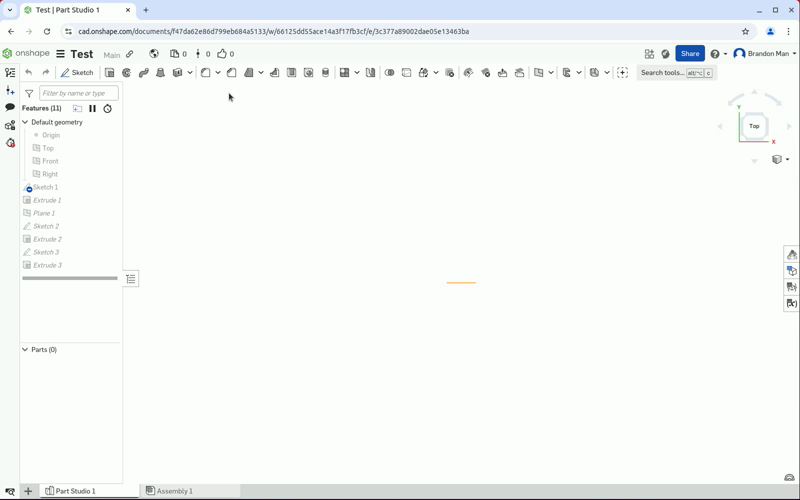
key(shift+s)
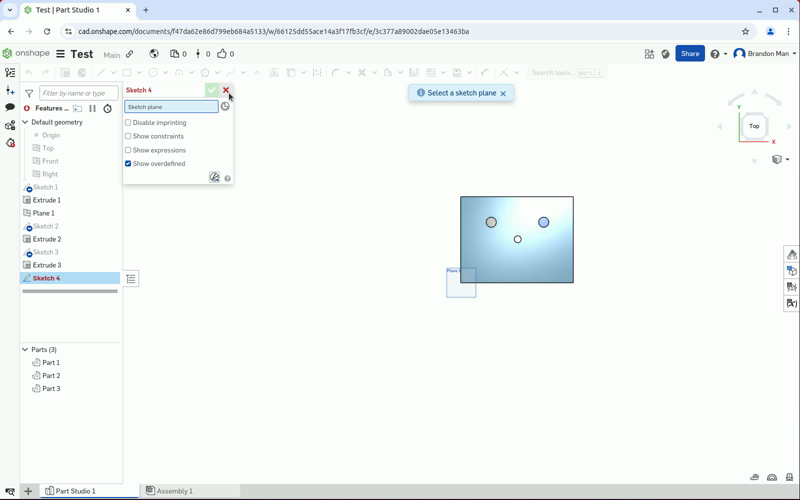
mouse_move(73, 215)
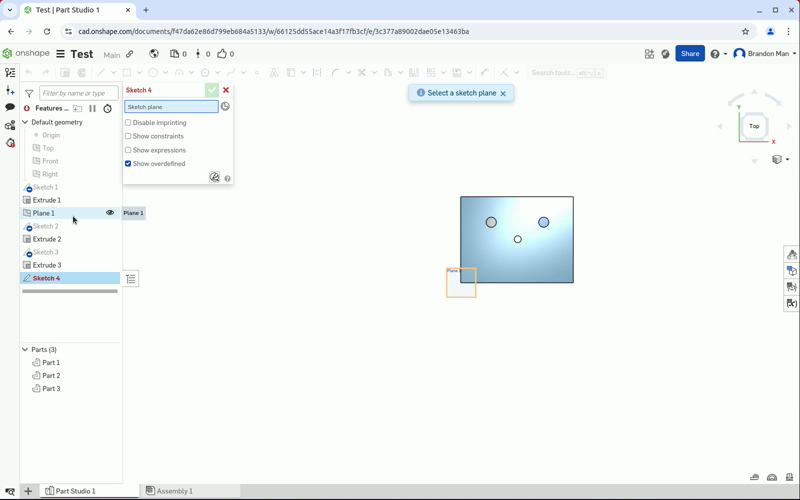
click(73, 215)
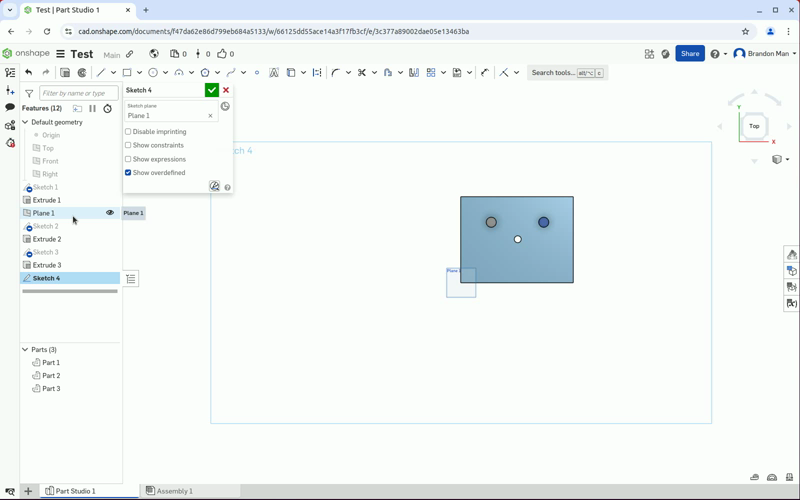
mouse_move(73, 352)
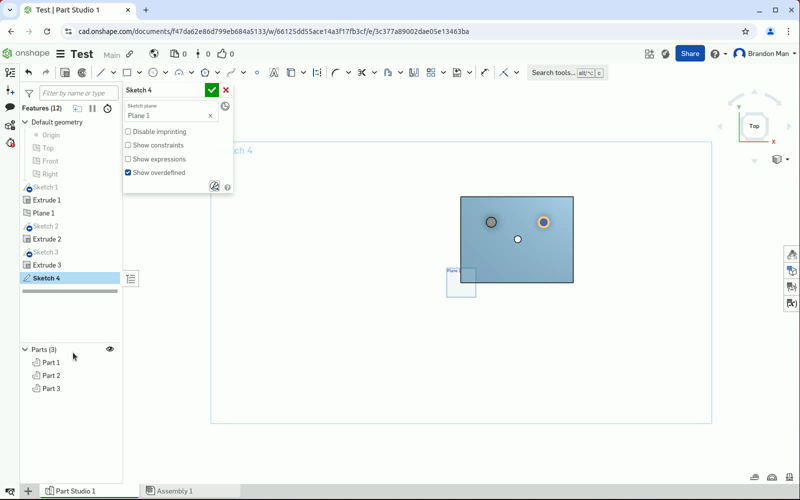
key(y)
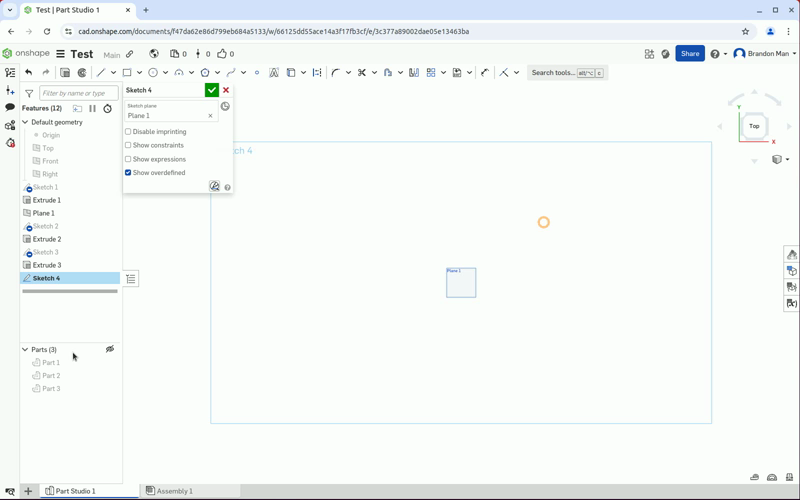
key(c)
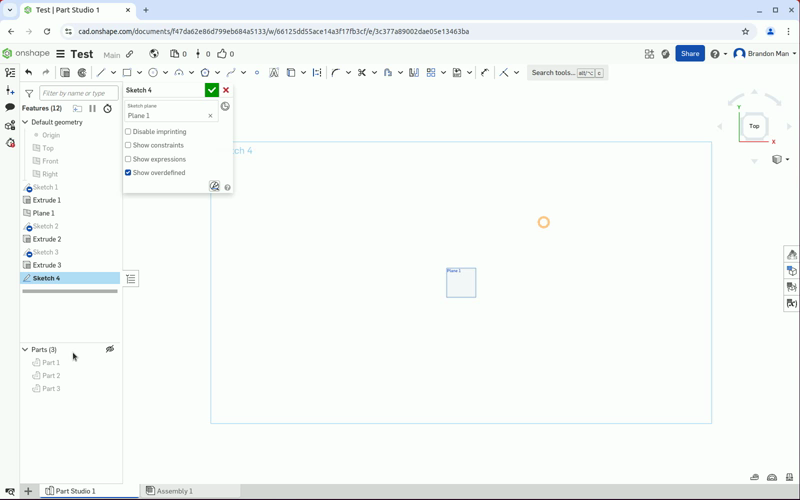
key_down(shift)
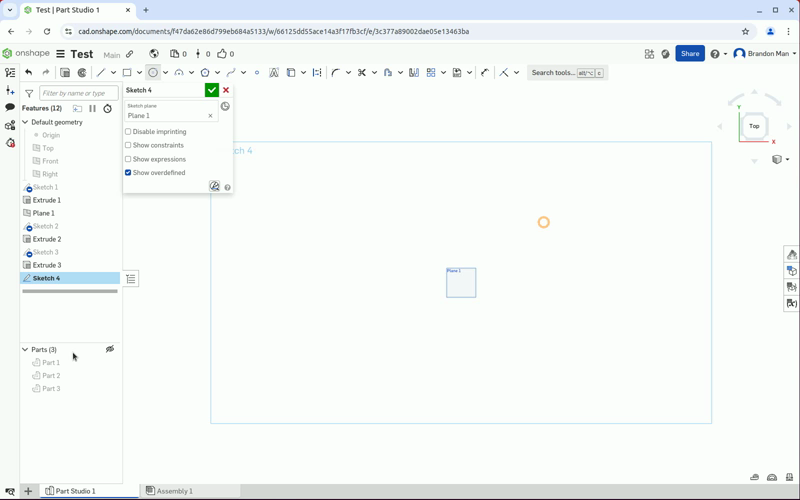
mouse_move(543, 257)
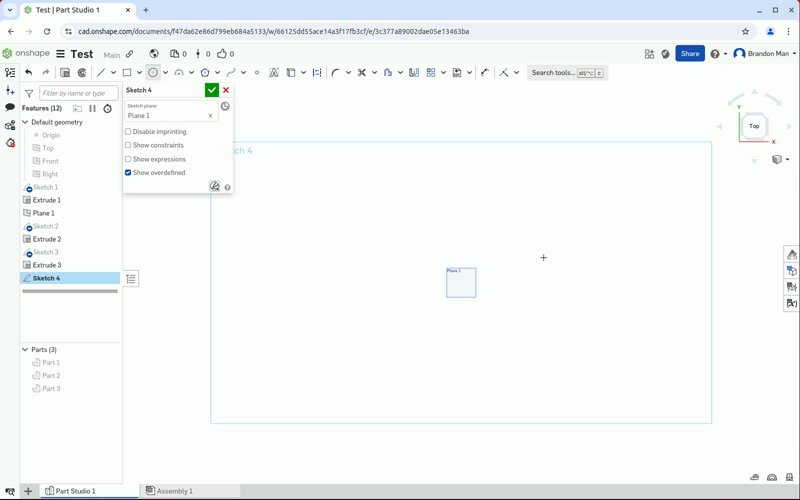
click(543, 257)
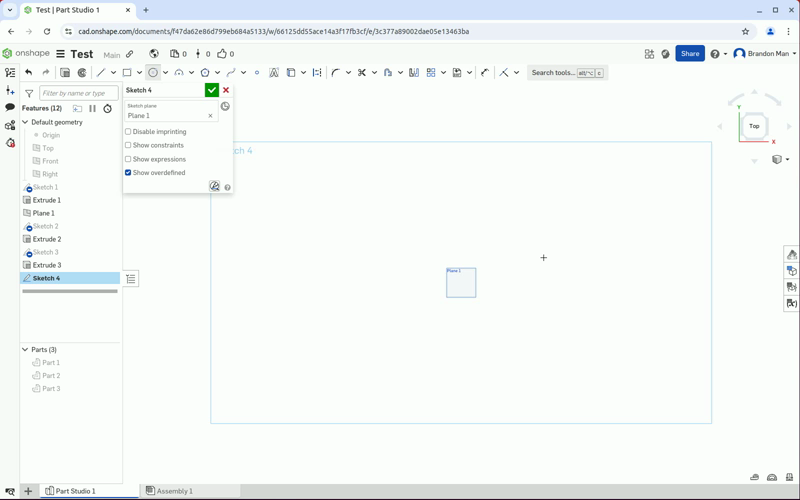
key_up(shift)
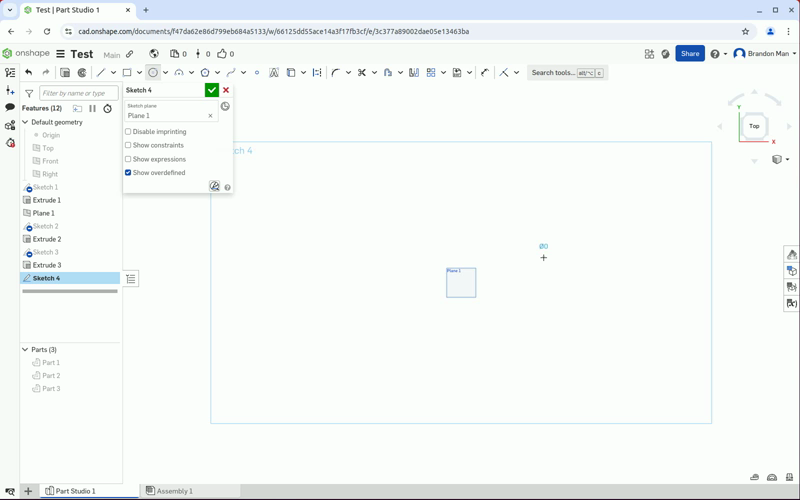
mouse_move(548, 257)
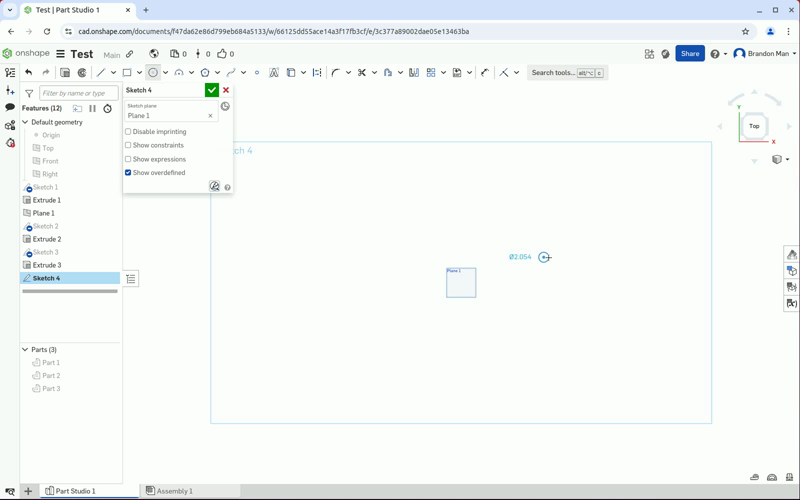
click(548, 257)
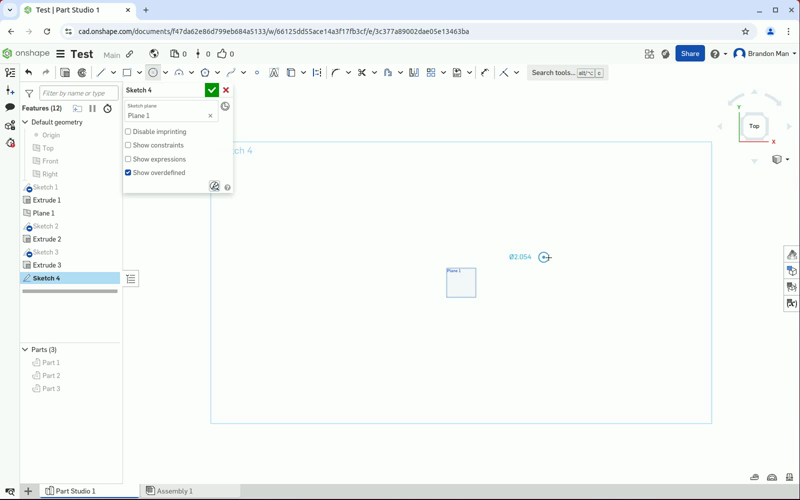
key(esc)
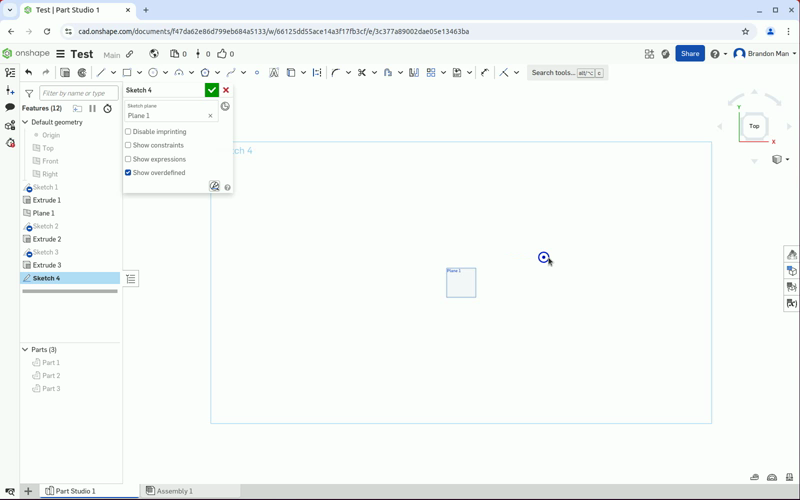
mouse_move(543, 255)
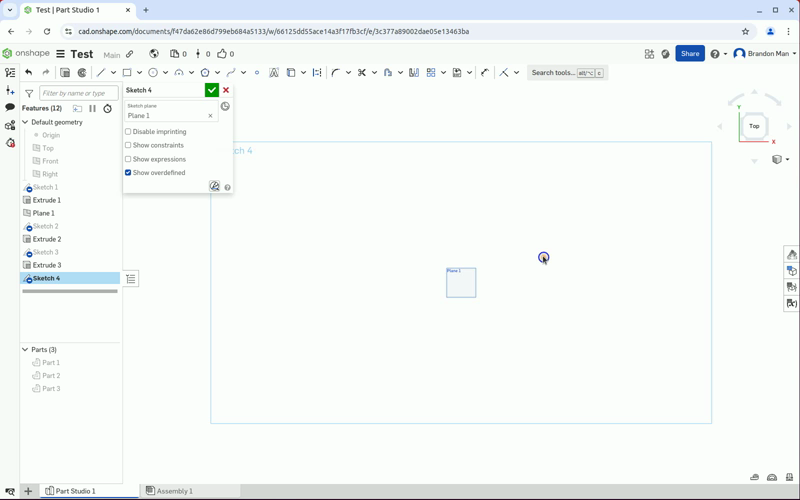
scroll(6)
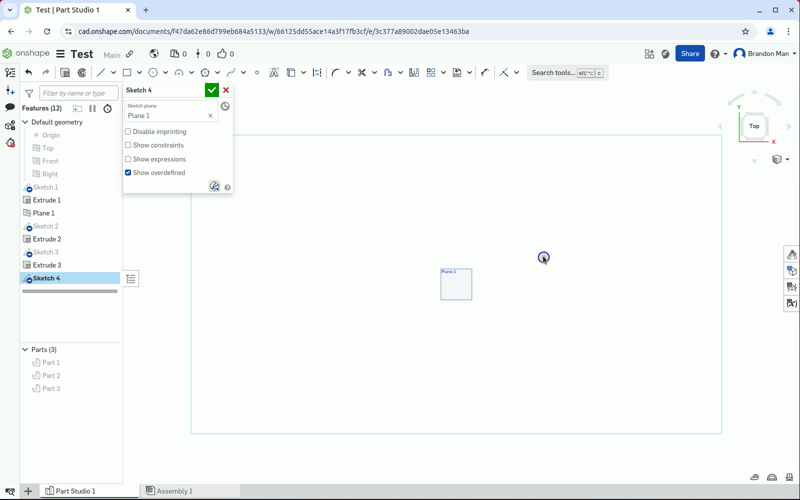
scroll(6)
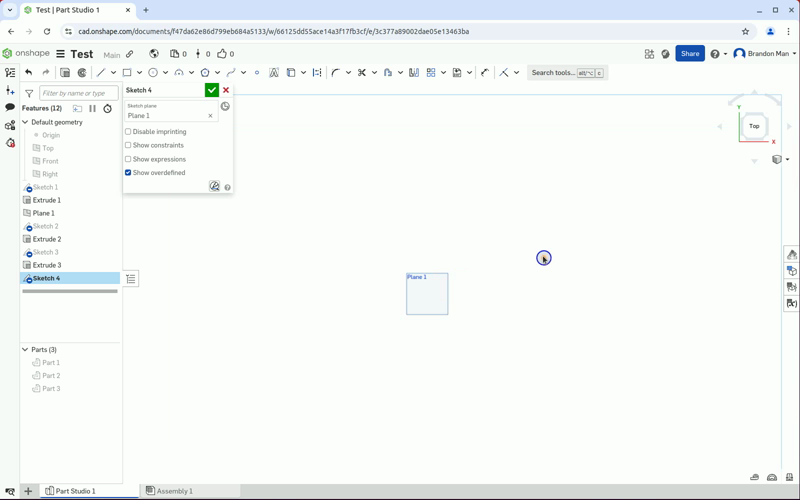
scroll(6)
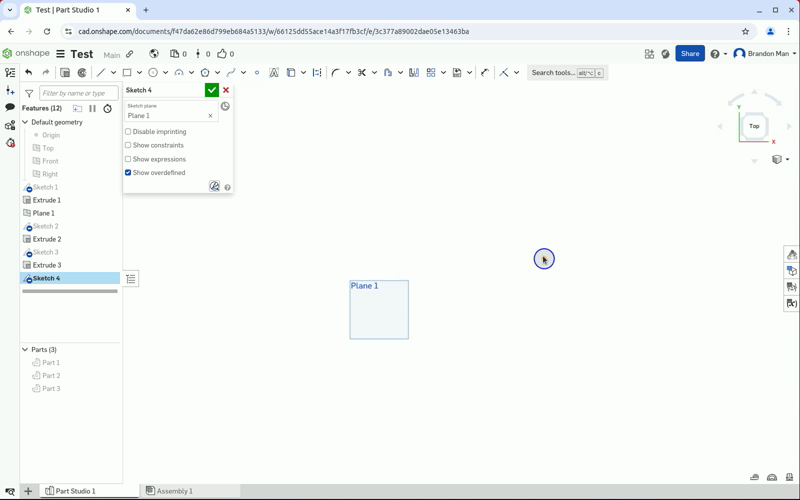
scroll(6)
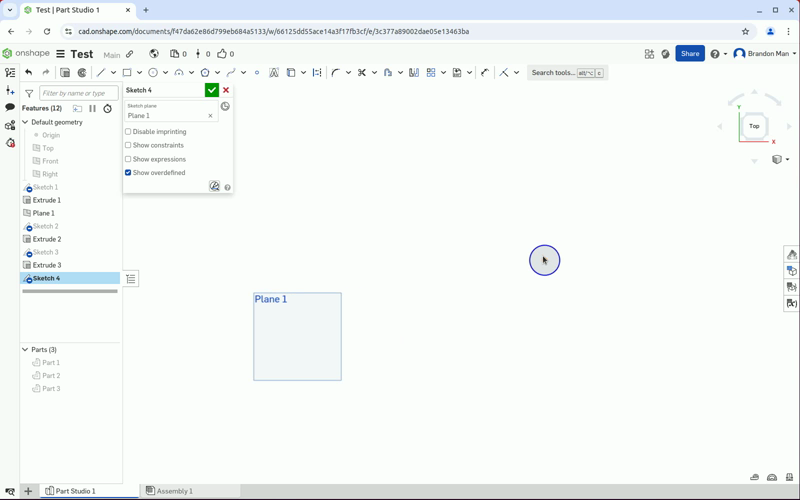
scroll(6)
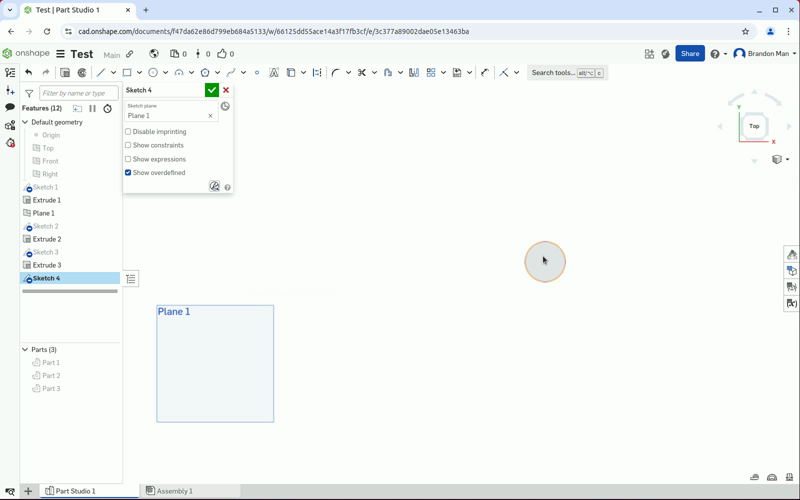
scroll(6)
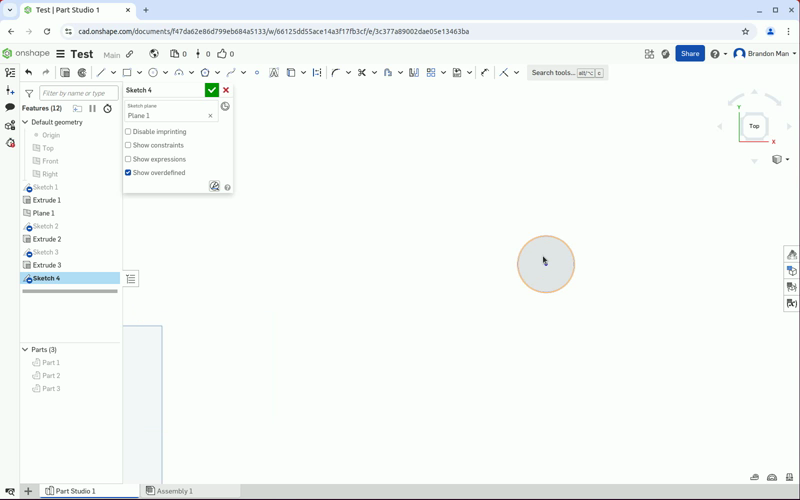
scroll(6)
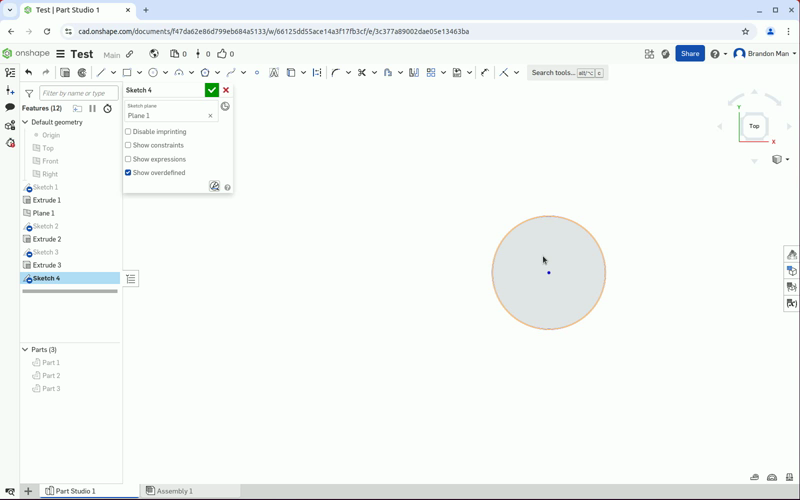
click(543, 255)
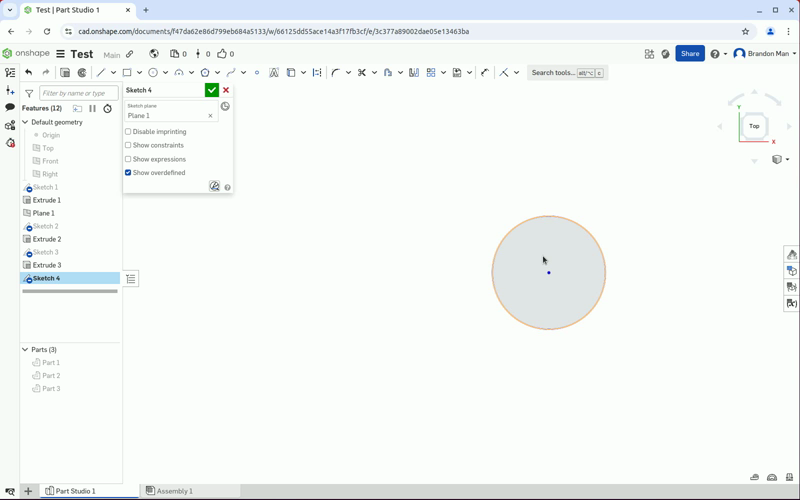
scroll(-6)
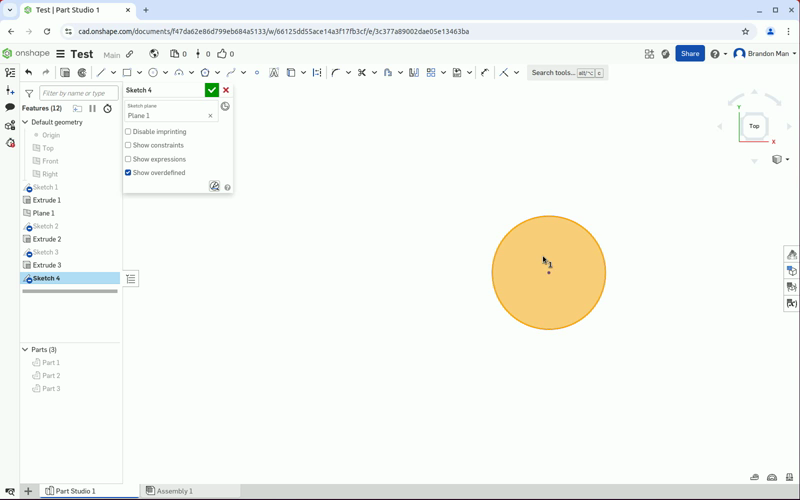
scroll(-6)
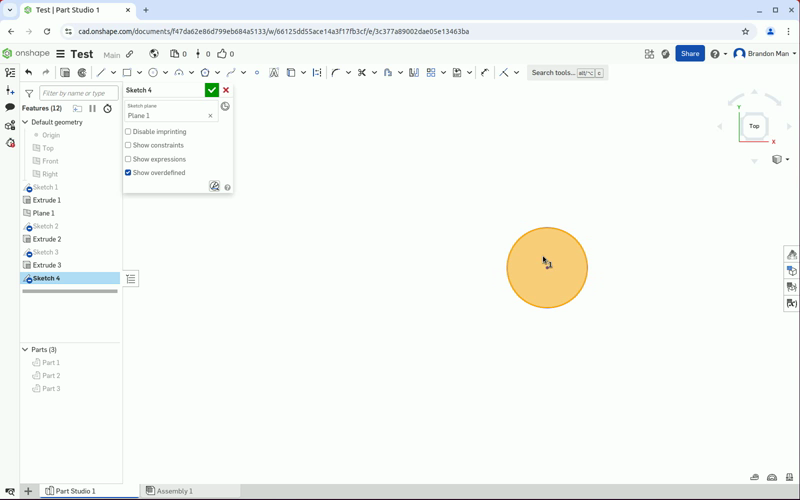
scroll(-6)
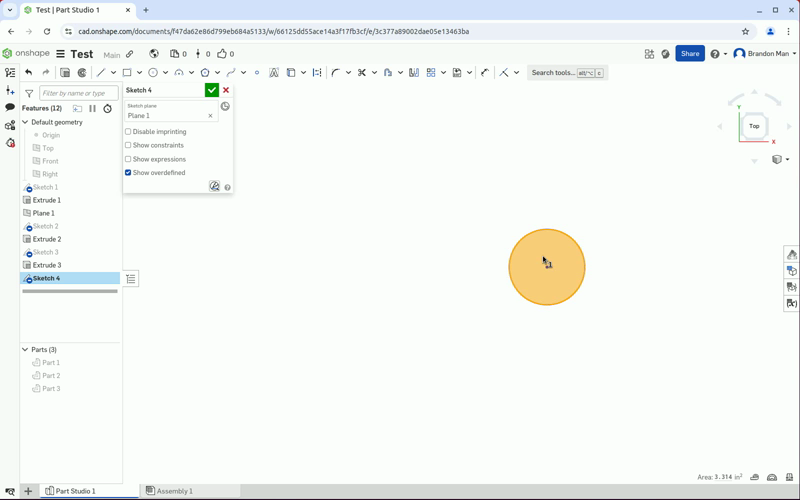
scroll(-6)
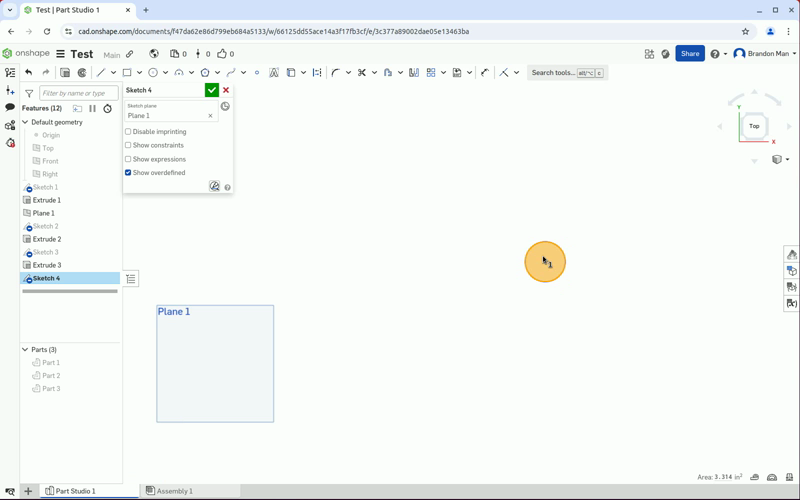
scroll(-6)
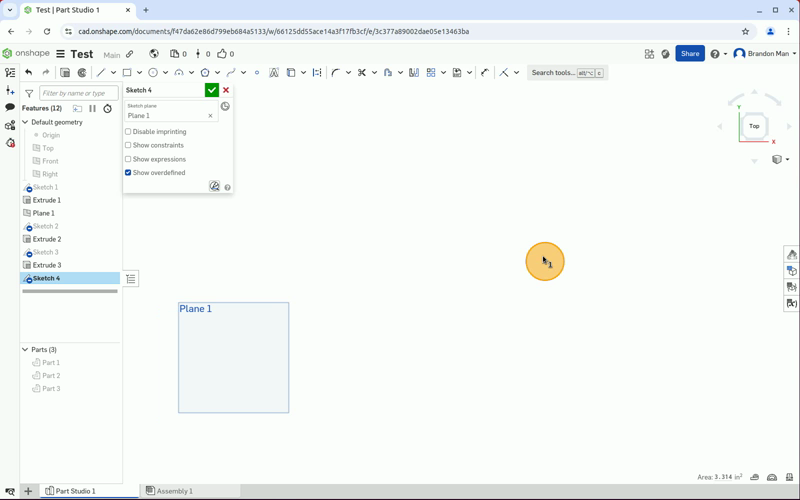
scroll(-6)
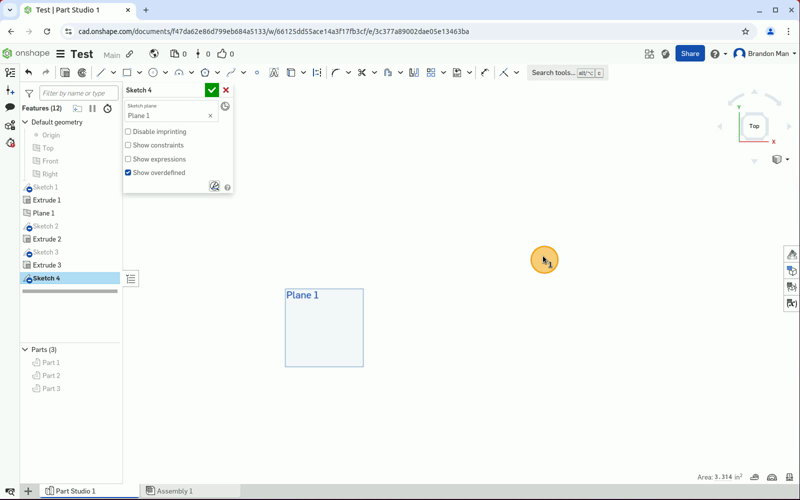
scroll(-6)
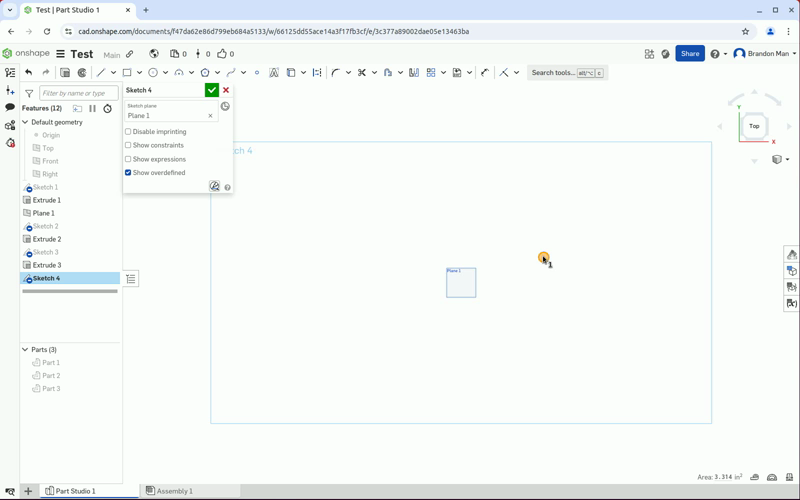
mouse_move(73, 352)
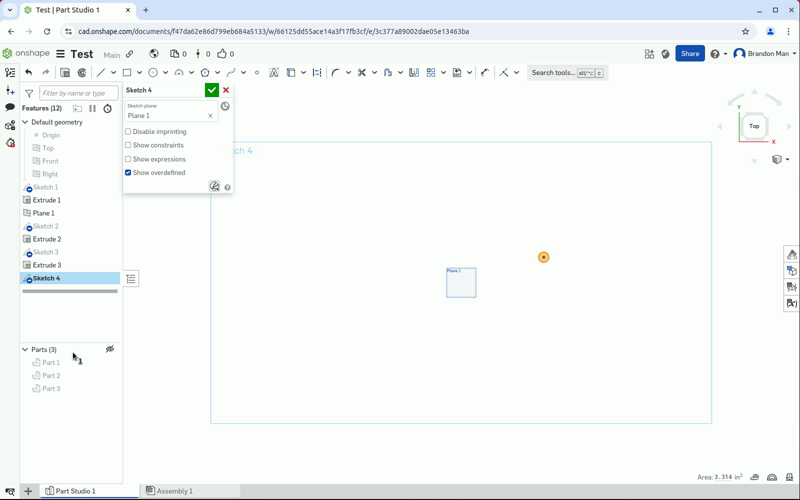
key(shift+y)
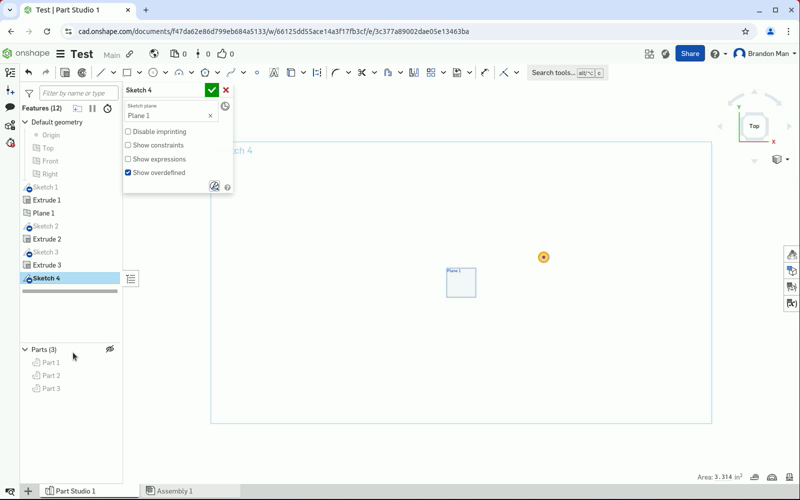
key(shift+e)
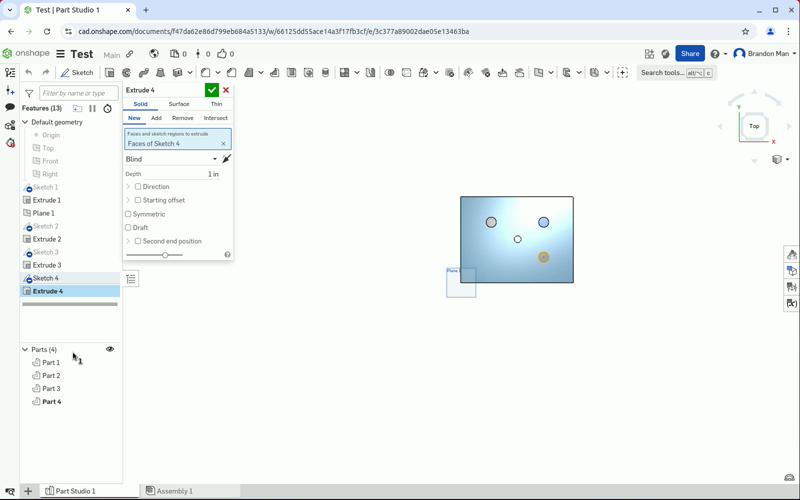
mouse_move(143, 106)
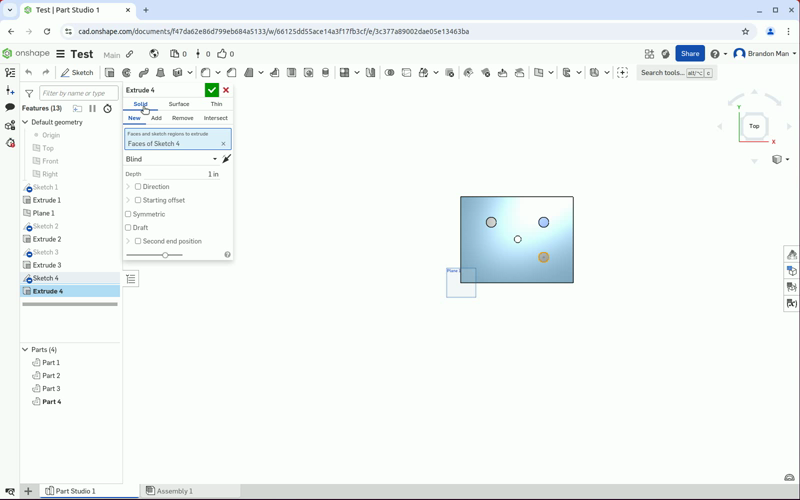
click(143, 106)
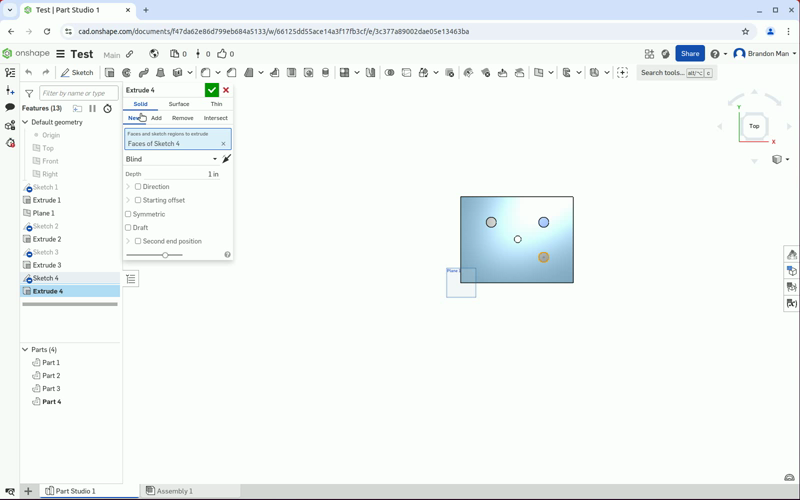
mouse_move(137, 120)
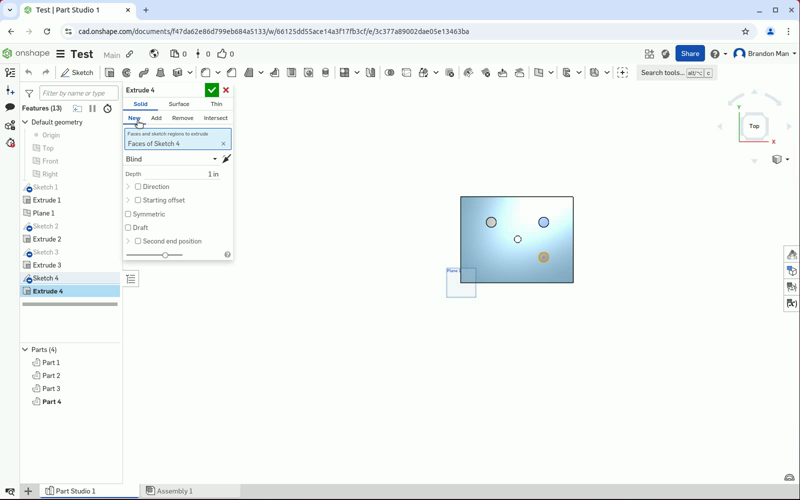
click(137, 120)
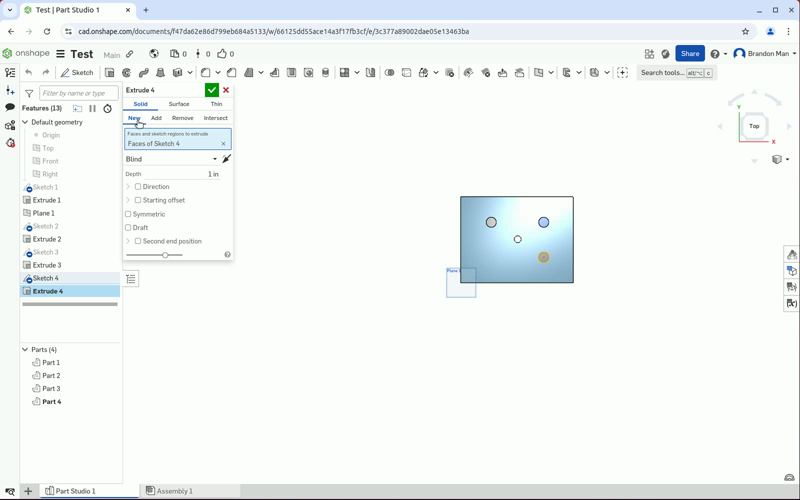
key(tab, 4)
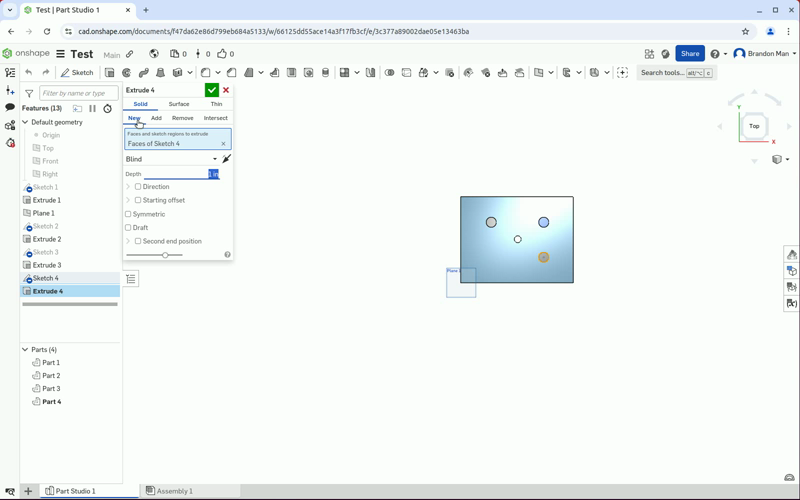
text(2.166)
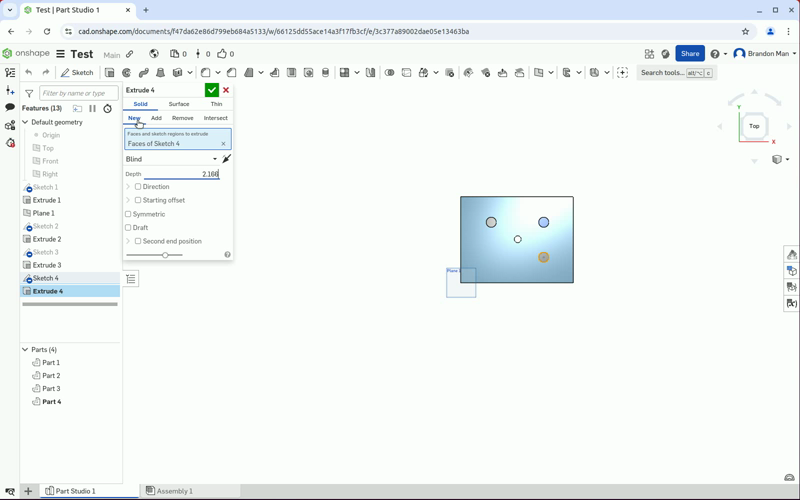
key(enter)
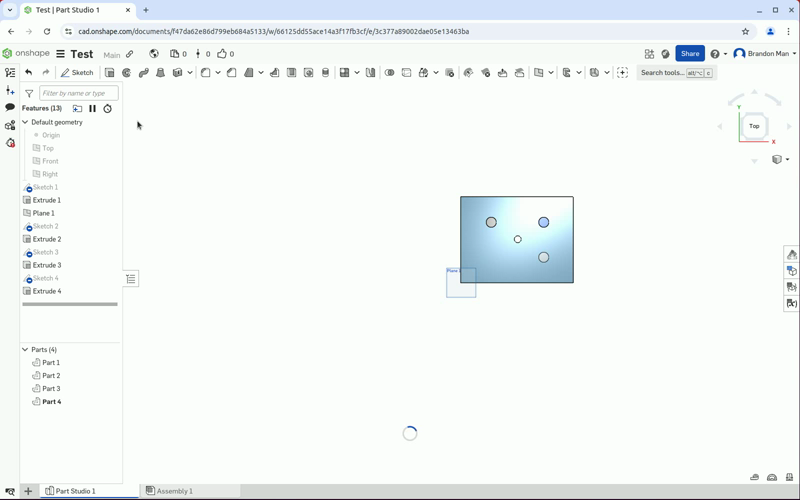
key(shift+h)
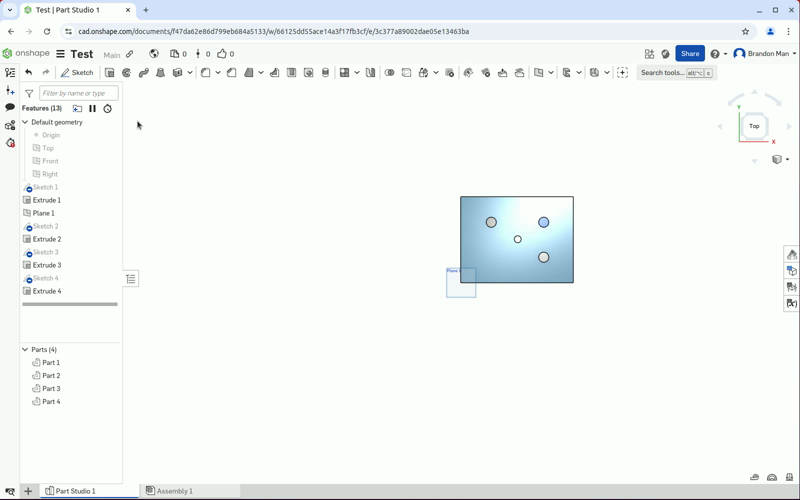
key(shift+h)
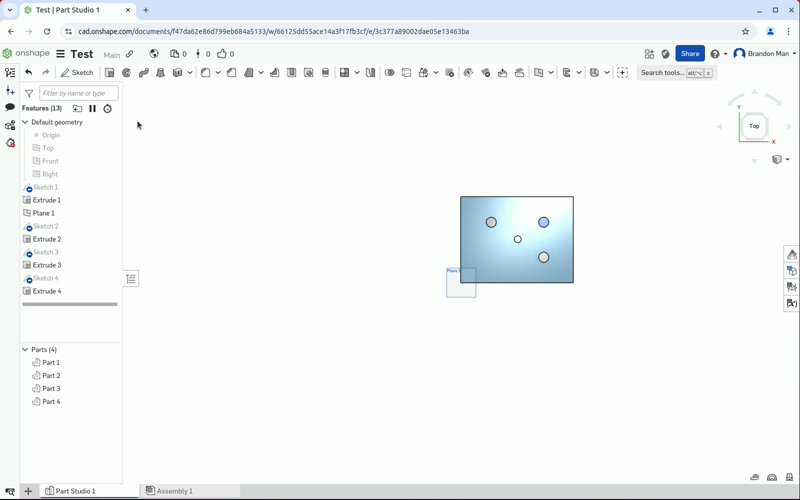
mouse_move(73, 189)
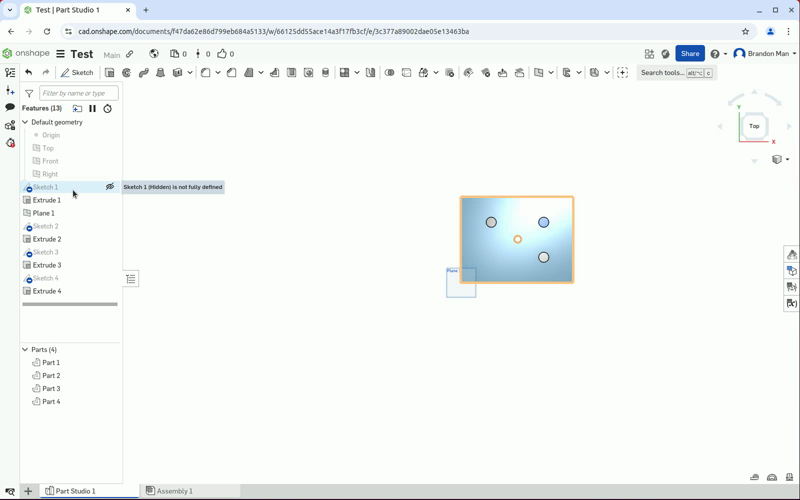
click(73, 189)
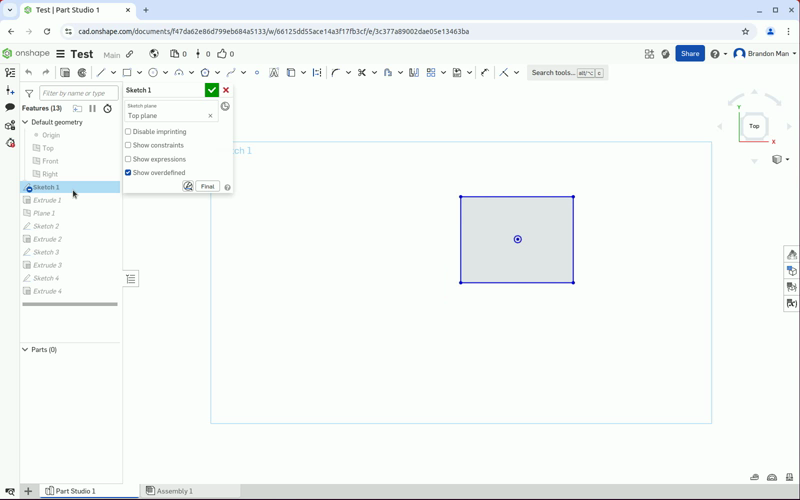
mouse_move(229, 92)
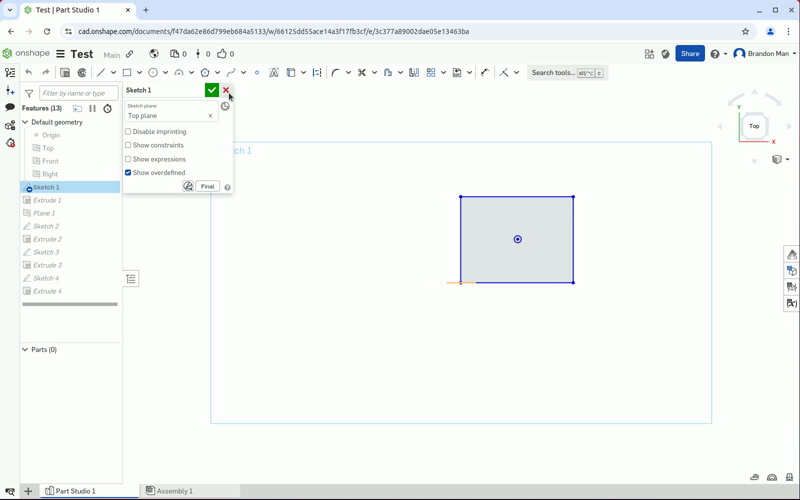
click(229, 92)
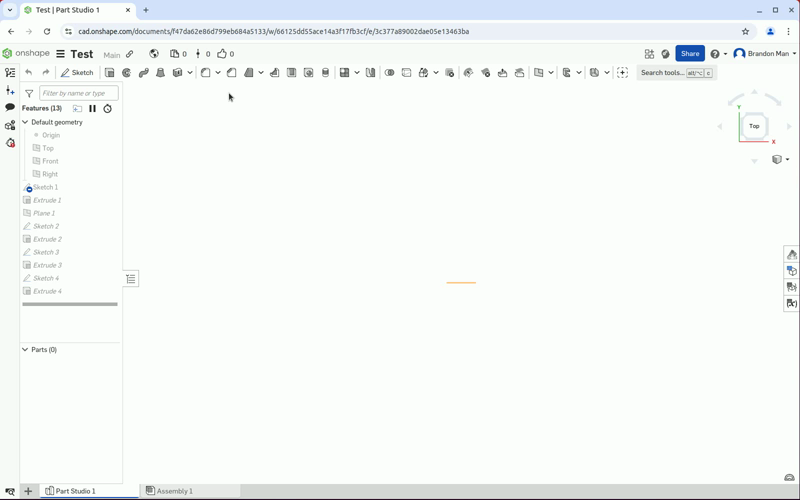
key(shift+s)
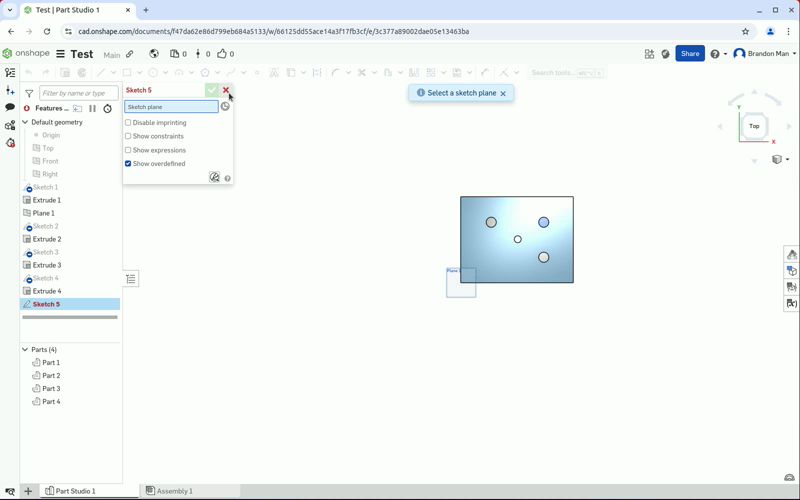
mouse_move(73, 215)
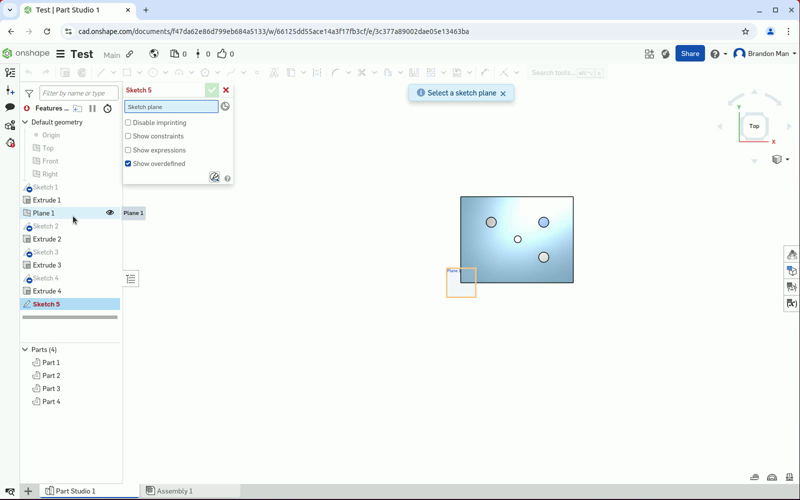
click(73, 215)
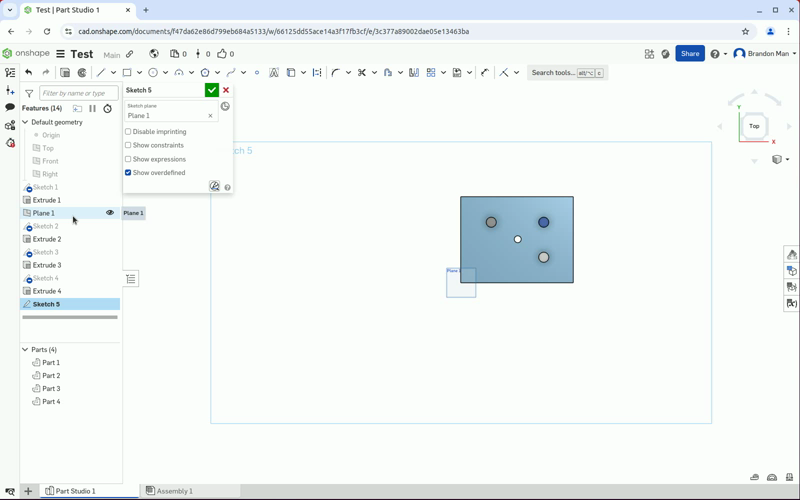
mouse_move(73, 352)
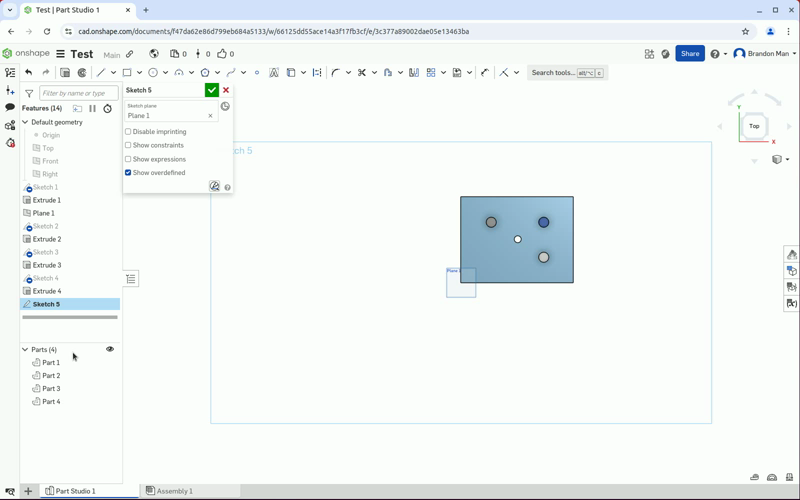
key(y)
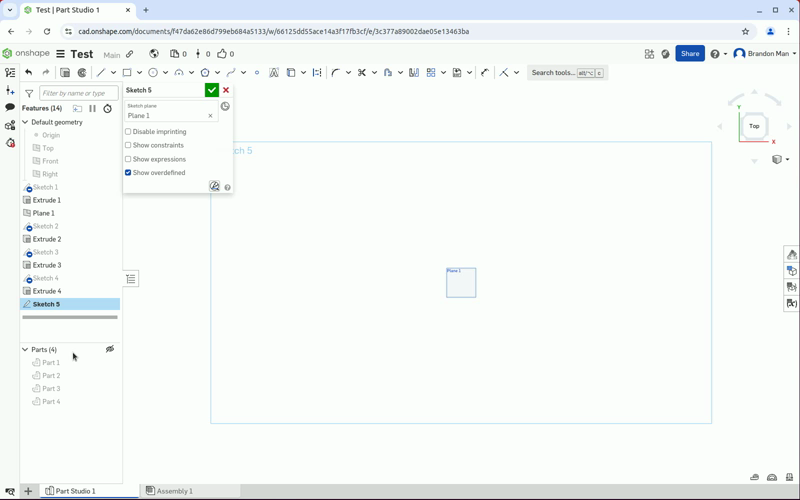
key(c)
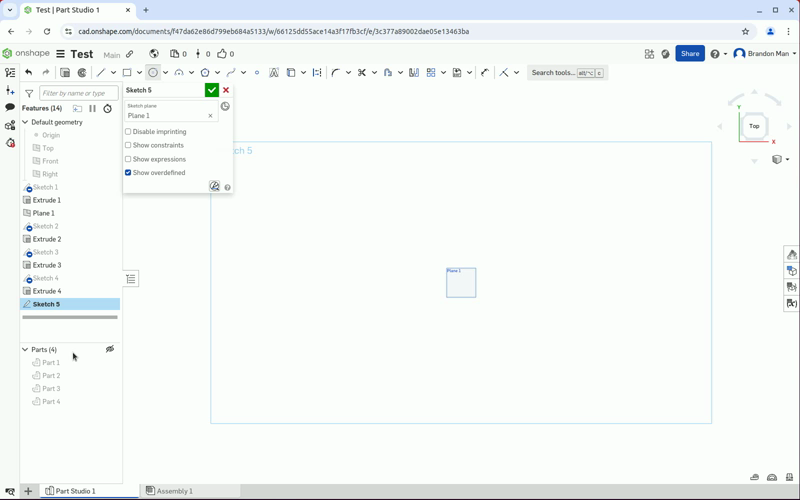
key_down(shift)
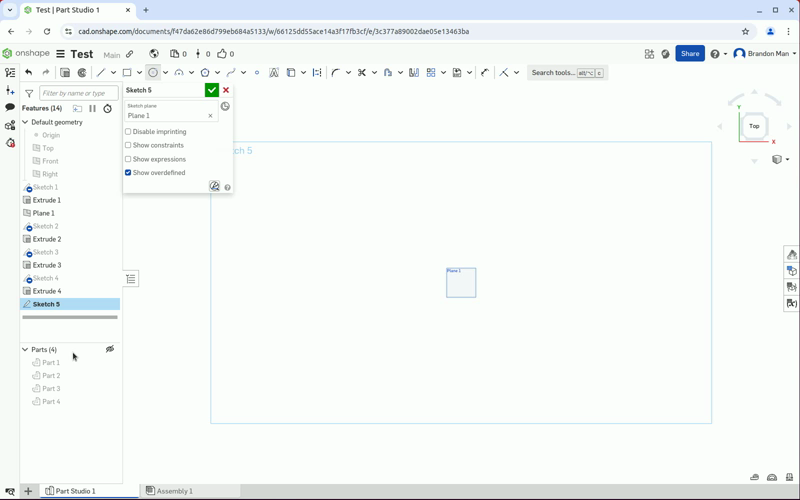
mouse_move(491, 257)
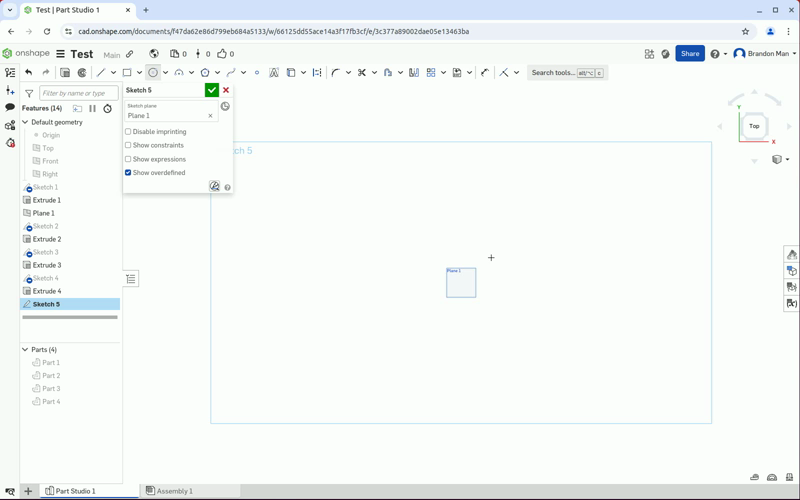
click(491, 257)
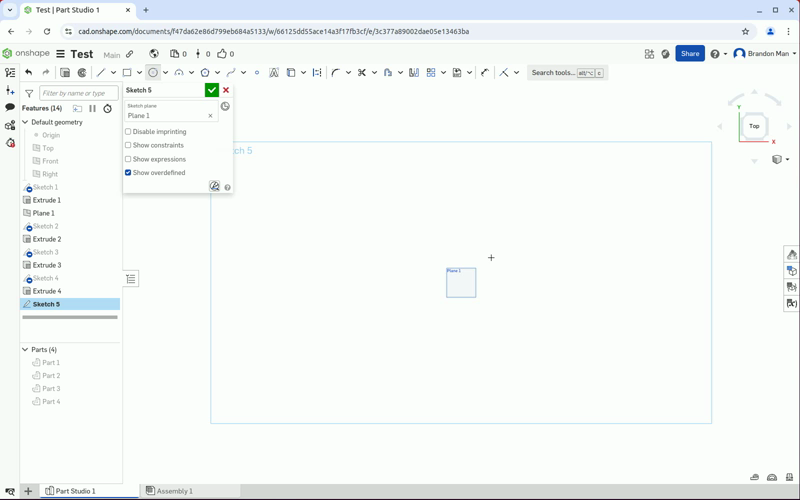
key_up(shift)
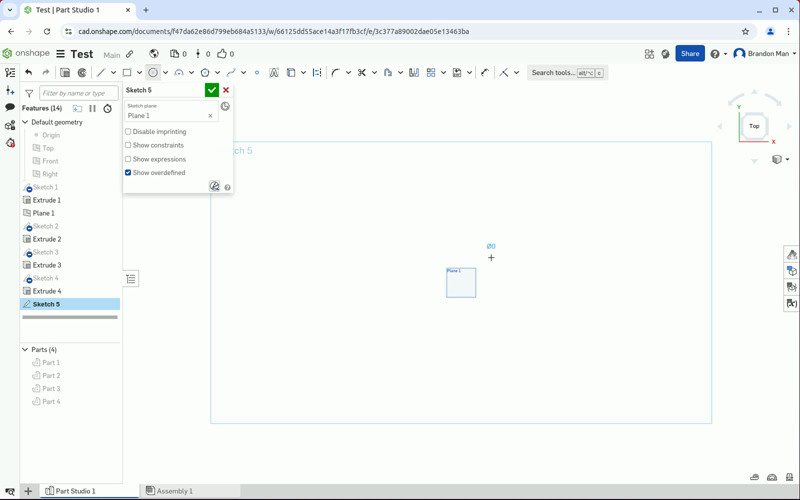
mouse_move(496, 257)
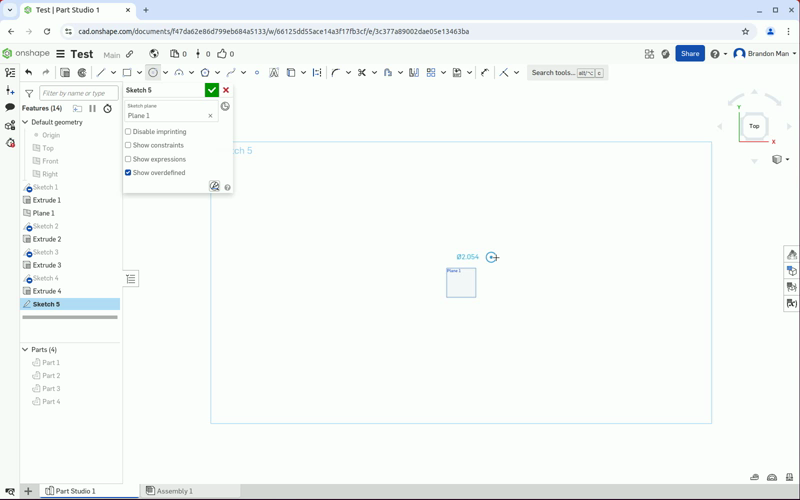
click(496, 257)
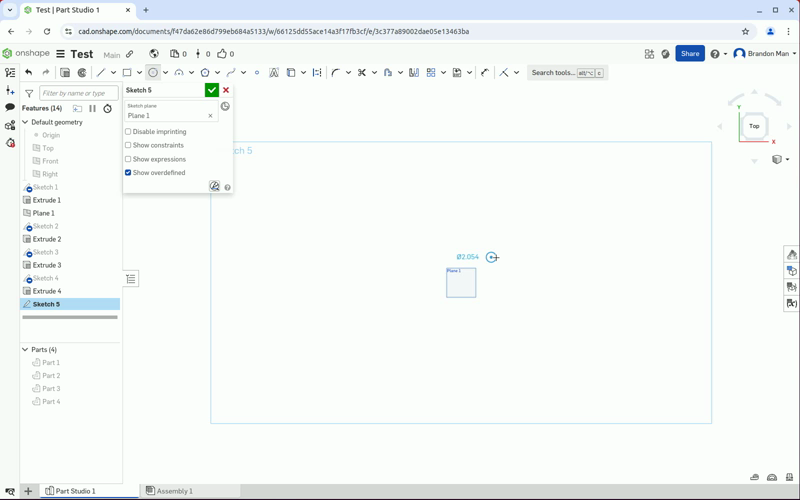
key(esc)
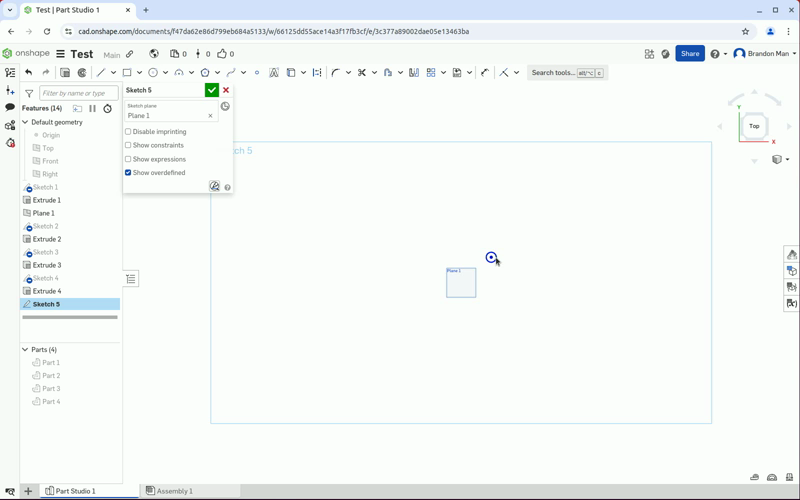
mouse_move(490, 254)
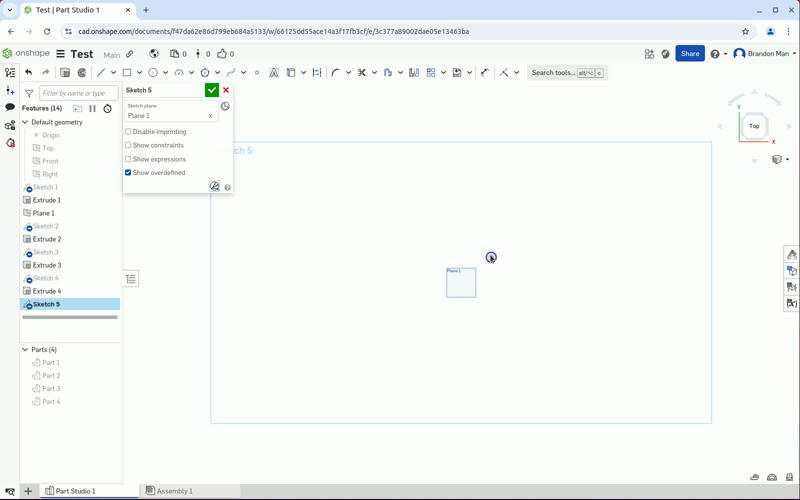
scroll(6)
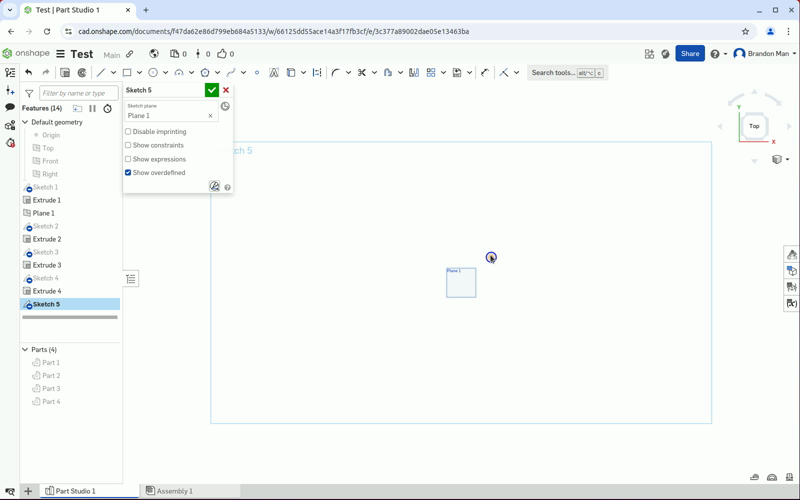
scroll(6)
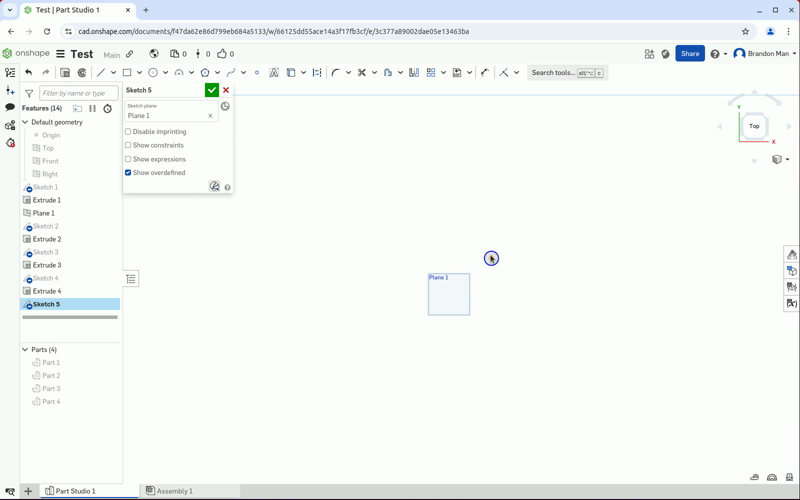
scroll(6)
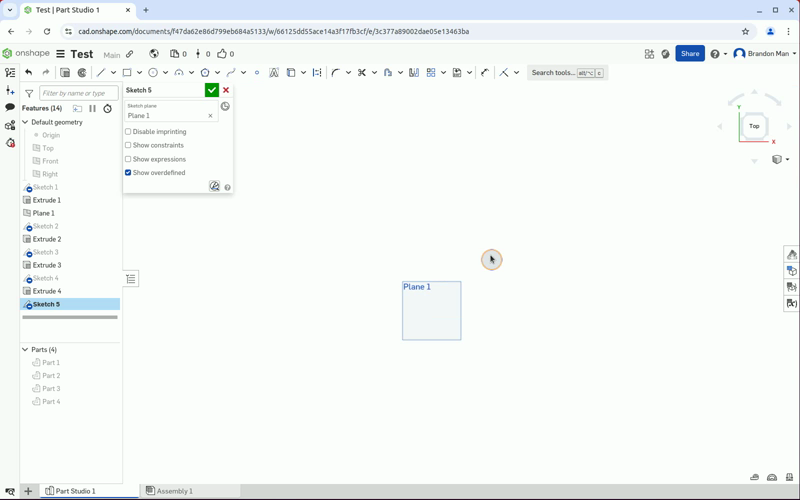
scroll(6)
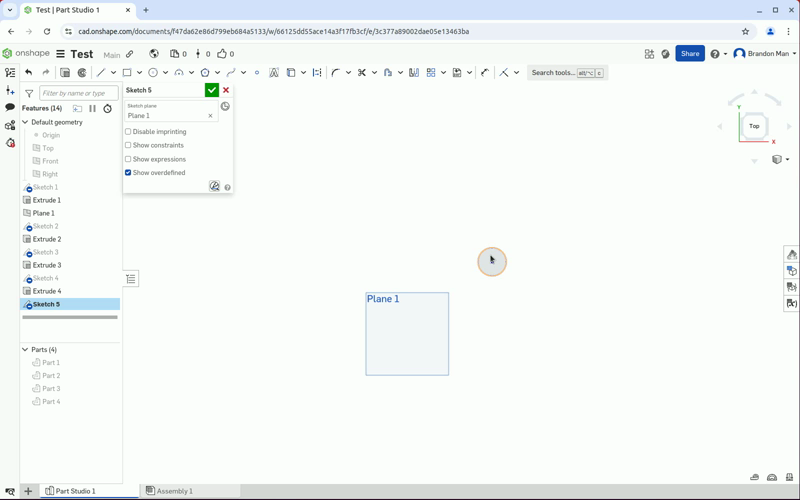
scroll(6)
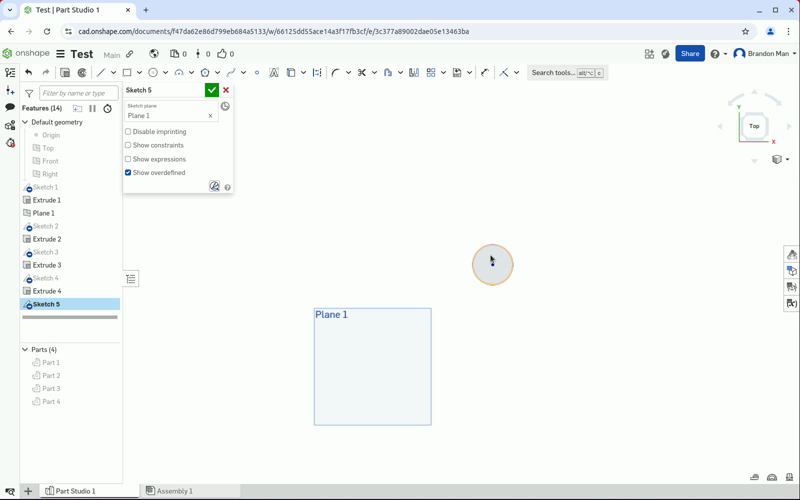
scroll(6)
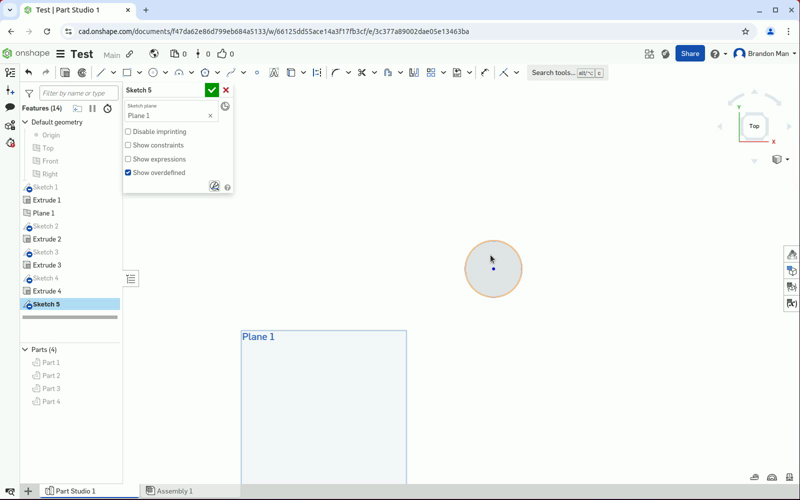
scroll(6)
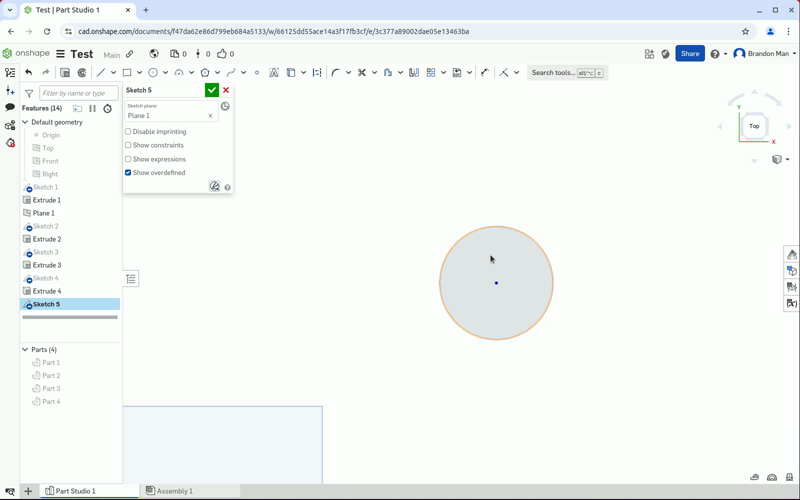
click(490, 254)
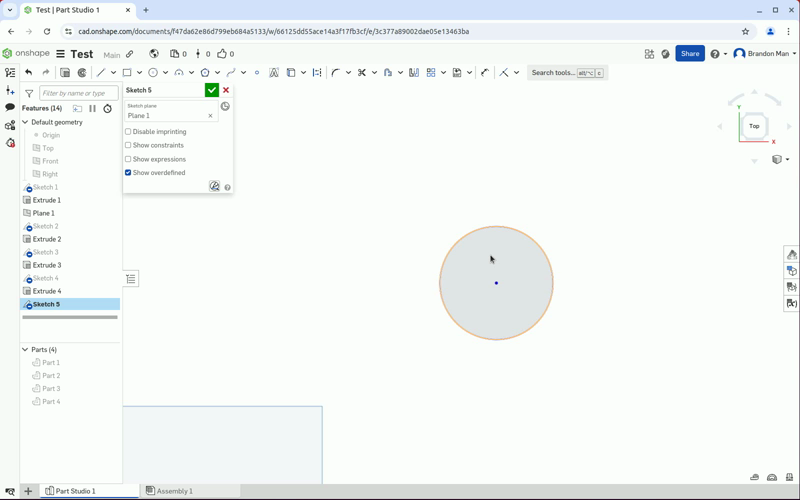
scroll(-6)
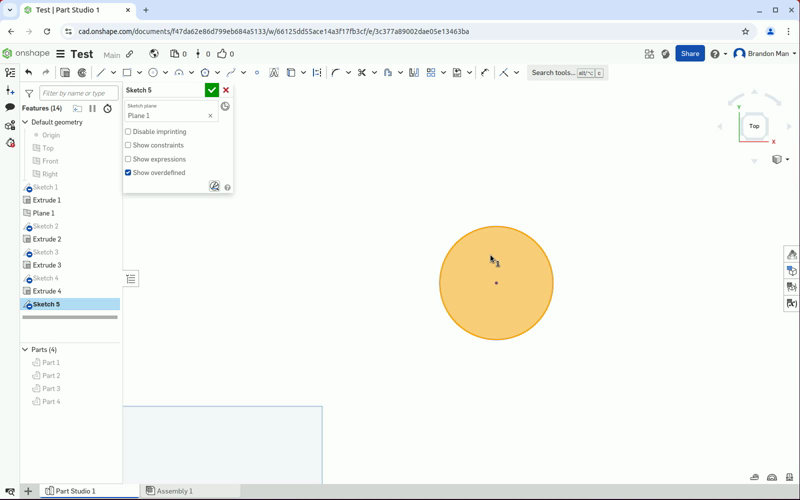
scroll(-6)
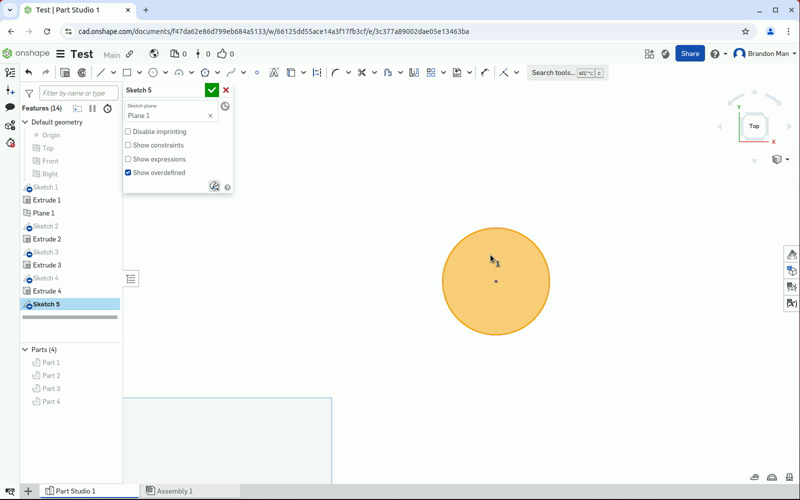
scroll(-6)
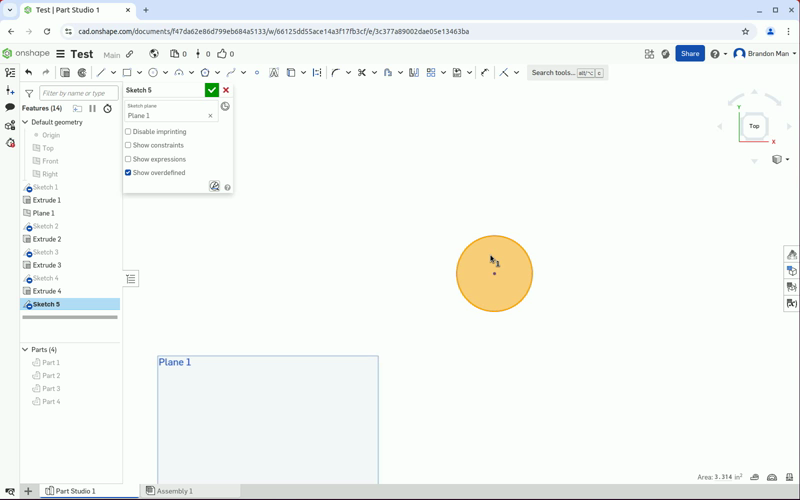
scroll(-6)
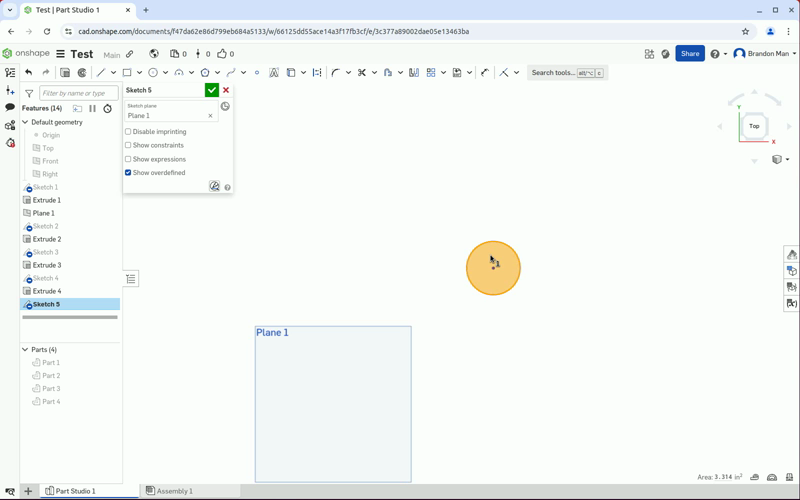
scroll(-6)
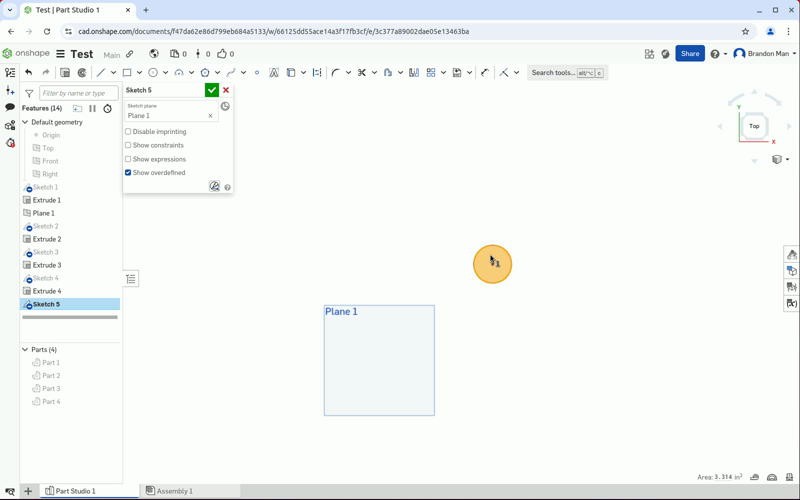
scroll(-6)
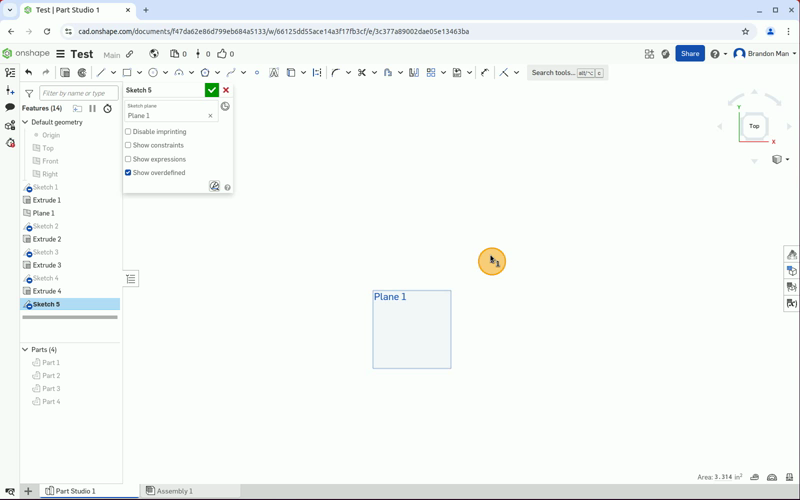
scroll(-6)
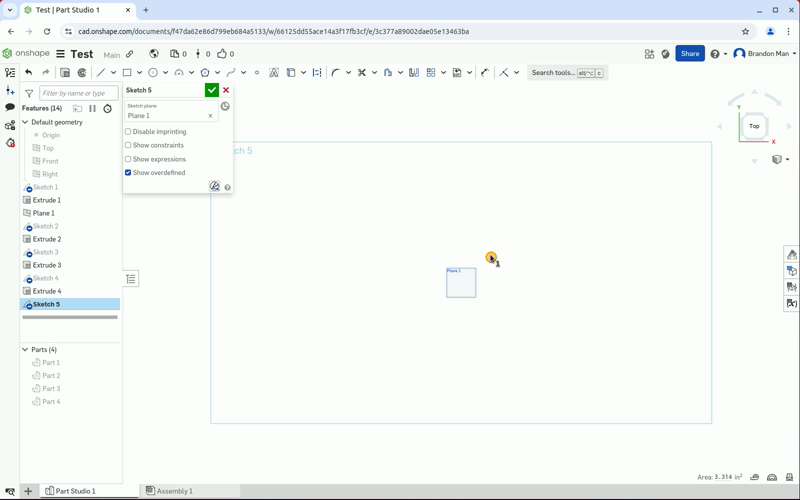
mouse_move(73, 352)
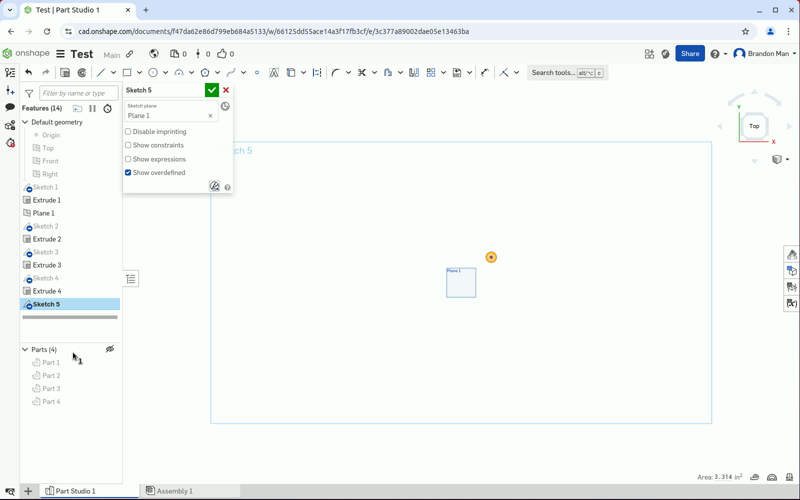
key(shift+y)
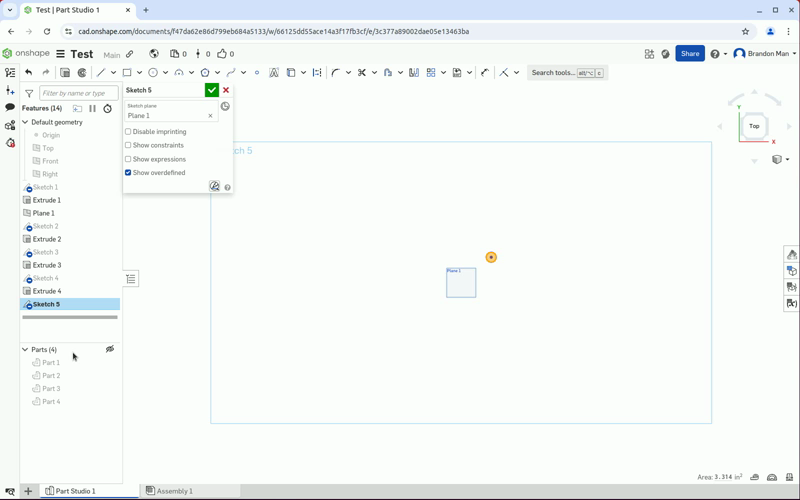
key(shift+e)
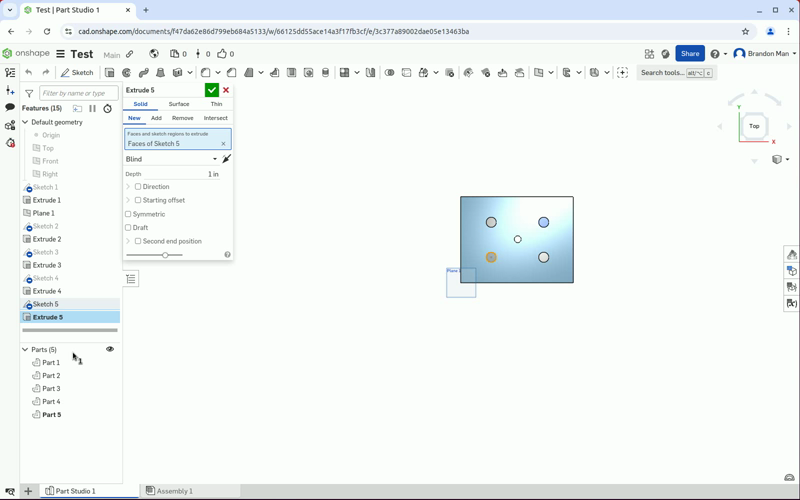
mouse_move(143, 106)
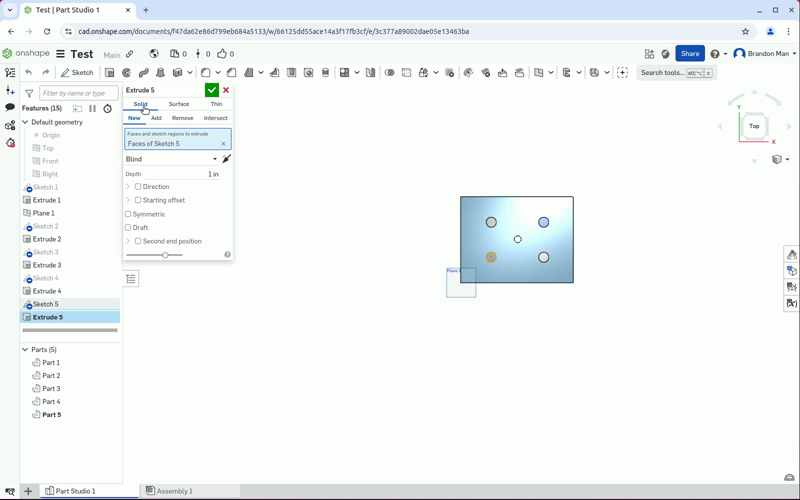
click(143, 106)
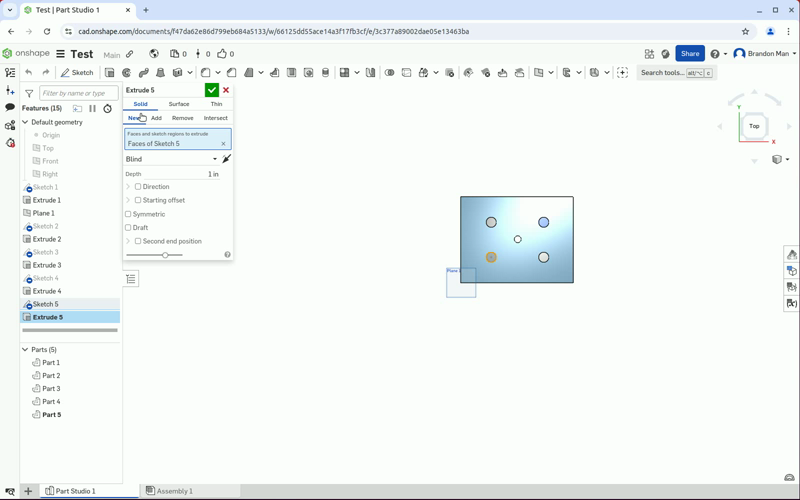
mouse_move(137, 120)
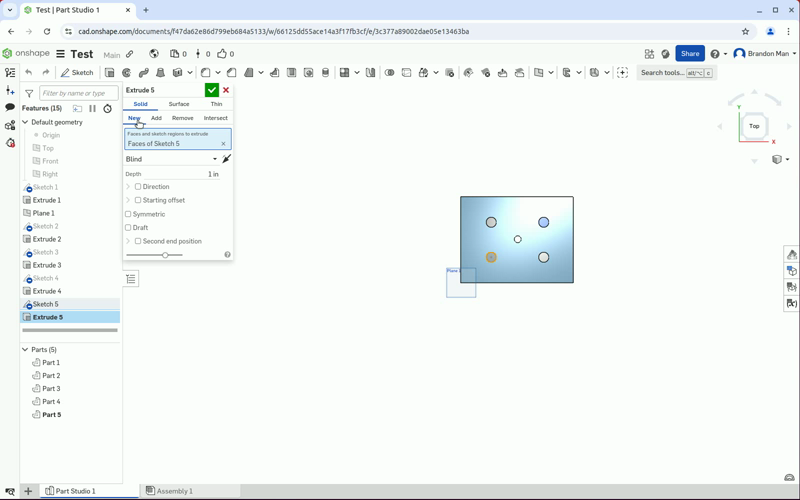
click(137, 120)
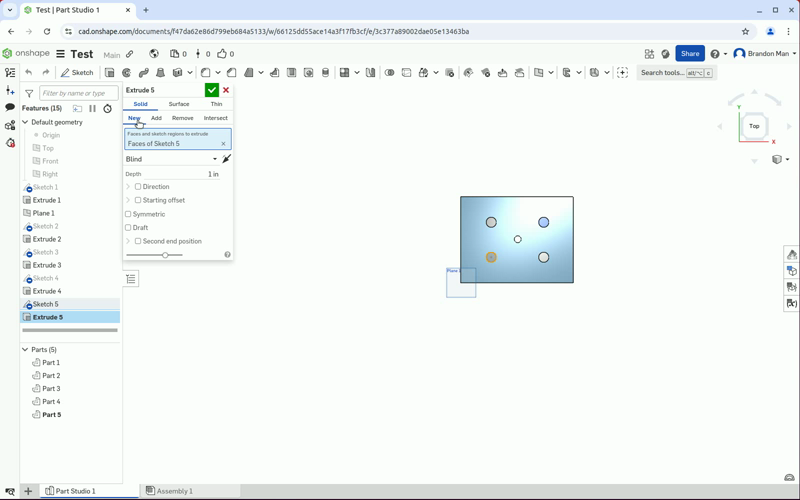
key(tab, 4)
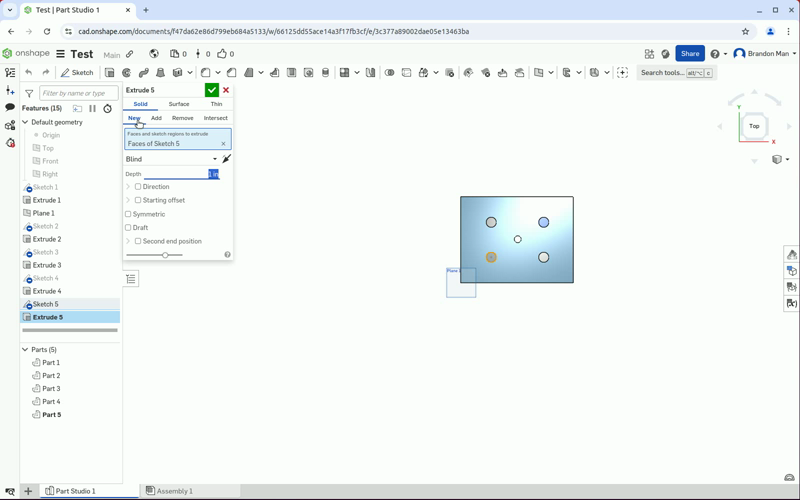
text(2.166)
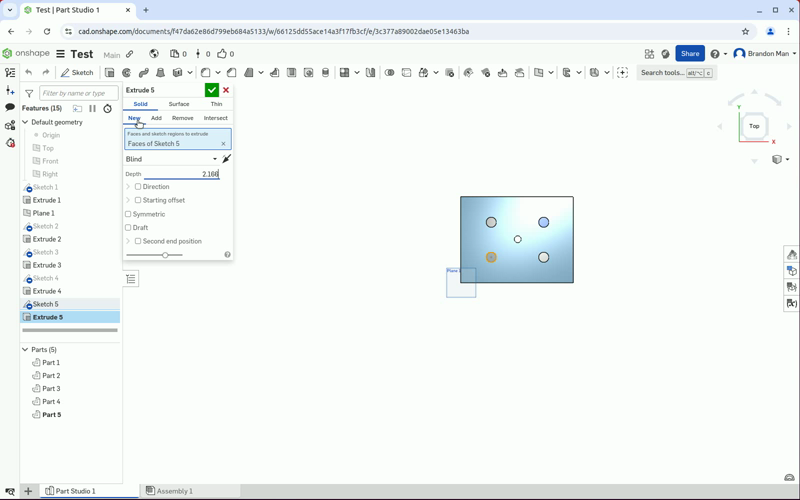
key(enter)
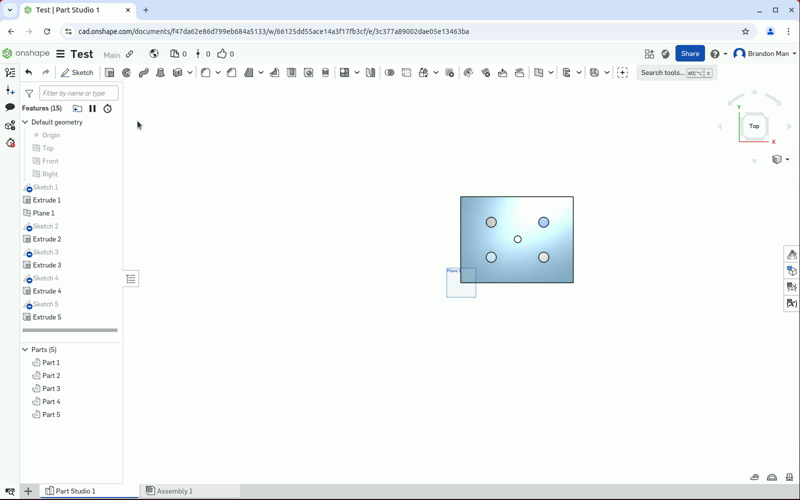
key(shift+h)
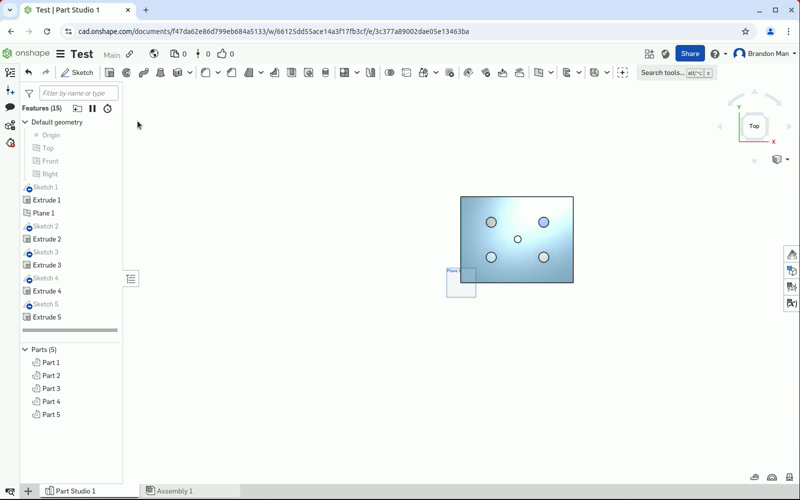
key(shift+h)
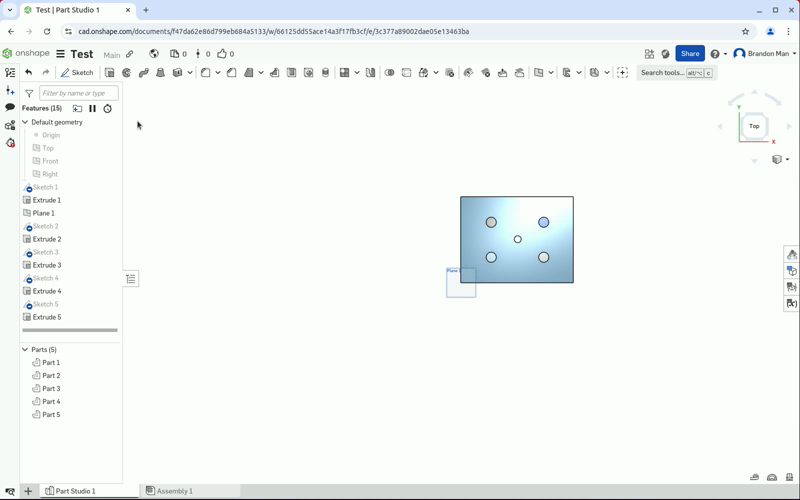
mouse_move(73, 189)
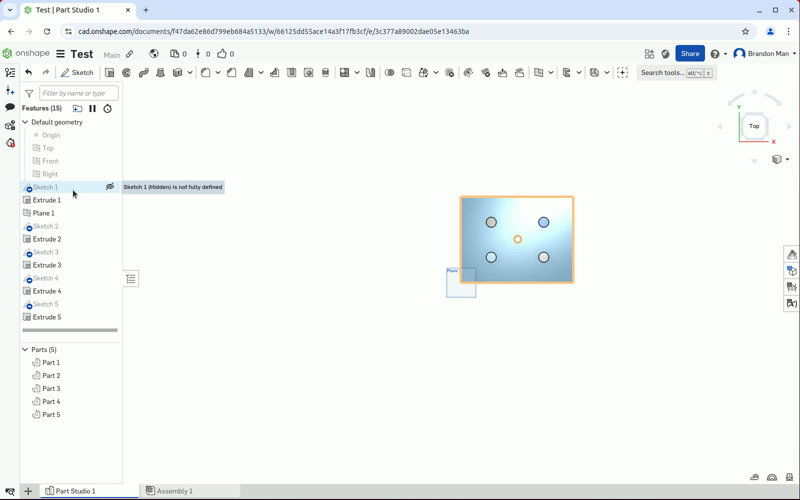
click(73, 189)
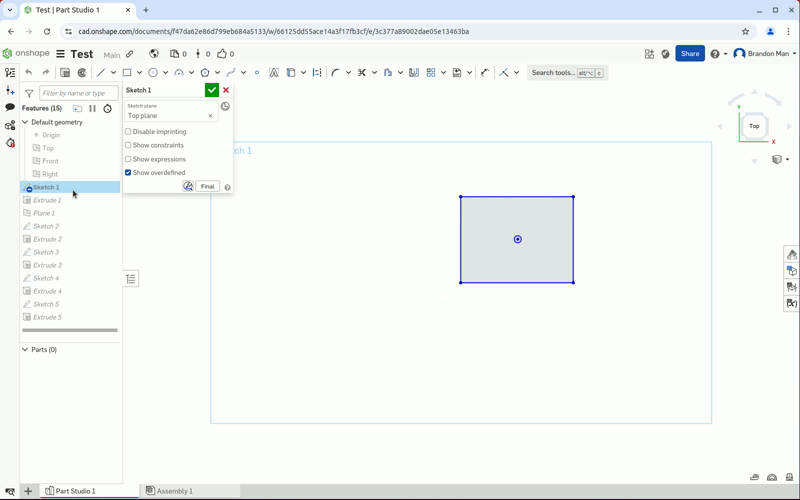
mouse_move(229, 92)
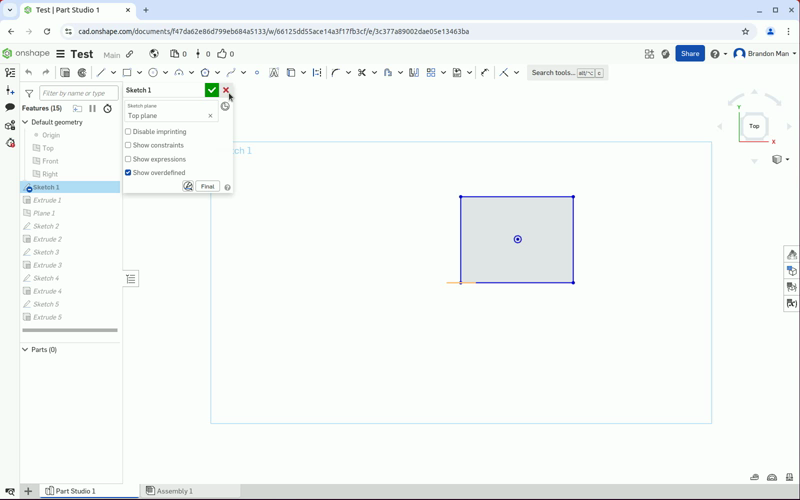
click(229, 92)
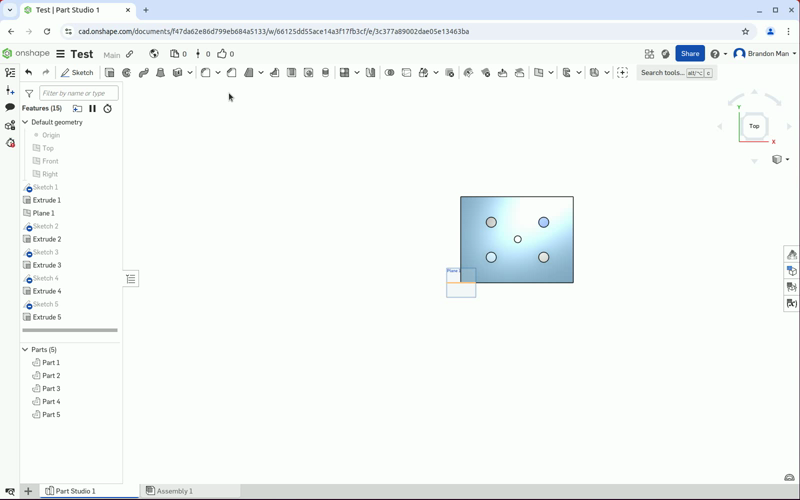
mouse_move(73, 352)
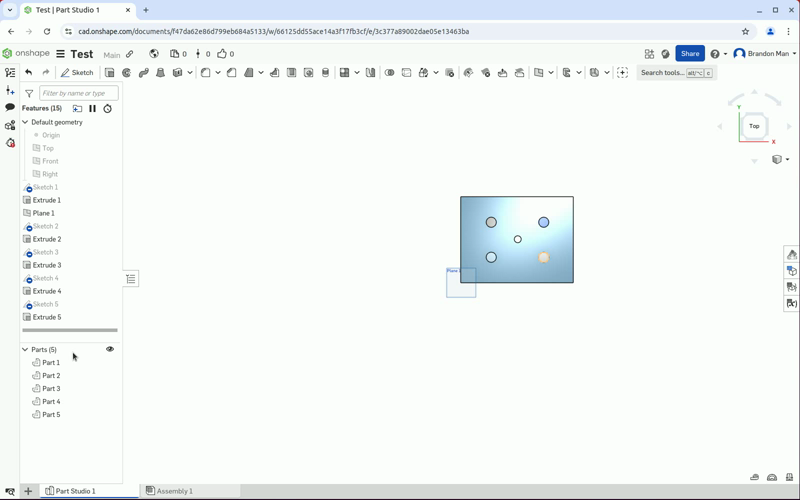
key(y)
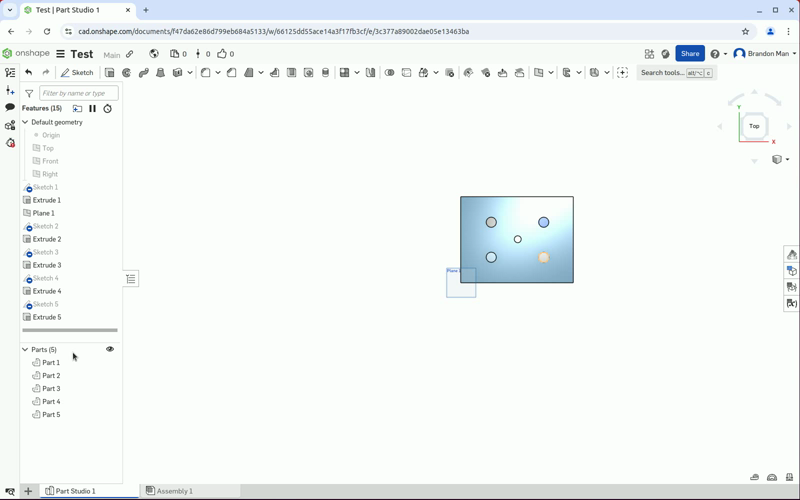
key(shift+p)
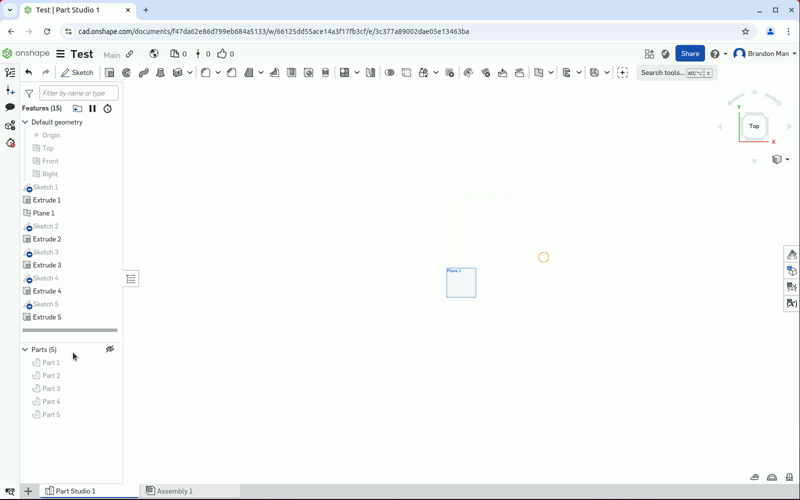
key(space)
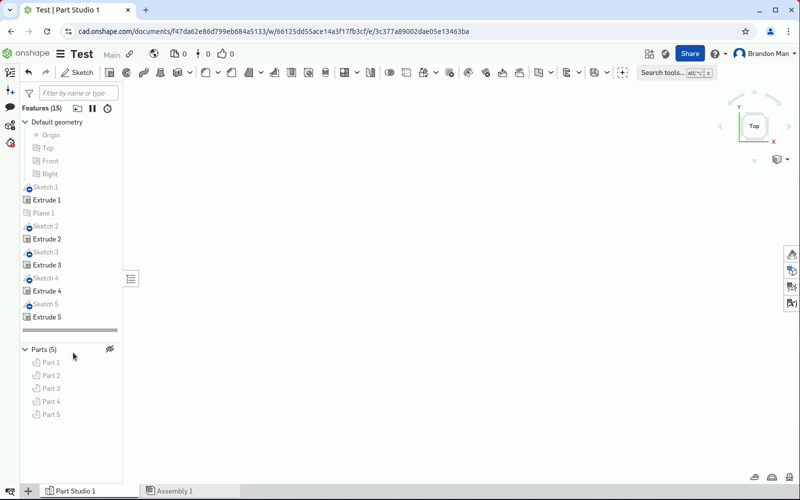
key_down(shift)
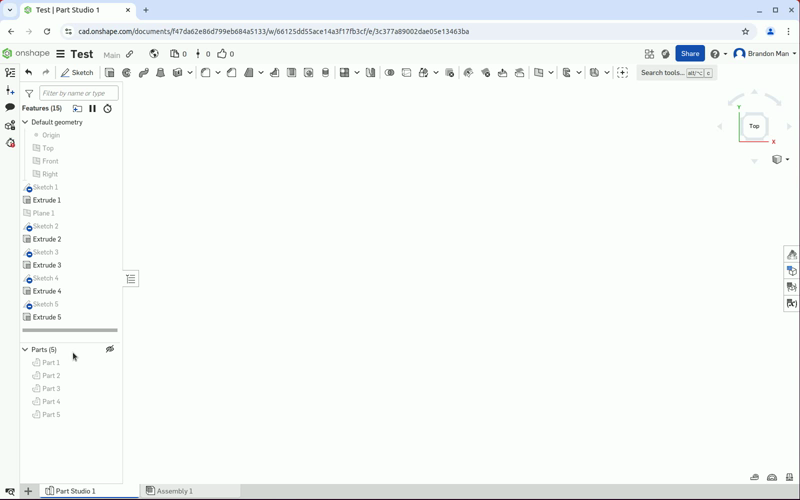
key(up)
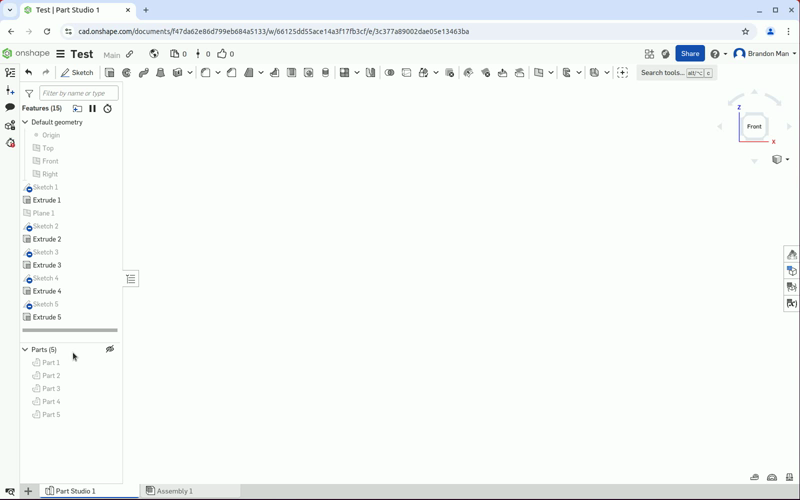
key_up(shift)
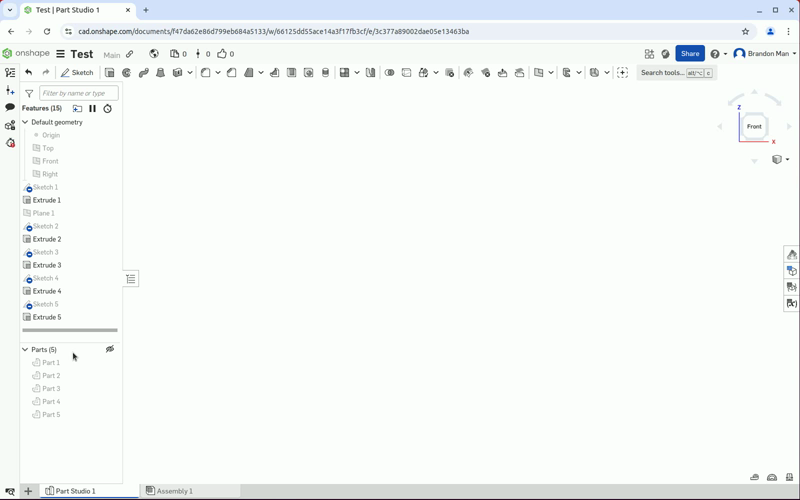
mouse_move(73, 352)
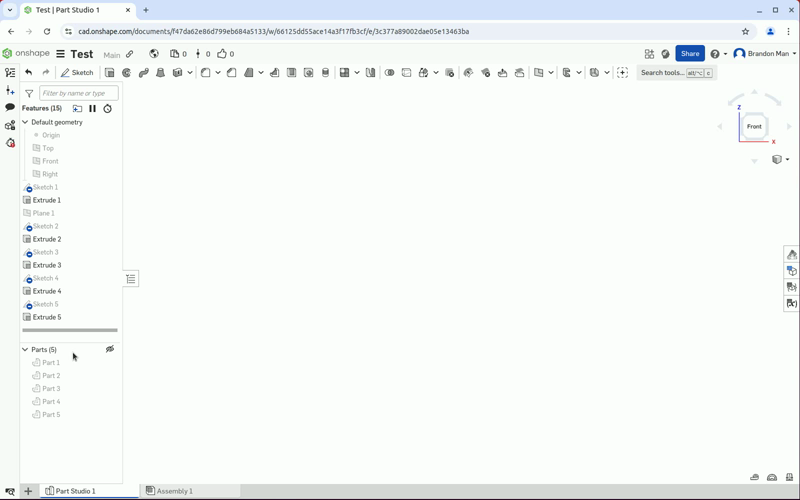
key(shift+y)
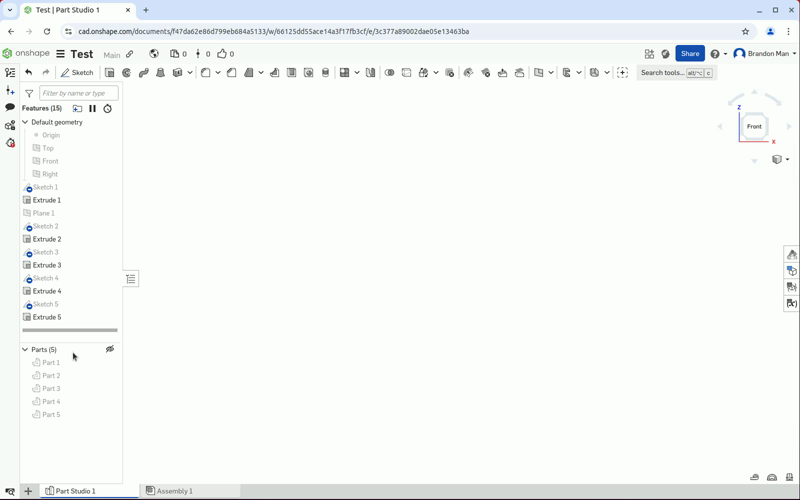
key(shift+s)
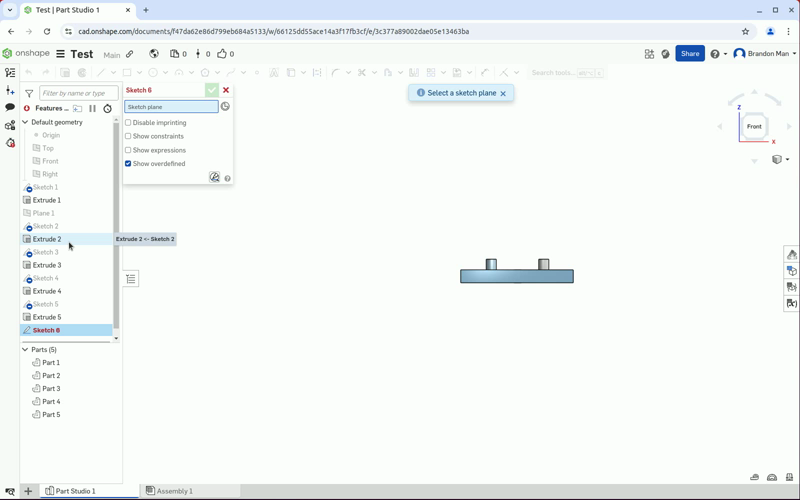
scroll(3)
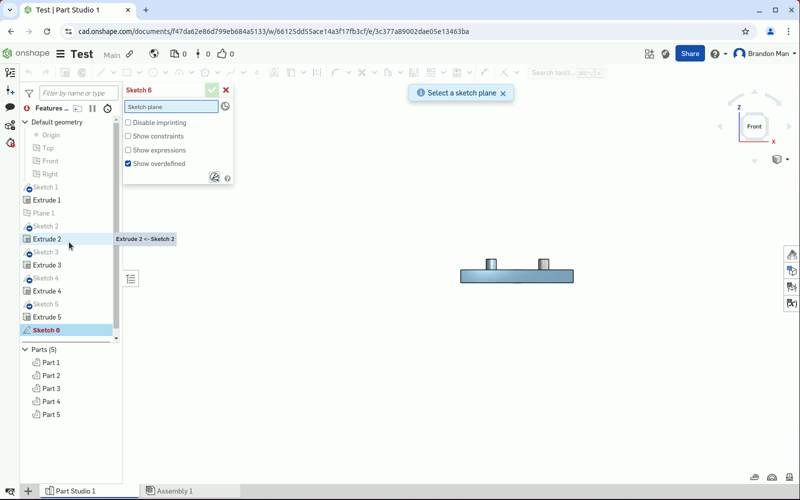
mouse_move(69, 163)
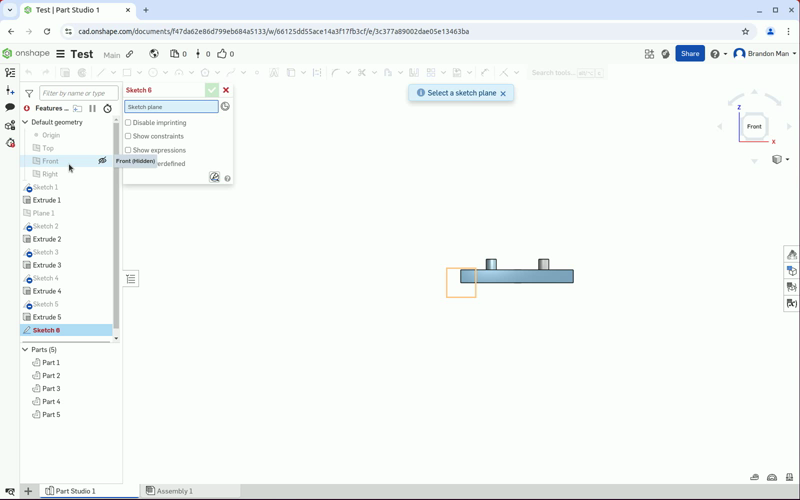
click(69, 163)
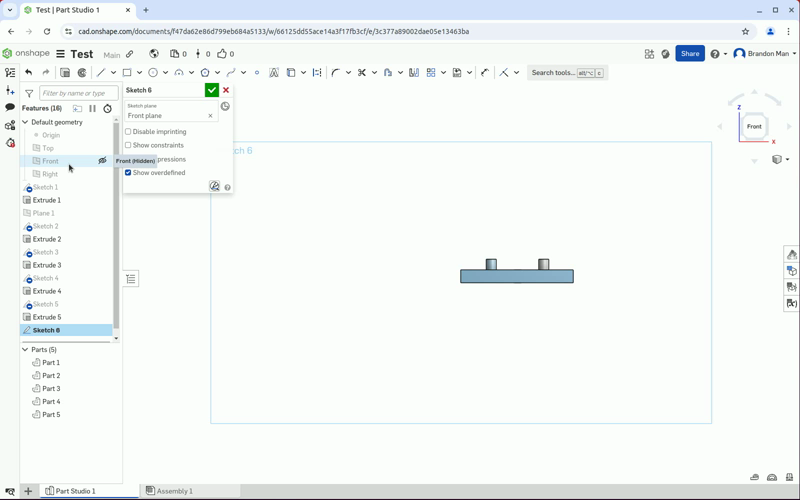
mouse_move(73, 352)
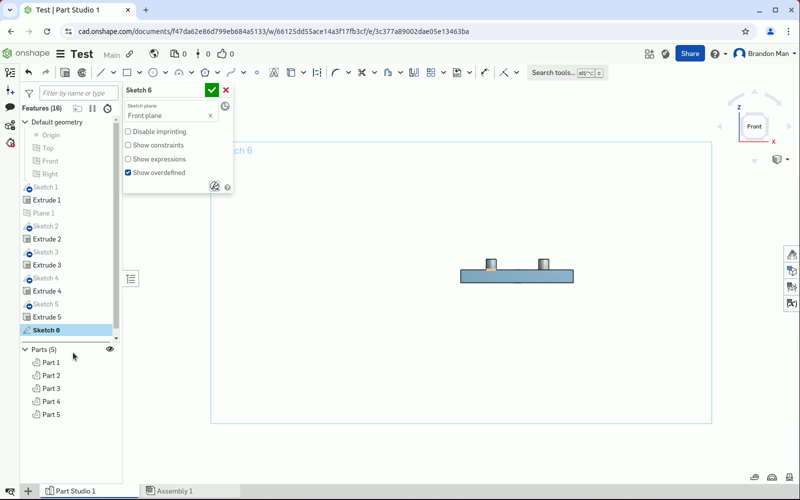
key(y)
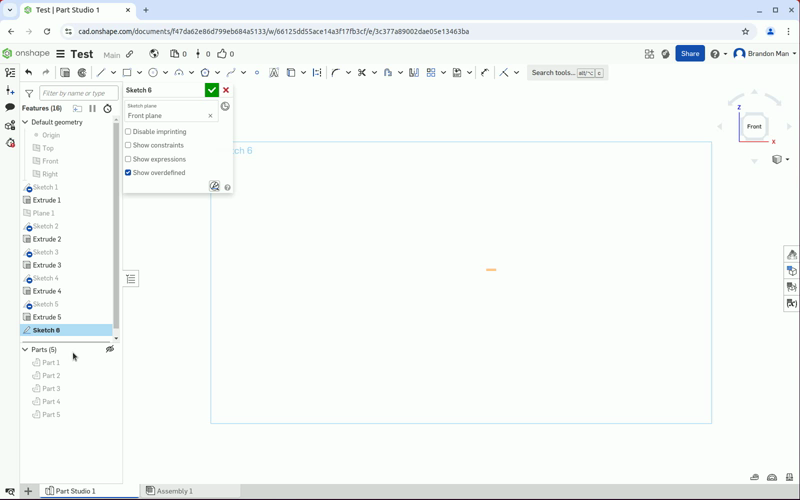
key(c)
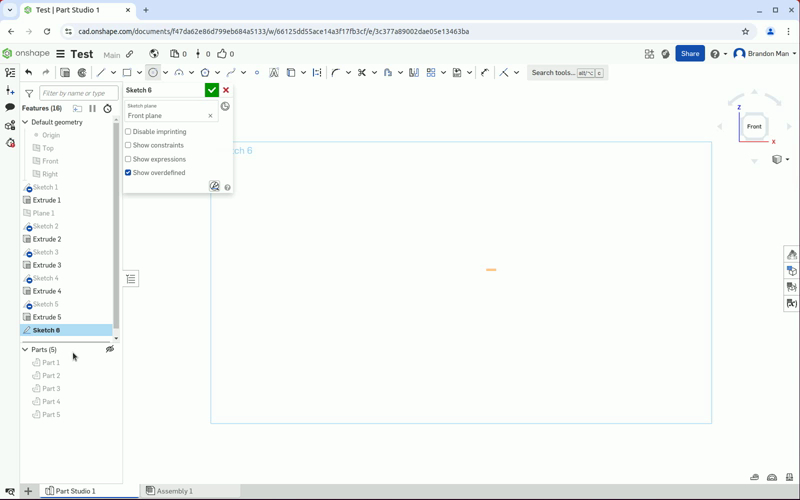
key_down(shift)
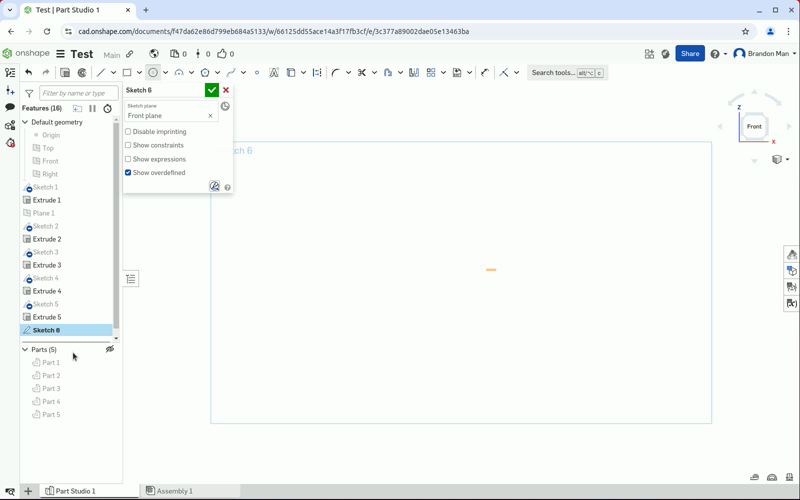
mouse_move(480, 276)
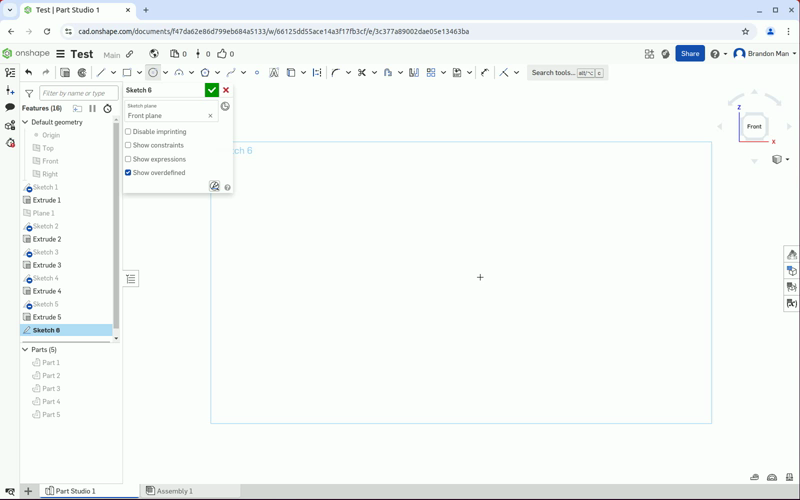
click(480, 276)
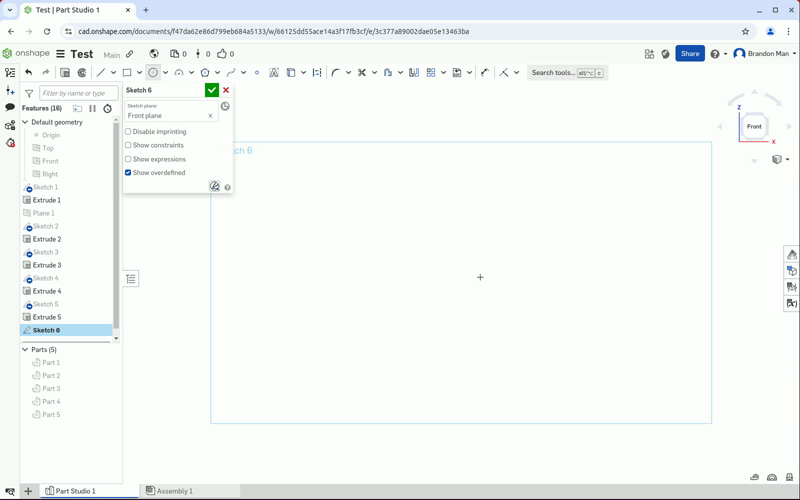
key_up(shift)
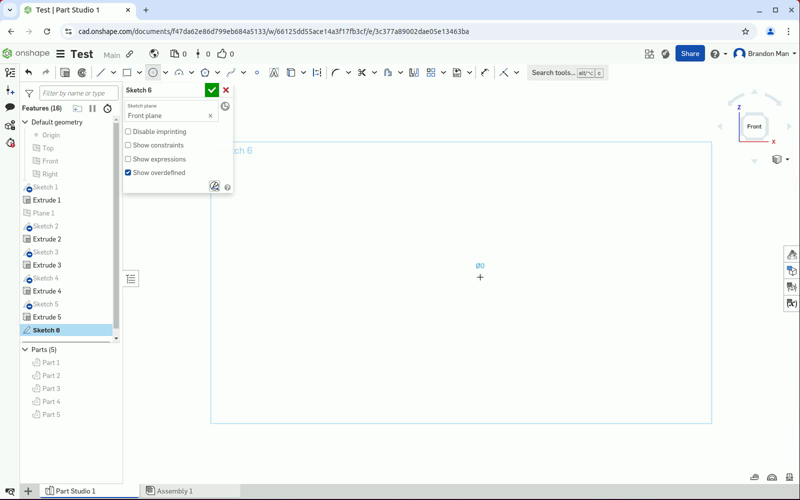
mouse_move(484, 276)
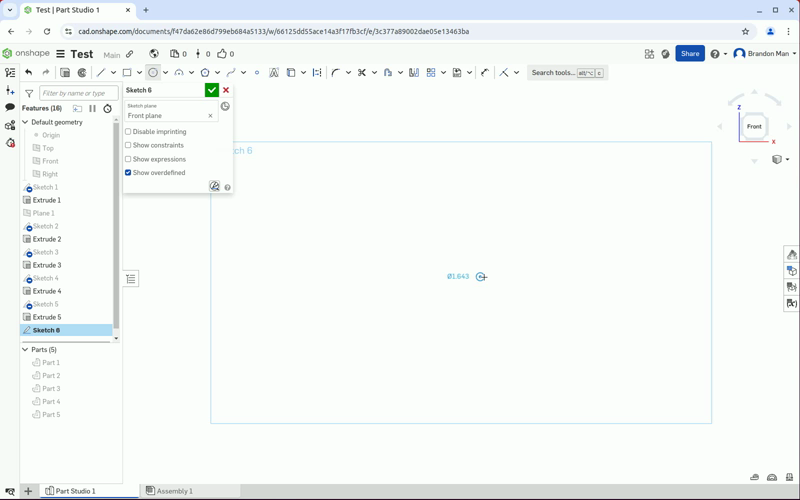
click(484, 276)
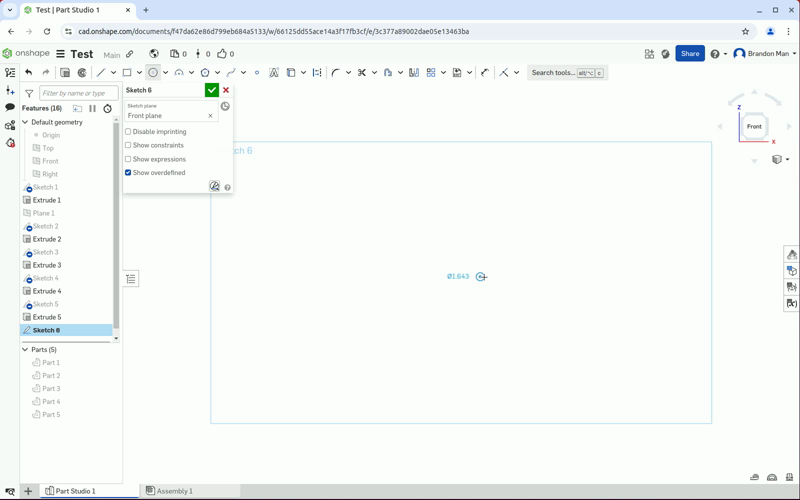
key(esc)
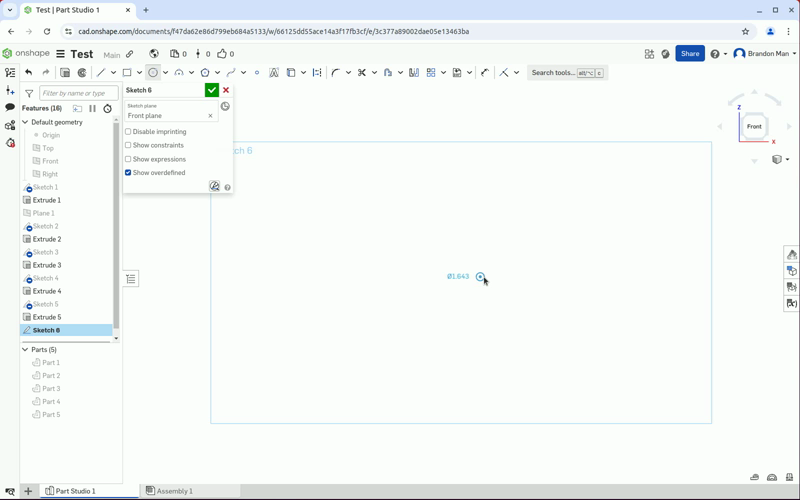
mouse_move(482, 277)
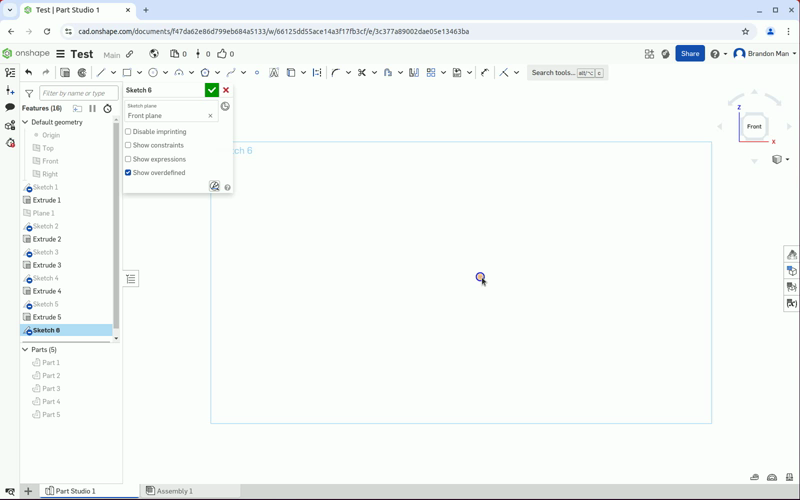
scroll(6)
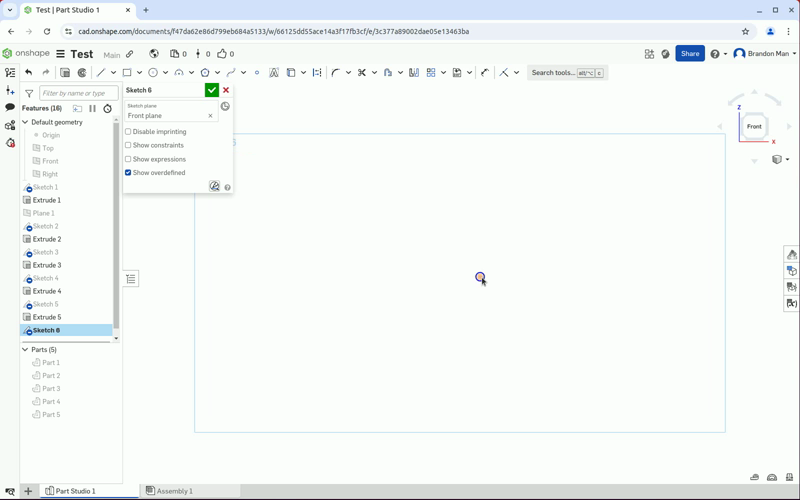
scroll(6)
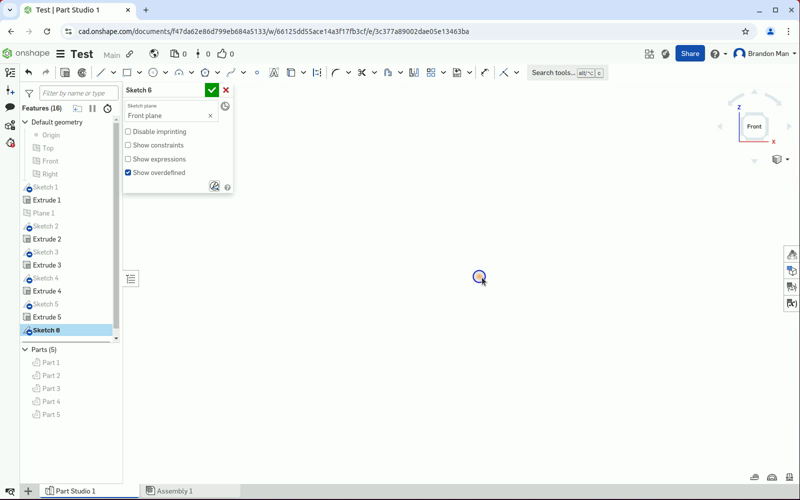
scroll(6)
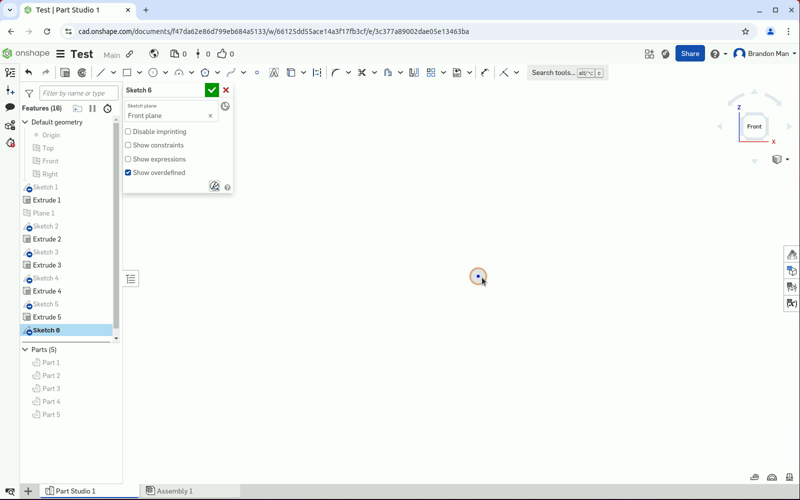
scroll(6)
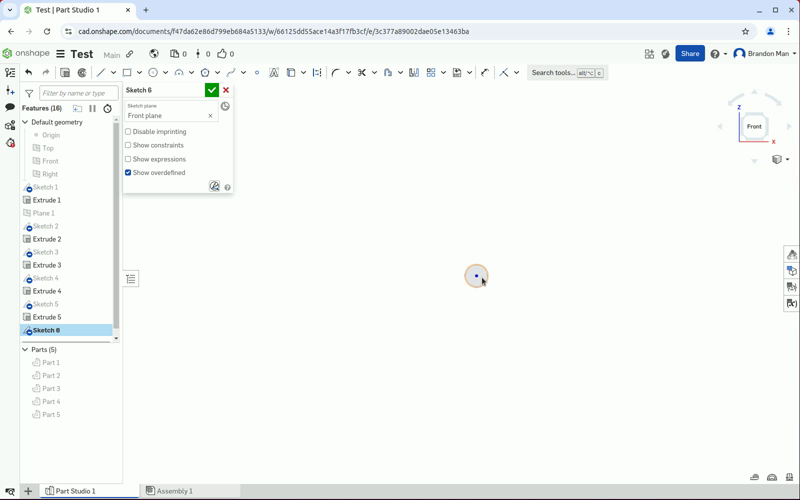
scroll(6)
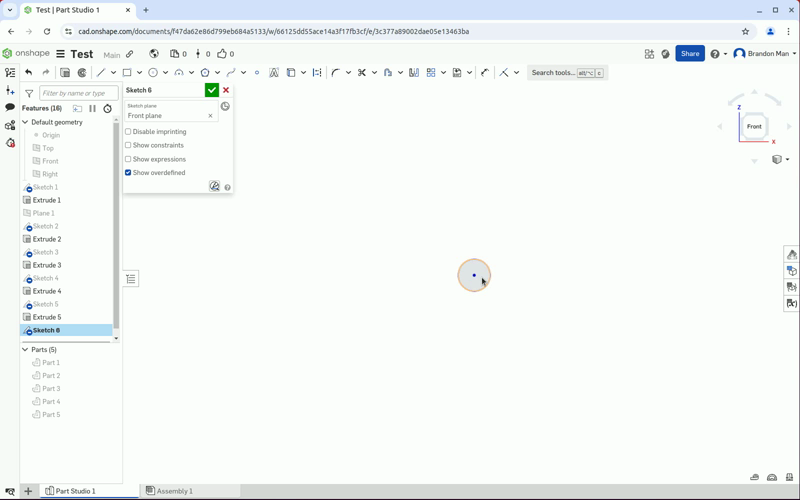
scroll(6)
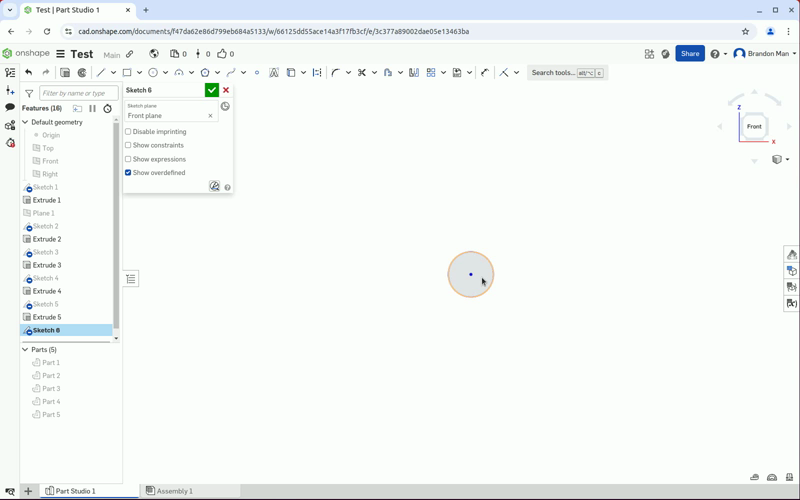
scroll(6)
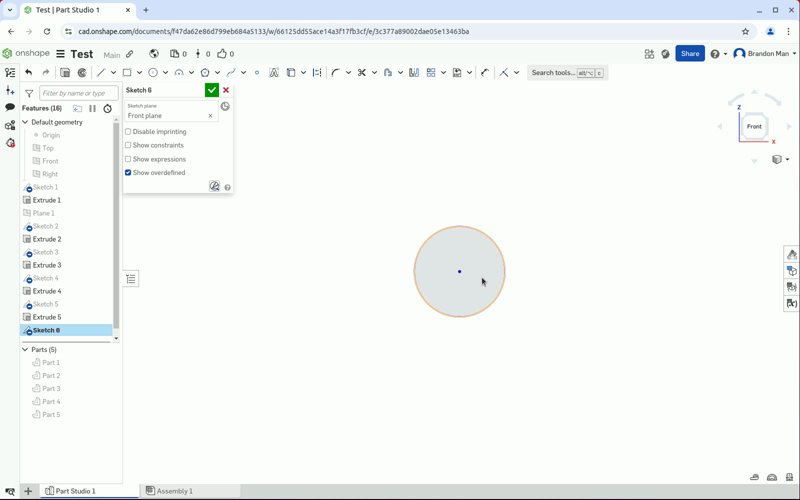
click(482, 277)
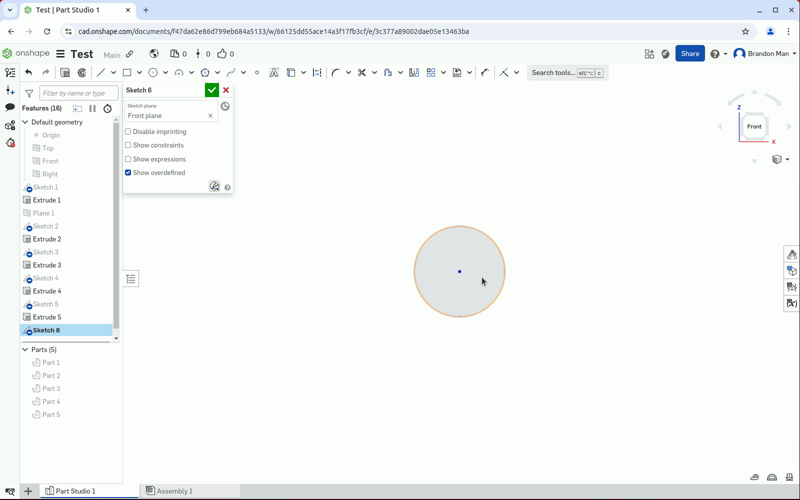
scroll(-6)
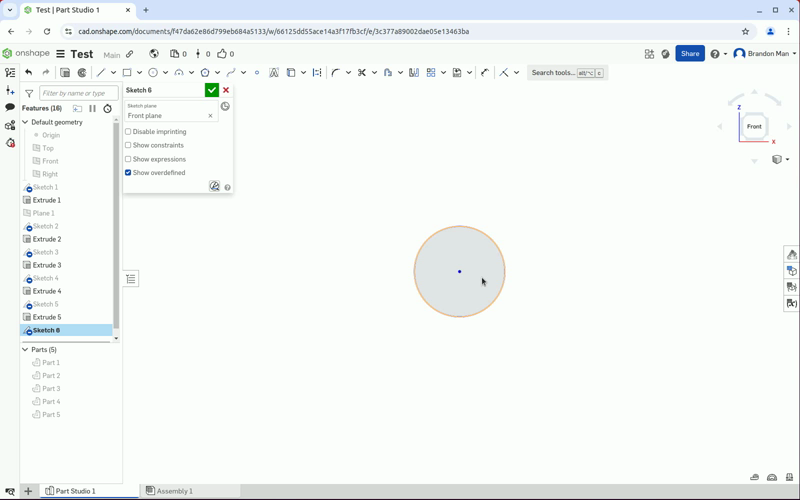
scroll(-6)
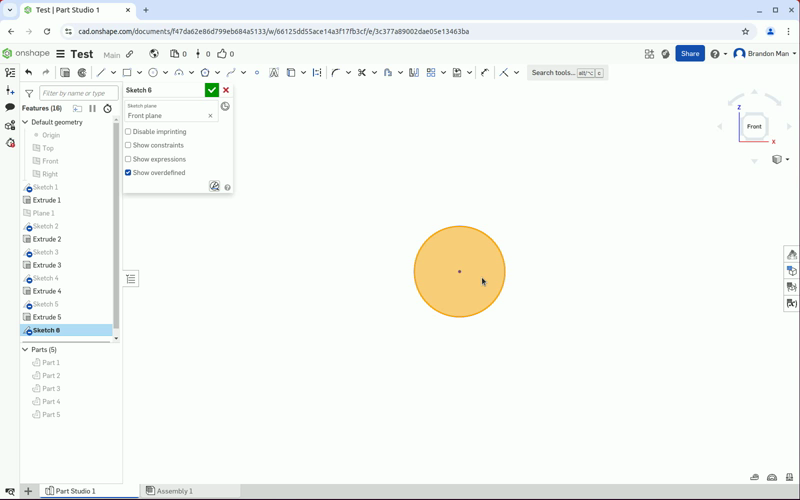
scroll(-6)
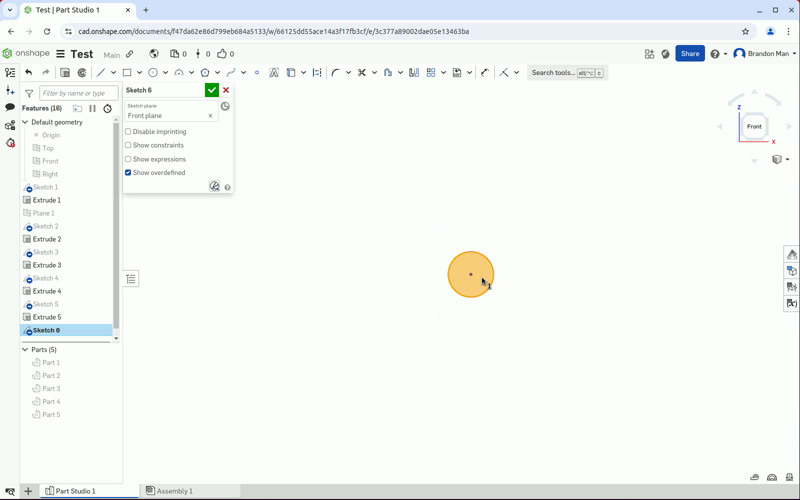
scroll(-6)
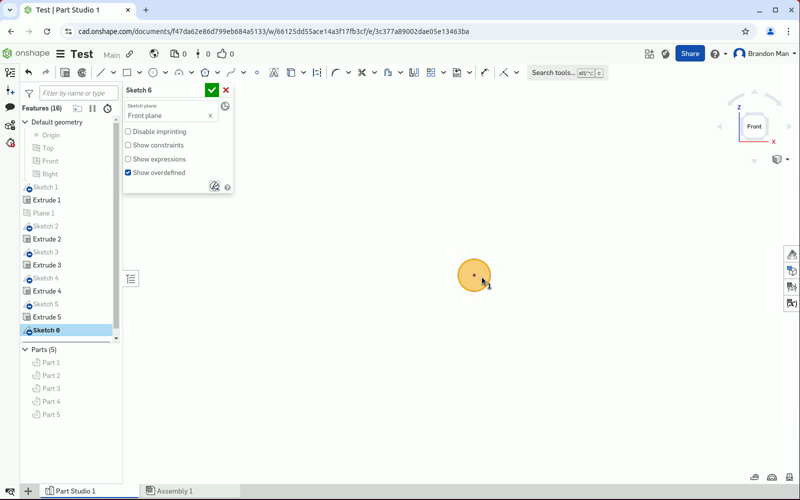
scroll(-6)
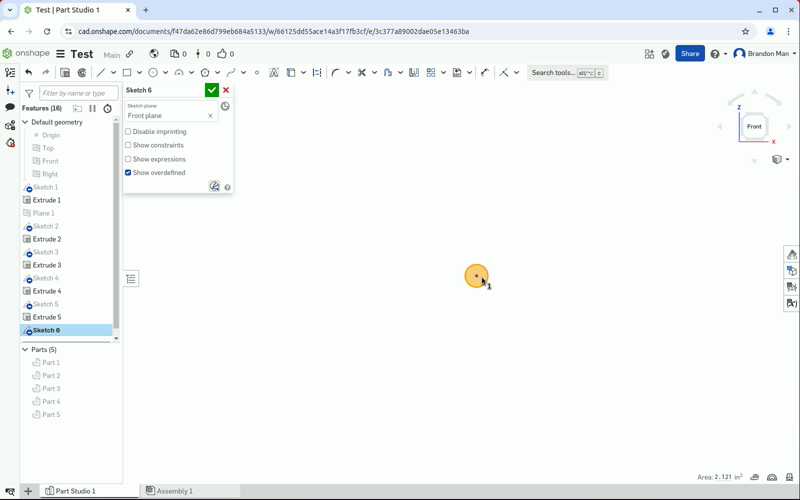
scroll(-6)
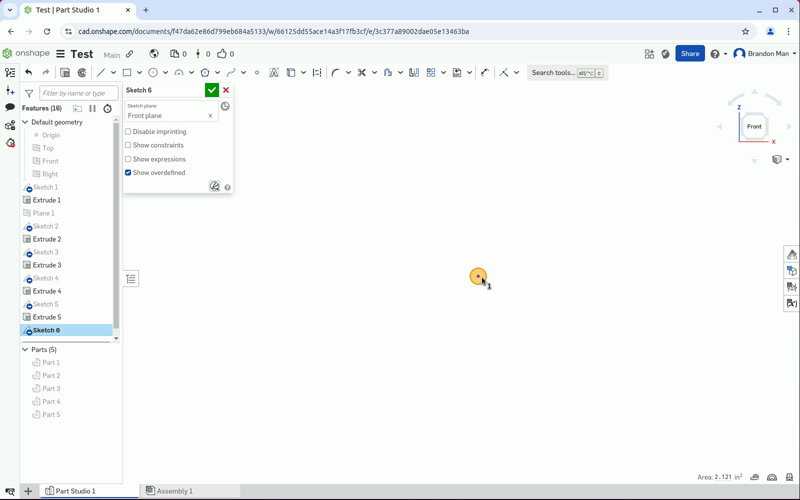
scroll(-6)
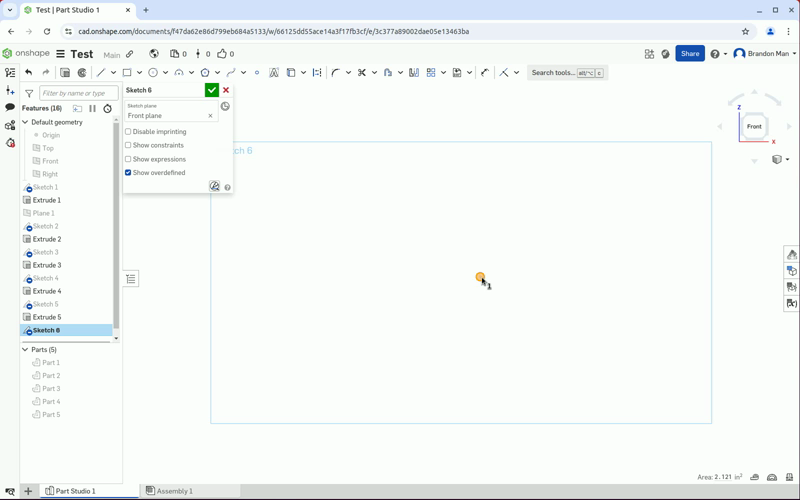
mouse_move(73, 352)
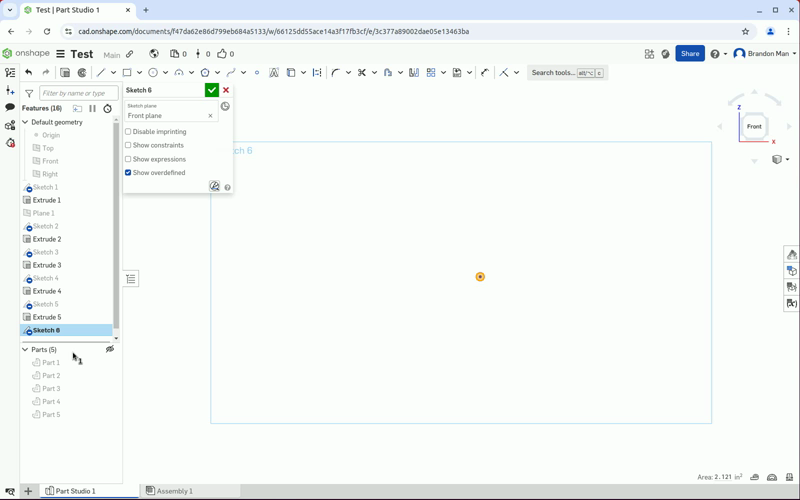
key(shift+y)
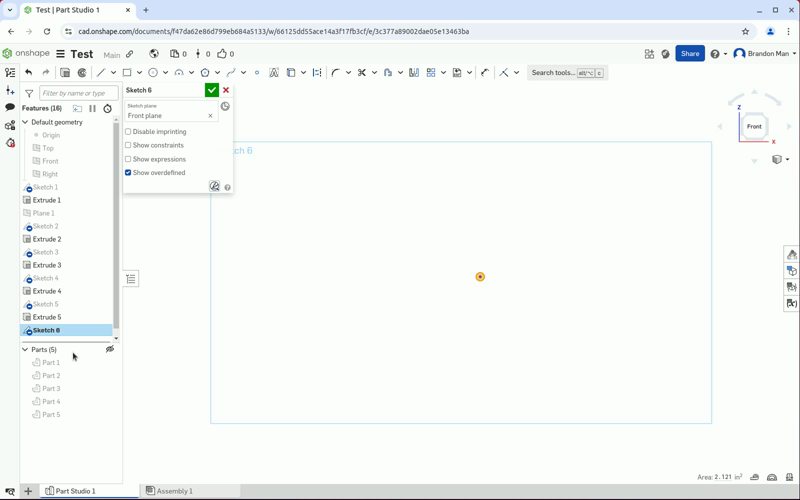
key(shift+e)
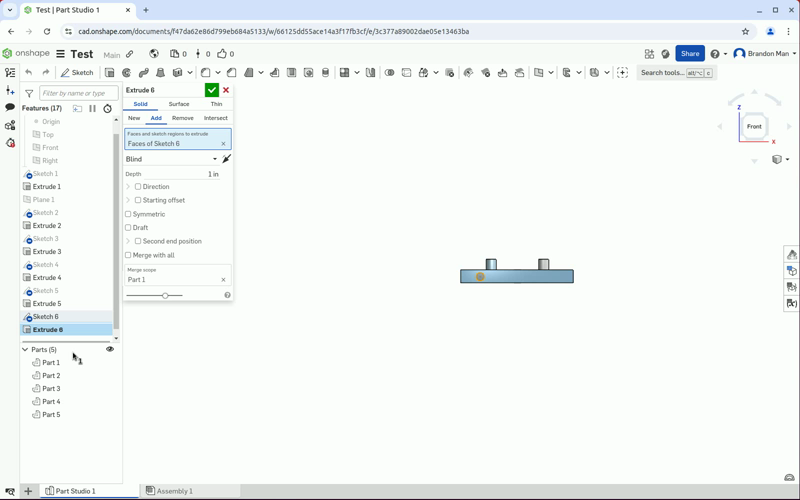
mouse_move(143, 106)
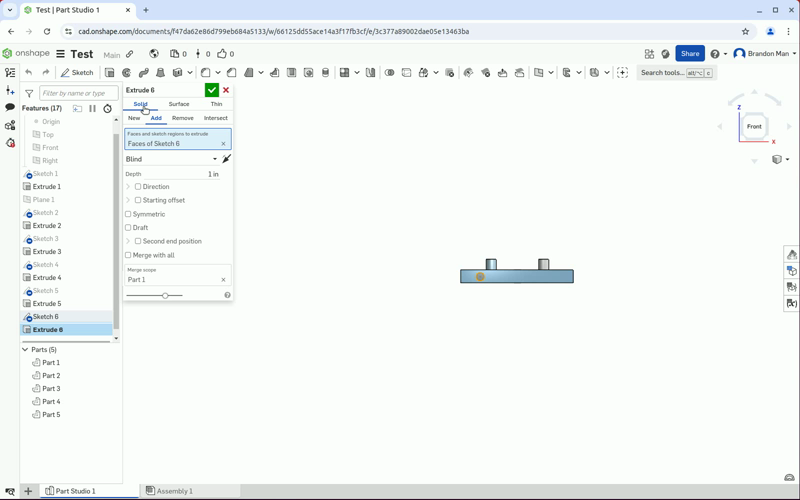
click(143, 106)
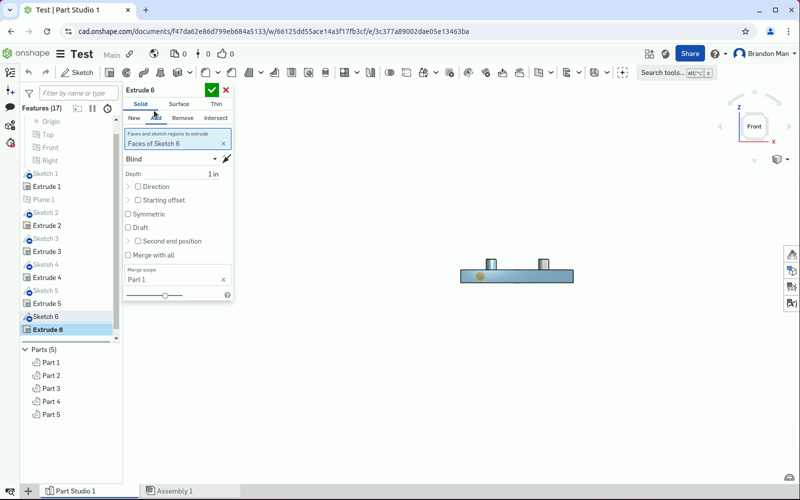
mouse_move(186, 120)
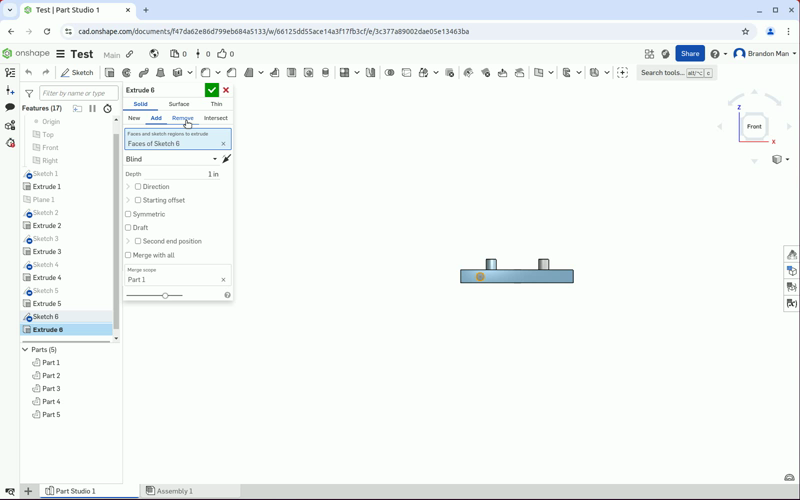
click(186, 120)
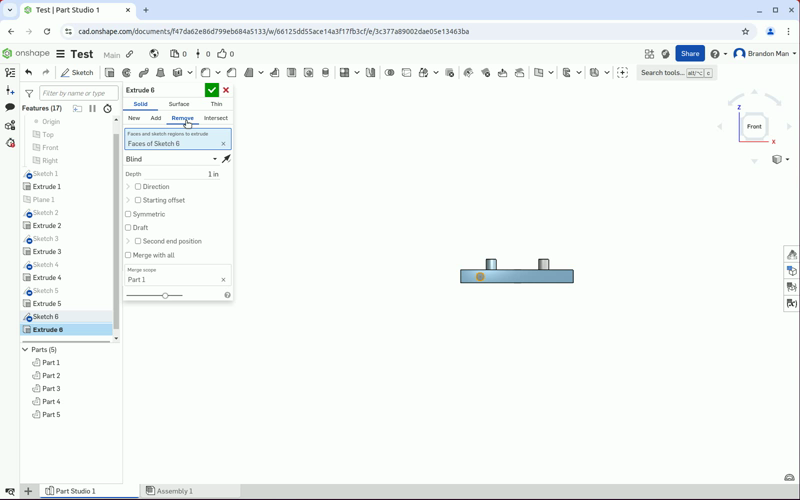
key(tab, 4)
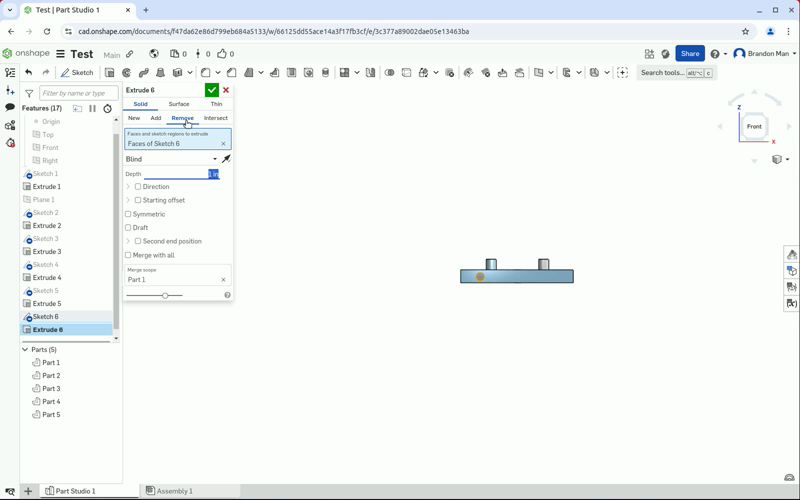
text(9.147)
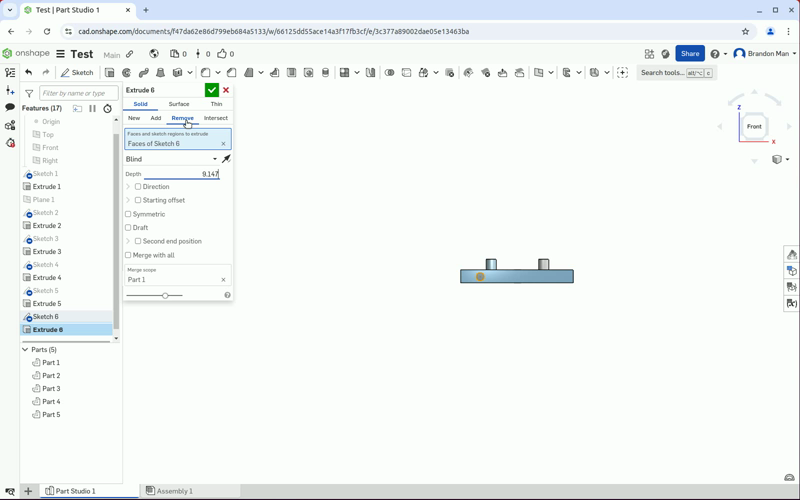
key(tab, 6)
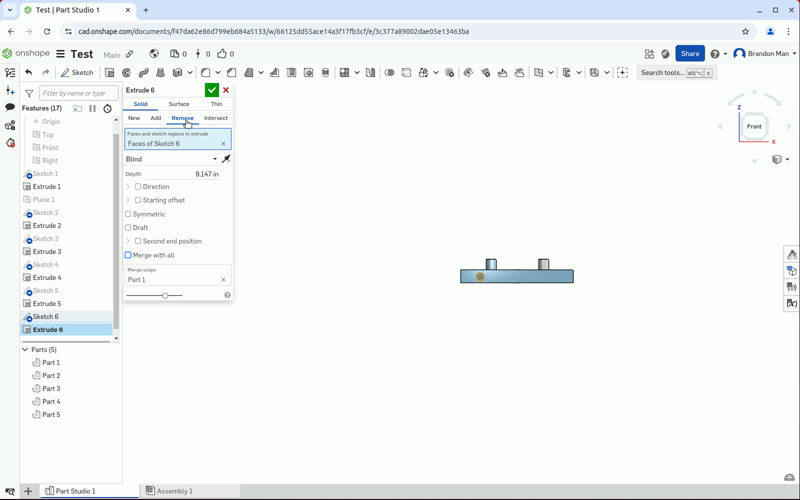
key(space)
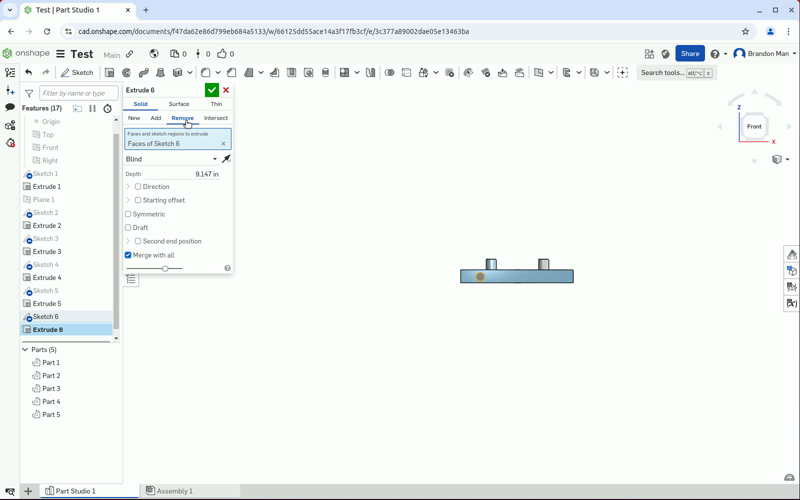
key(enter)
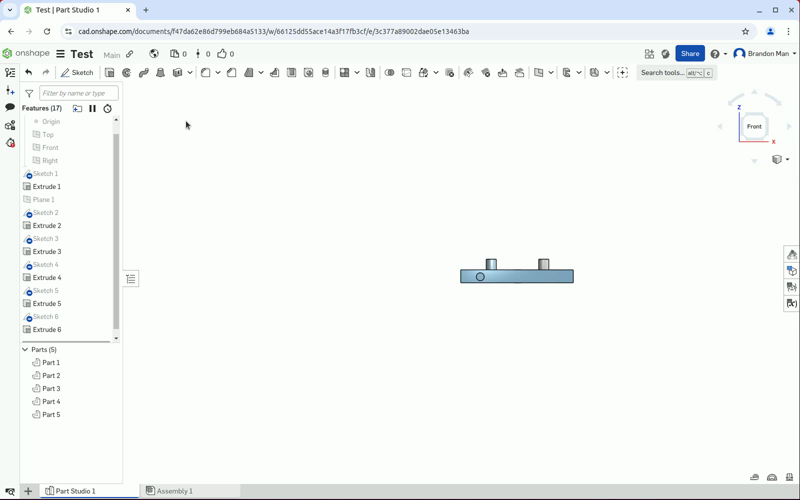
key(shift+h)
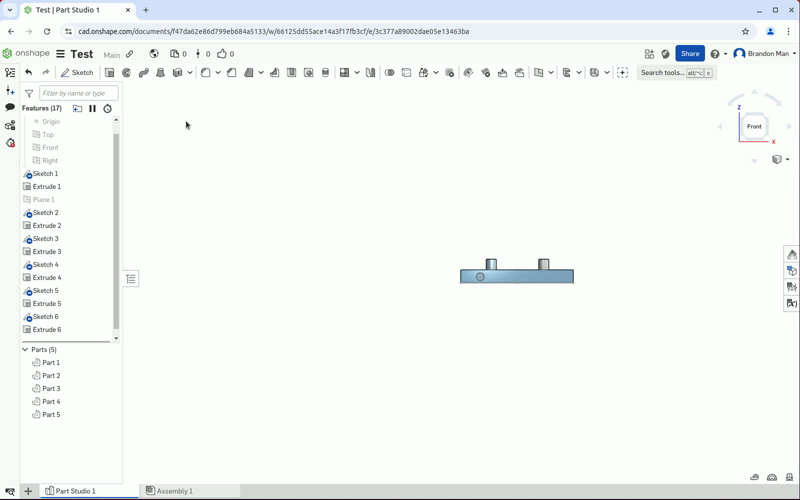
key(shift+h)
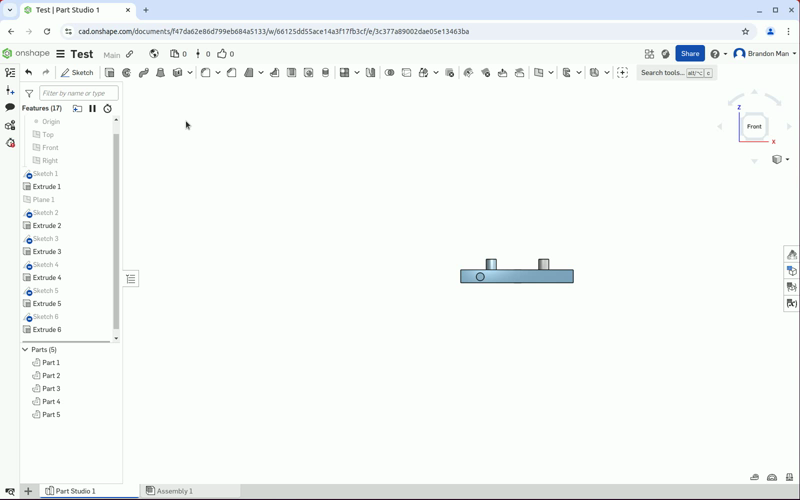
mouse_move(69, 176)
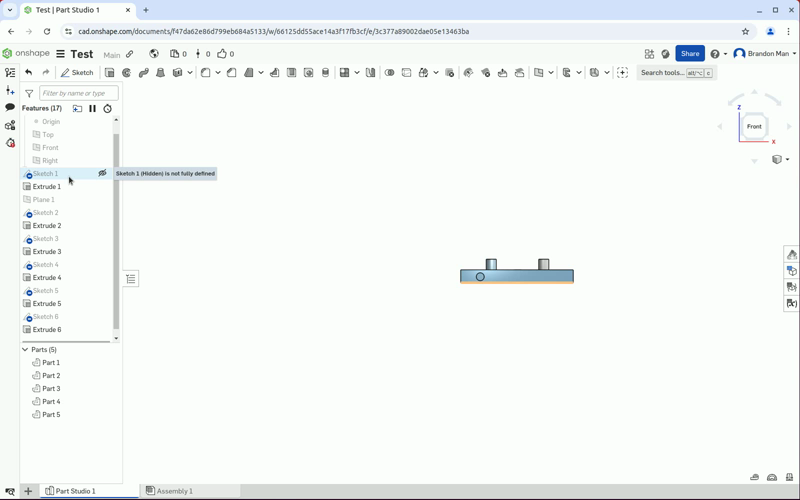
click(69, 176)
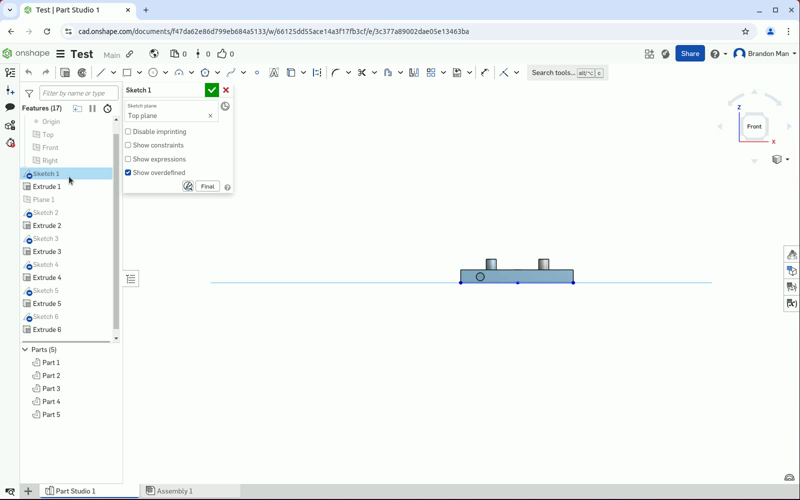
mouse_move(229, 92)
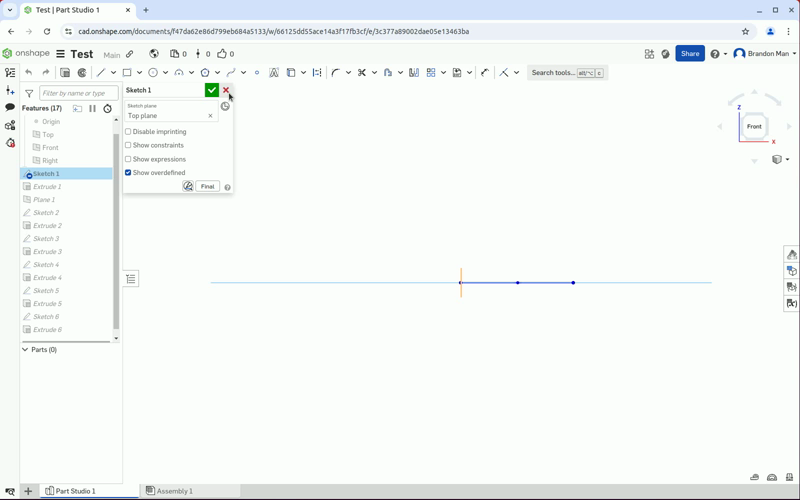
click(229, 92)
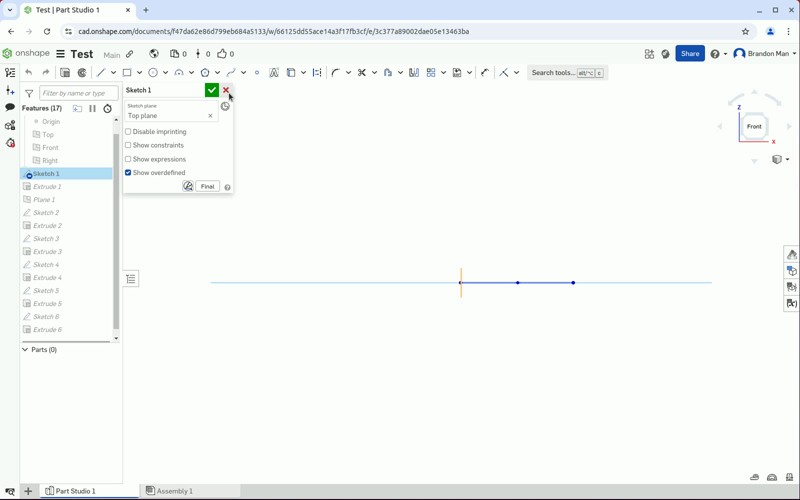
key(shift+s)
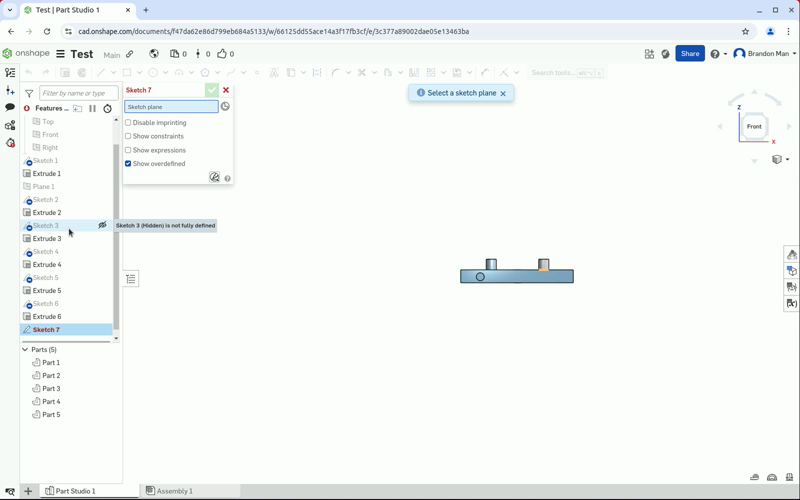
scroll(3)
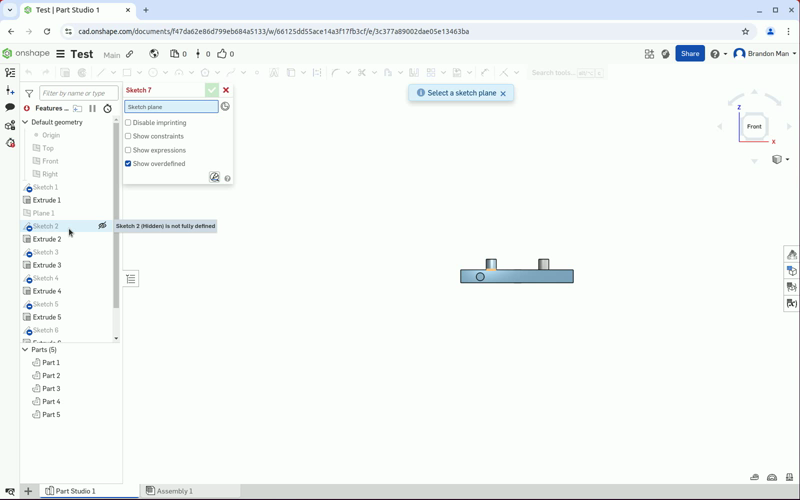
mouse_move(69, 163)
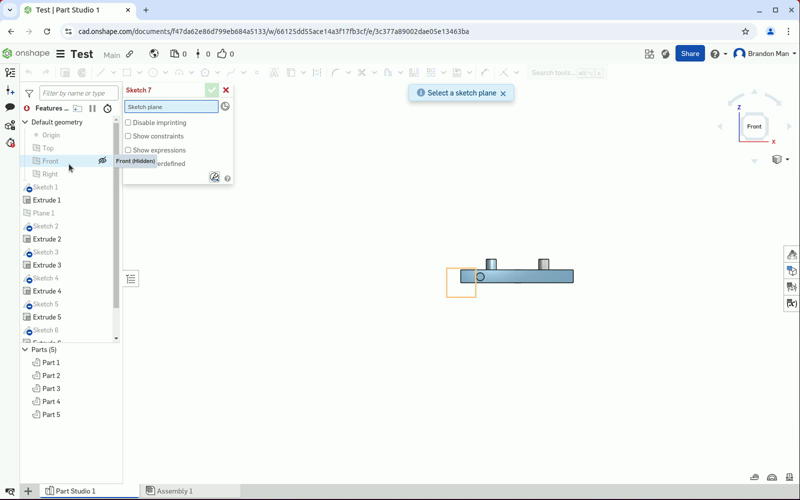
click(69, 163)
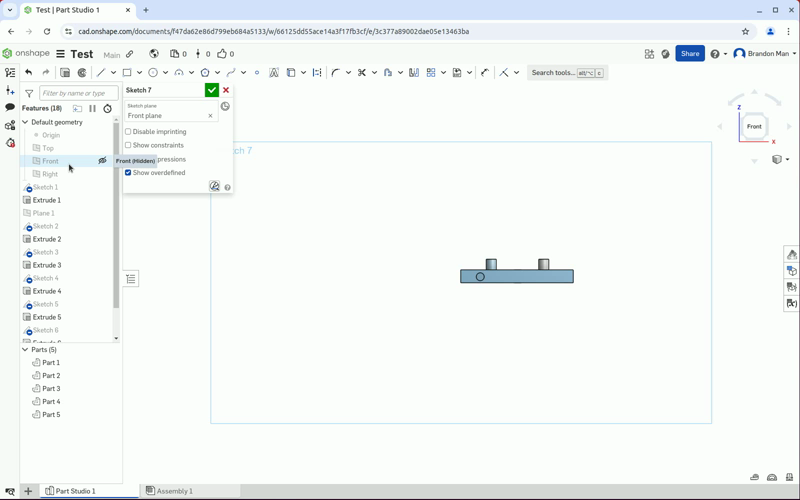
mouse_move(73, 352)
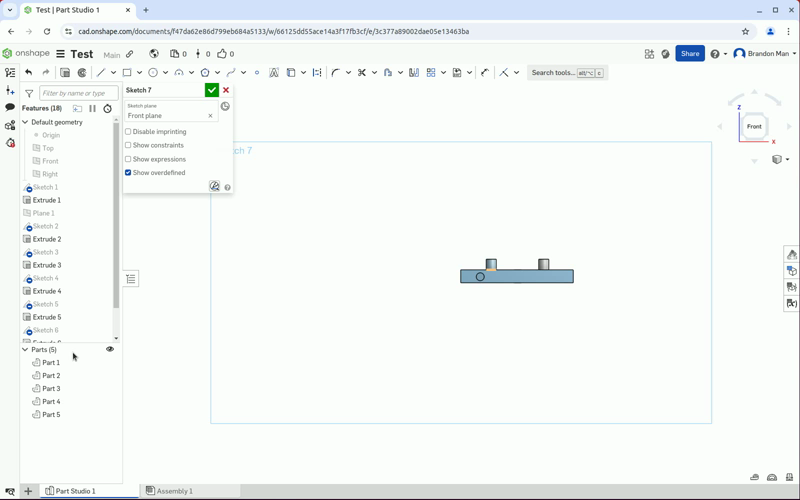
key(y)
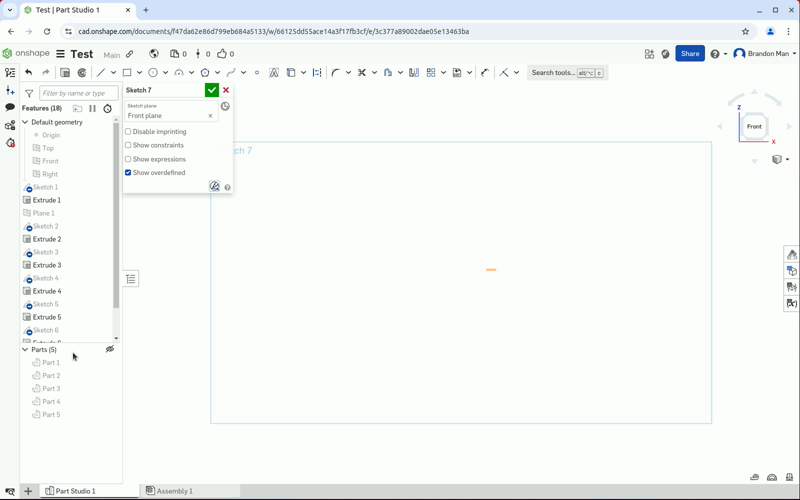
key(c)
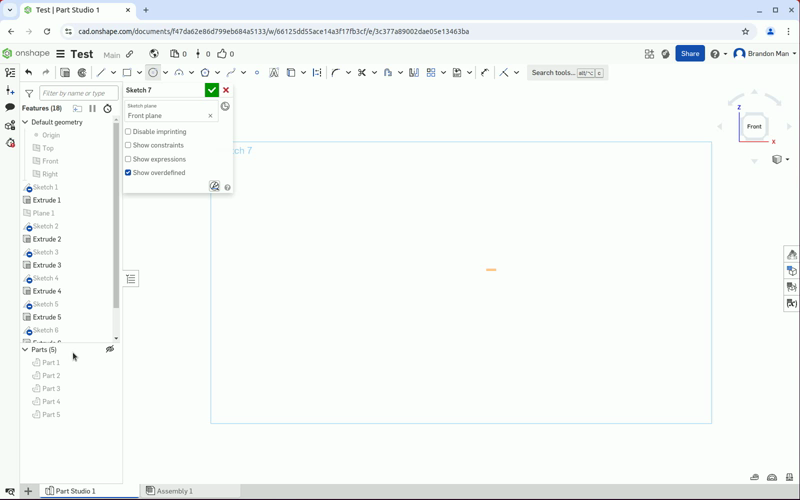
key_down(shift)
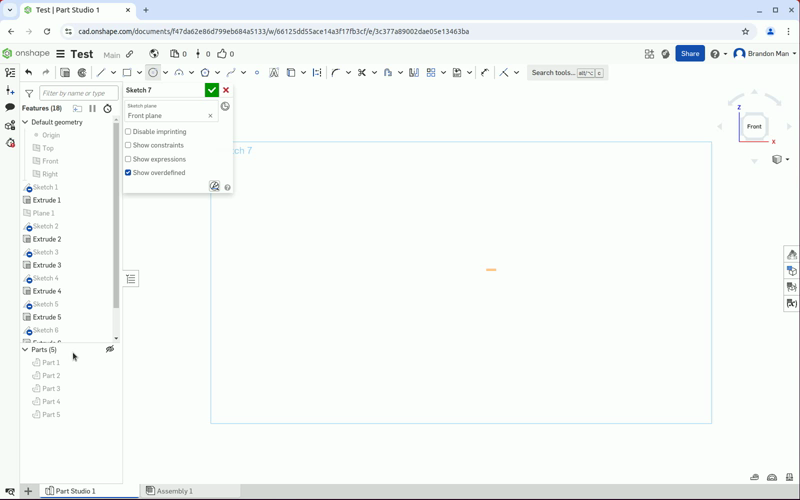
mouse_move(558, 276)
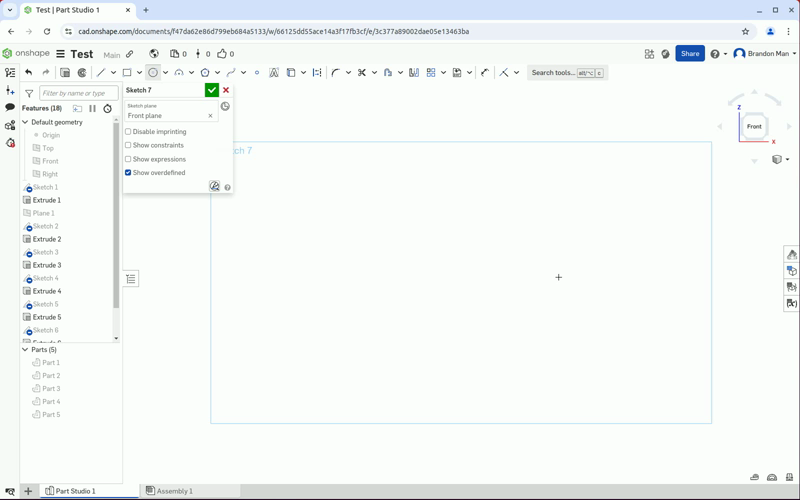
click(558, 276)
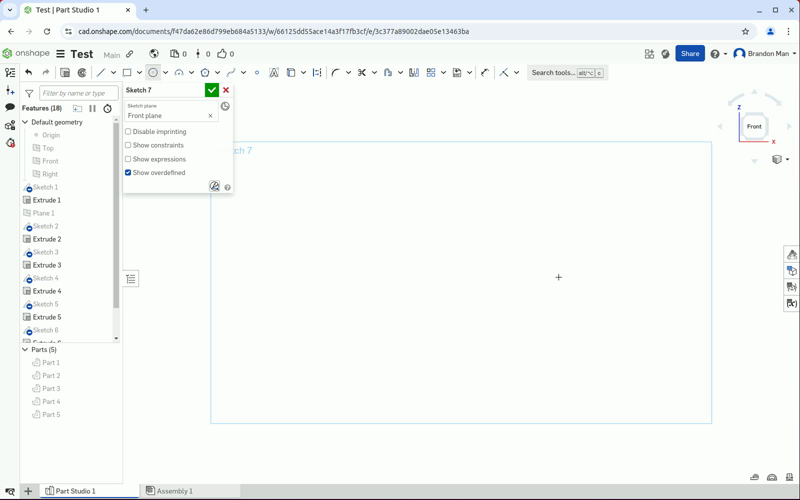
key_up(shift)
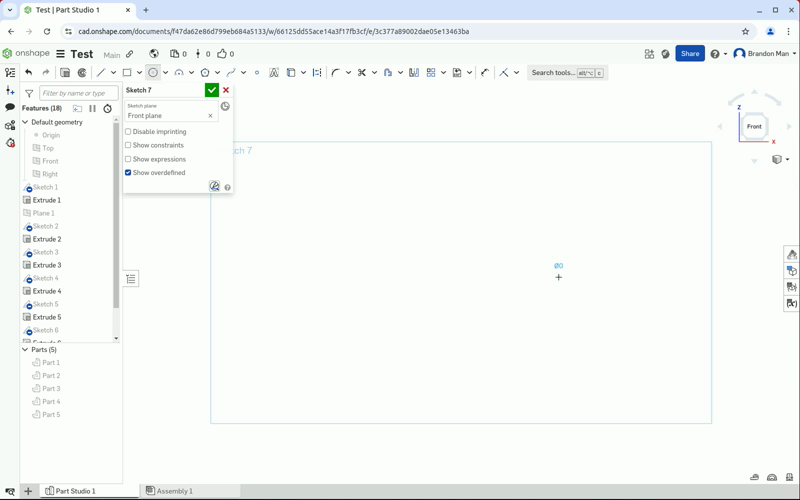
mouse_move(562, 276)
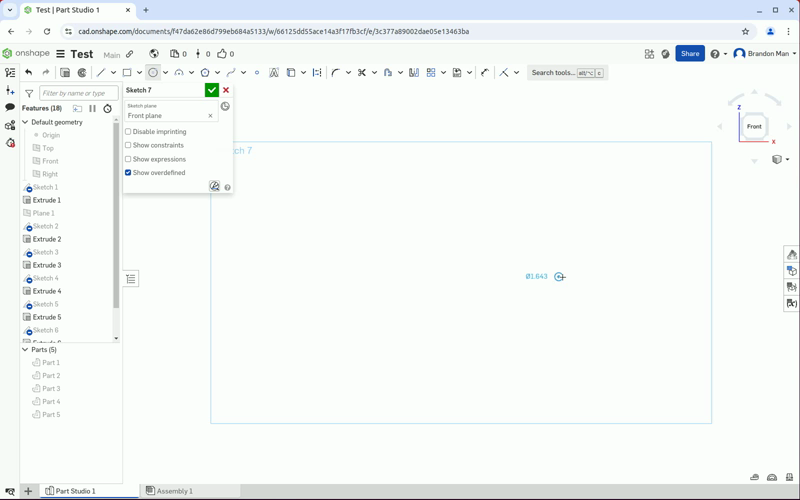
click(562, 276)
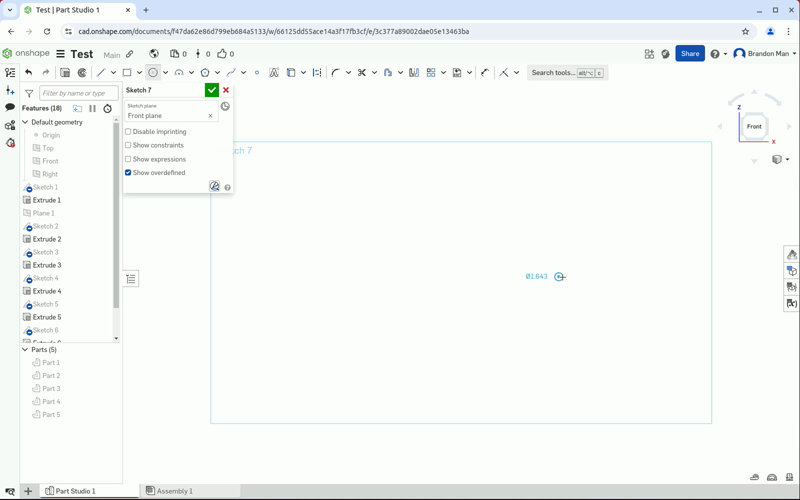
key(esc)
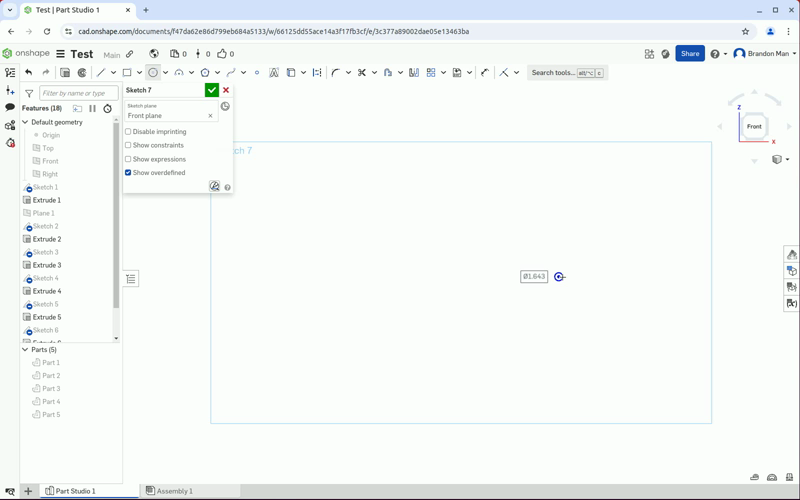
mouse_move(557, 279)
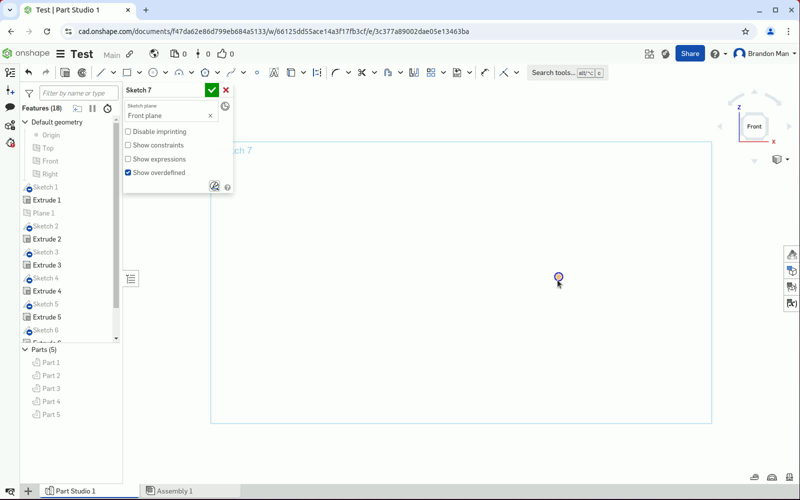
scroll(6)
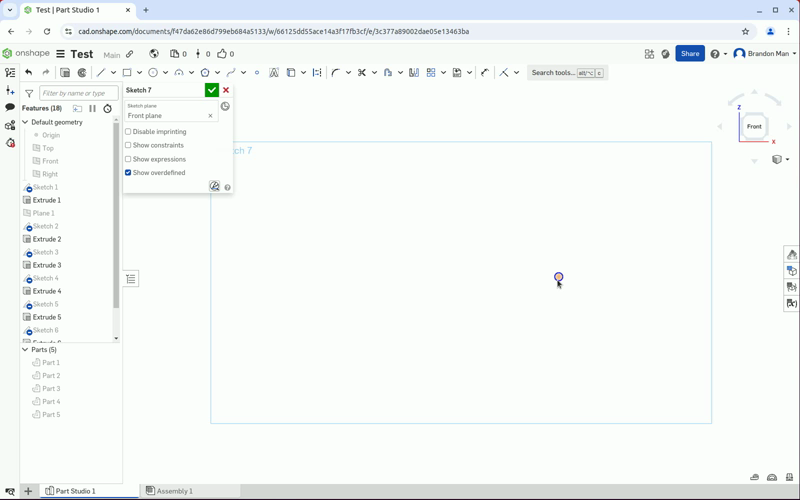
scroll(6)
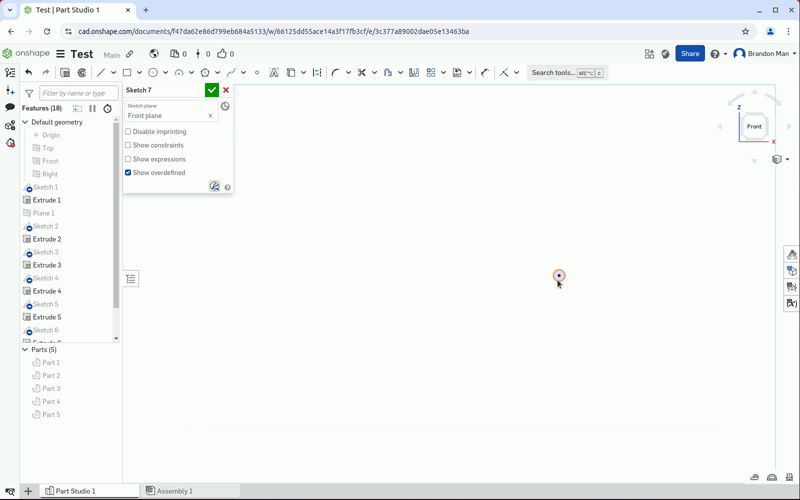
scroll(6)
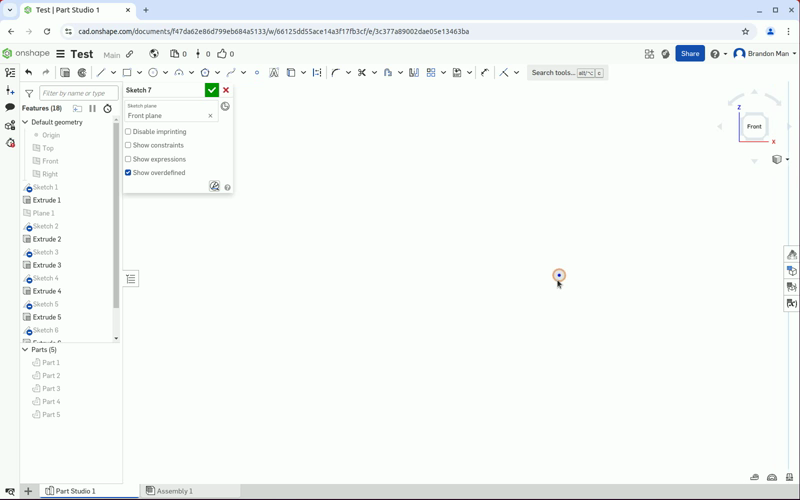
scroll(6)
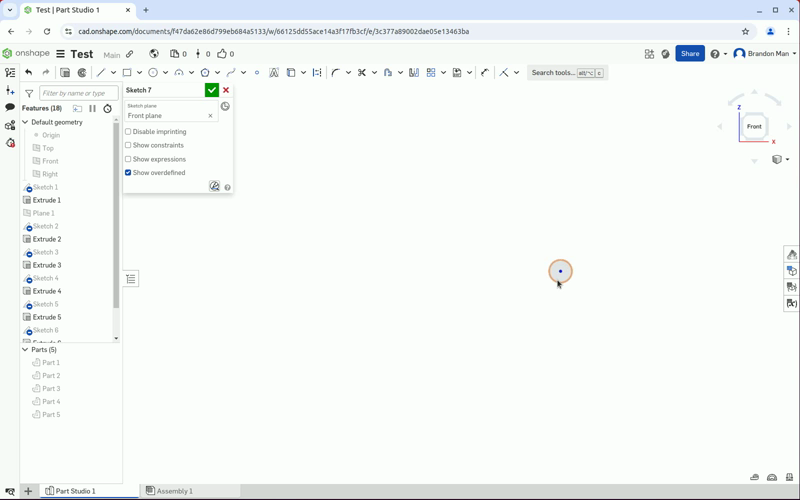
scroll(6)
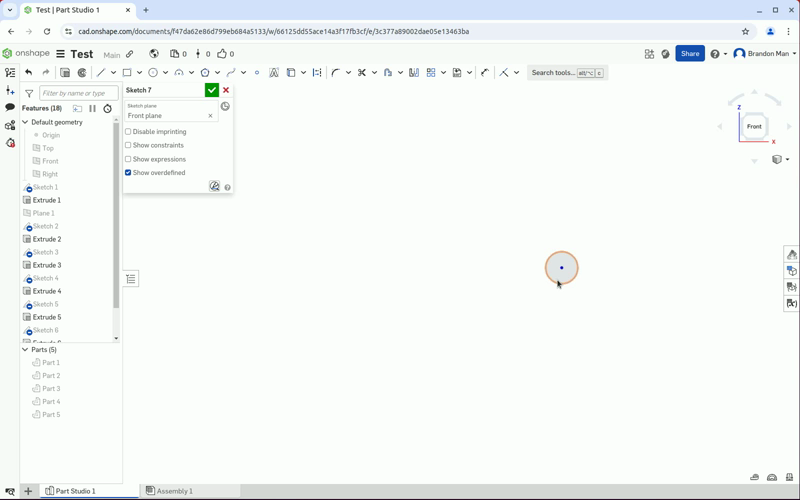
scroll(6)
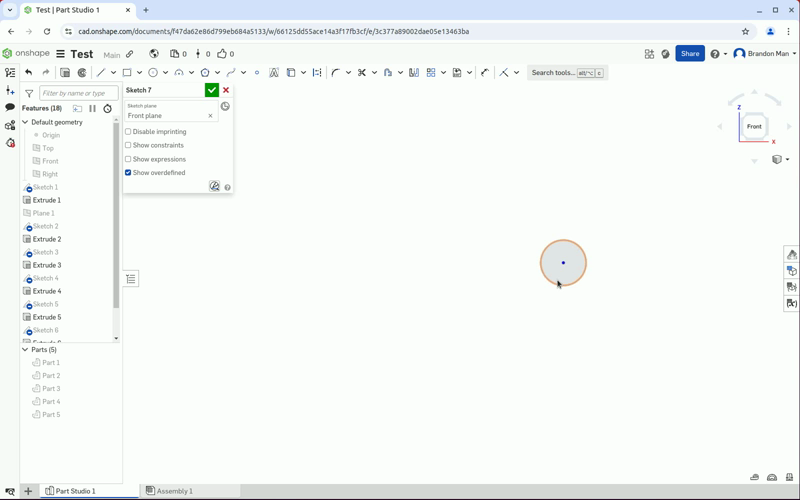
scroll(6)
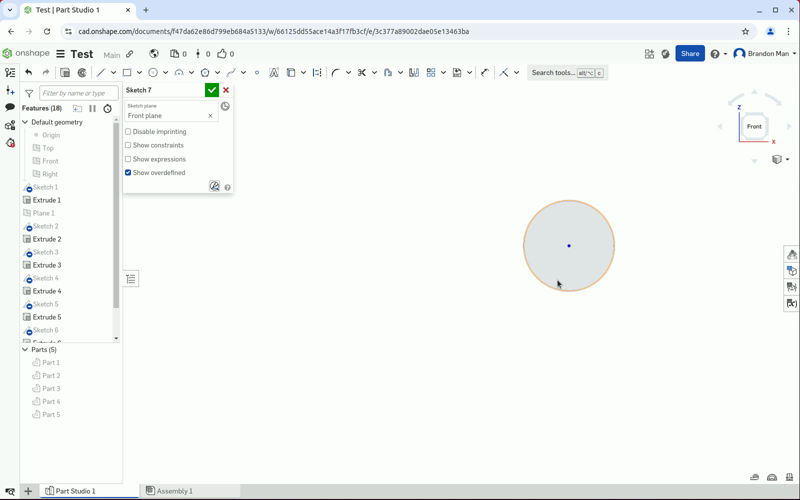
click(557, 279)
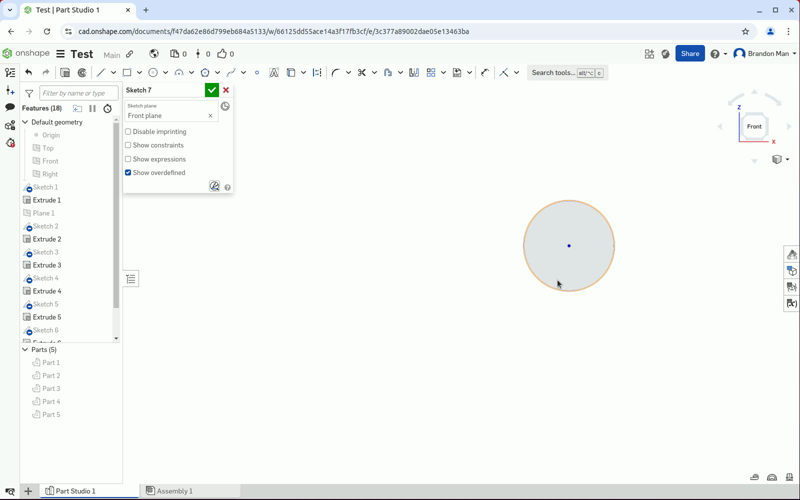
scroll(-6)
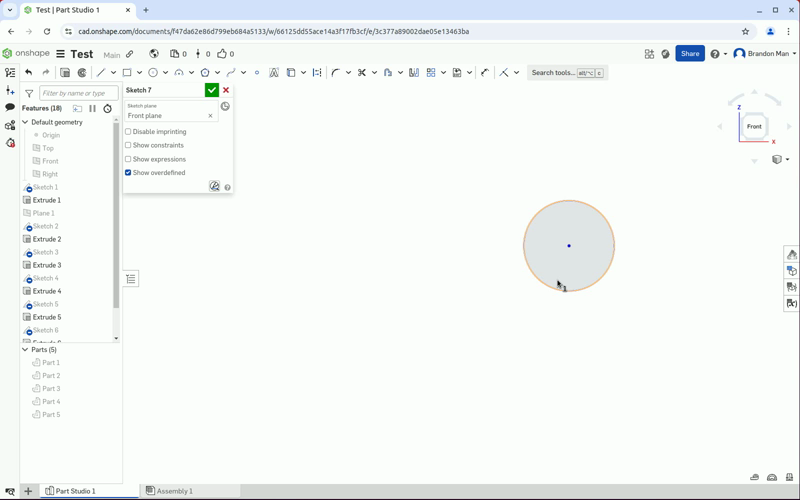
scroll(-6)
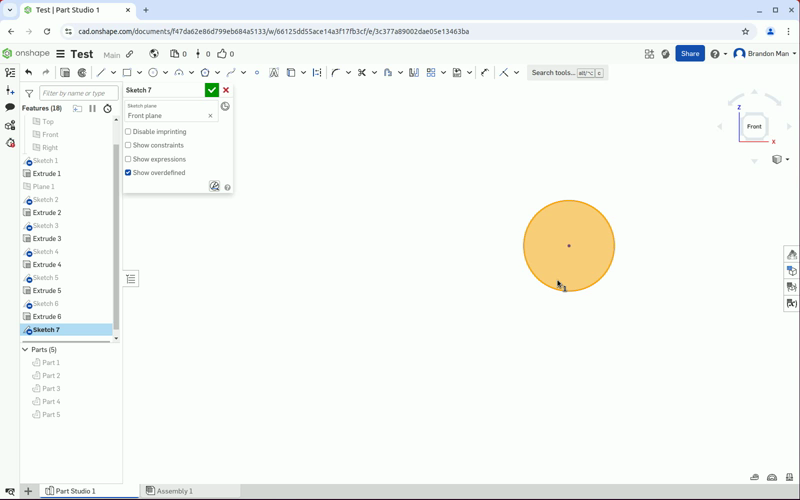
scroll(-6)
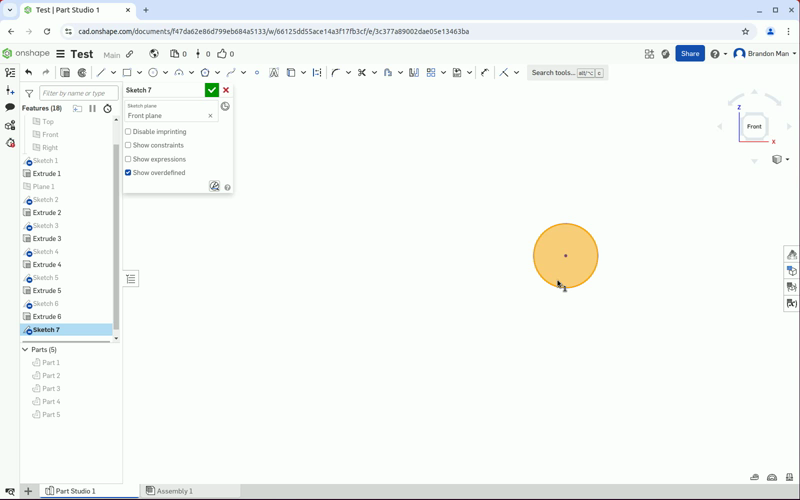
scroll(-6)
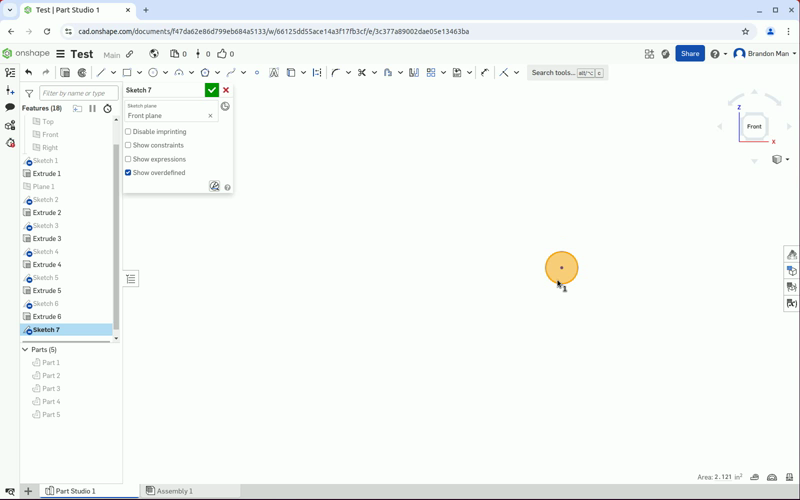
scroll(-6)
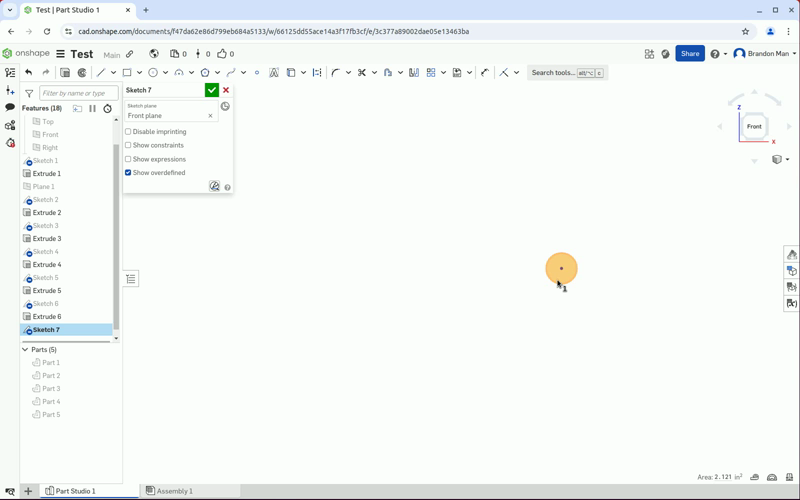
scroll(-6)
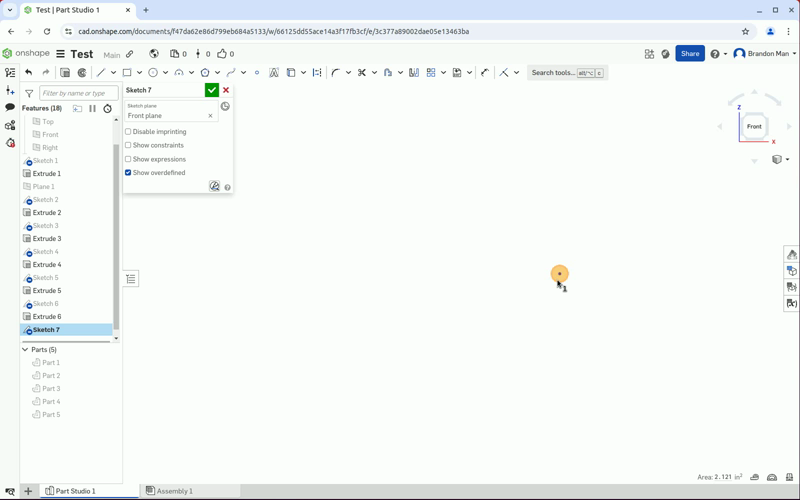
scroll(-6)
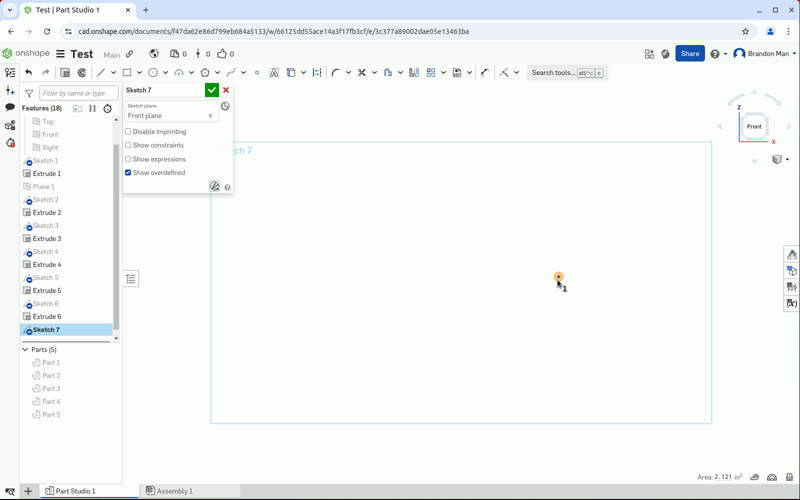
mouse_move(73, 352)
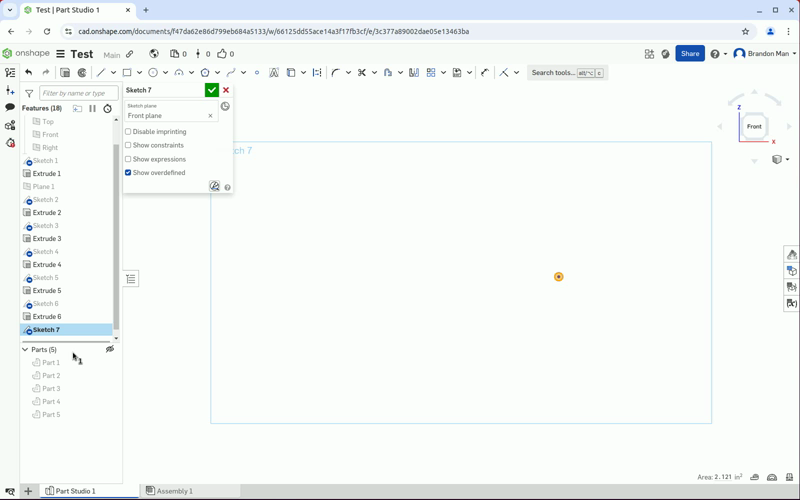
key(shift+y)
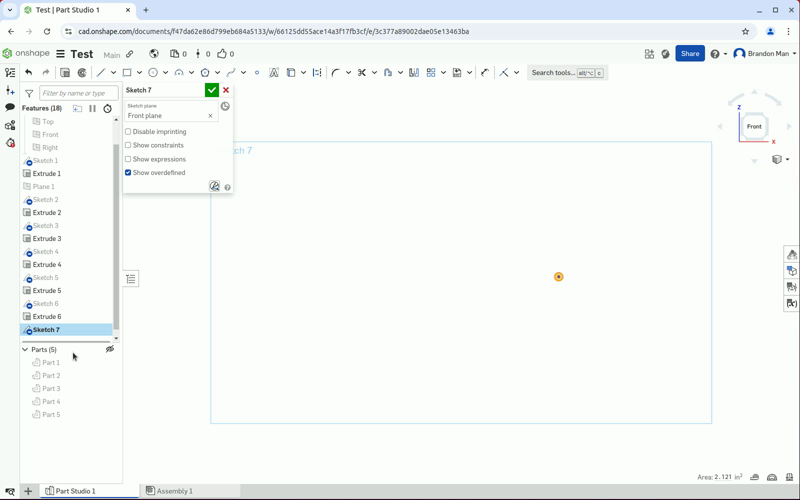
key(shift+e)
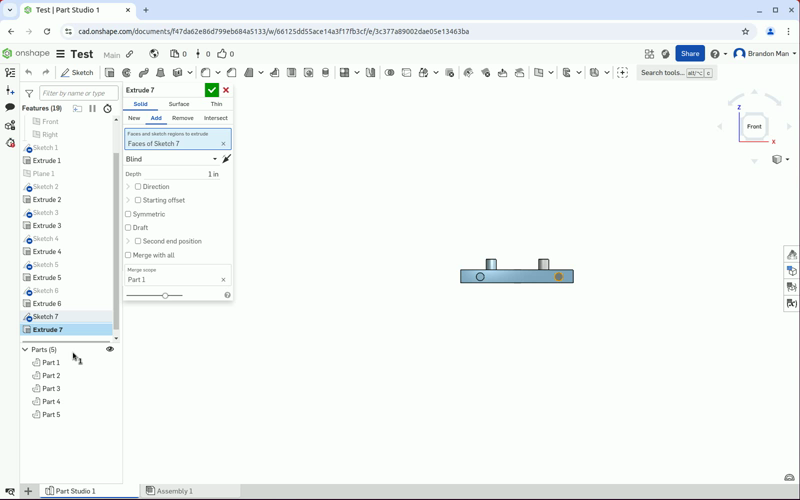
mouse_move(143, 106)
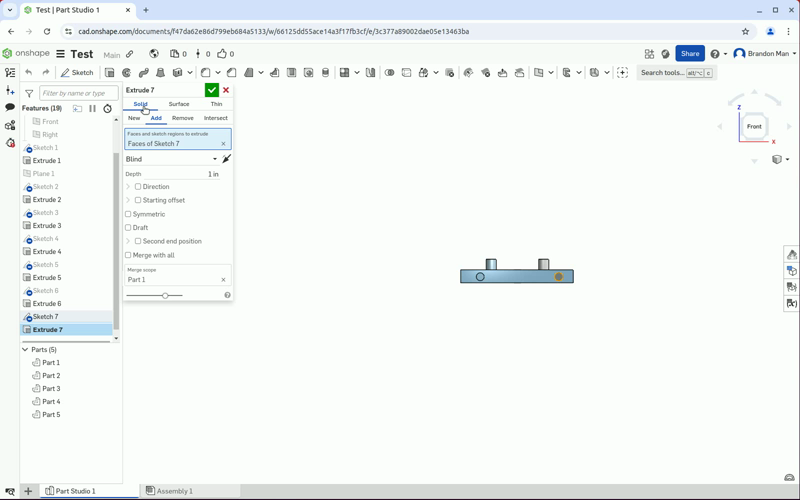
click(143, 106)
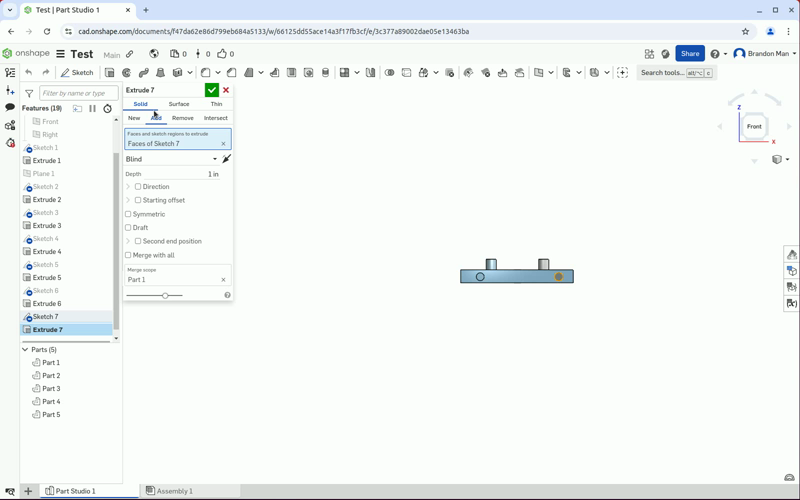
mouse_move(186, 120)
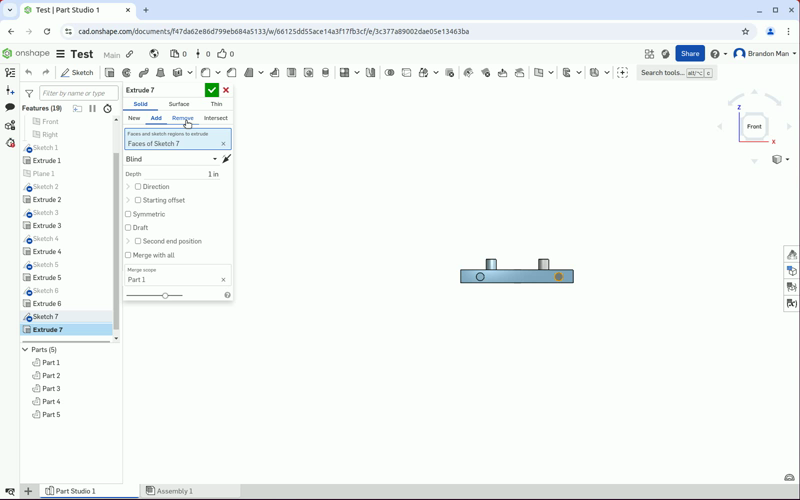
click(186, 120)
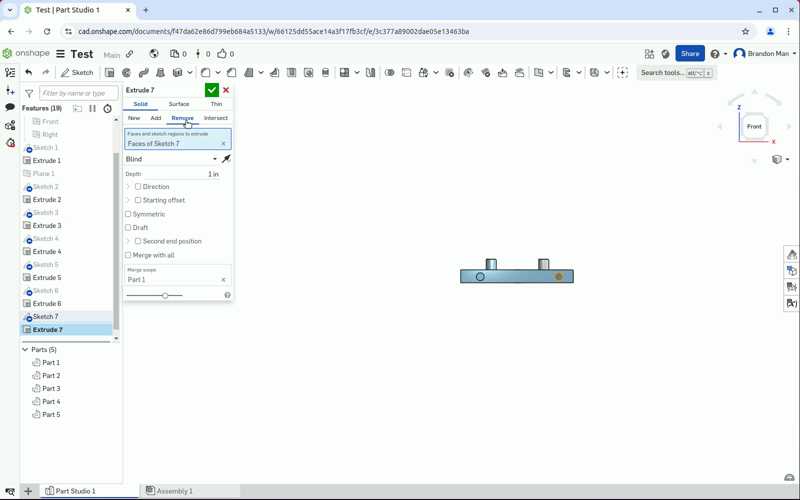
key(tab, 4)
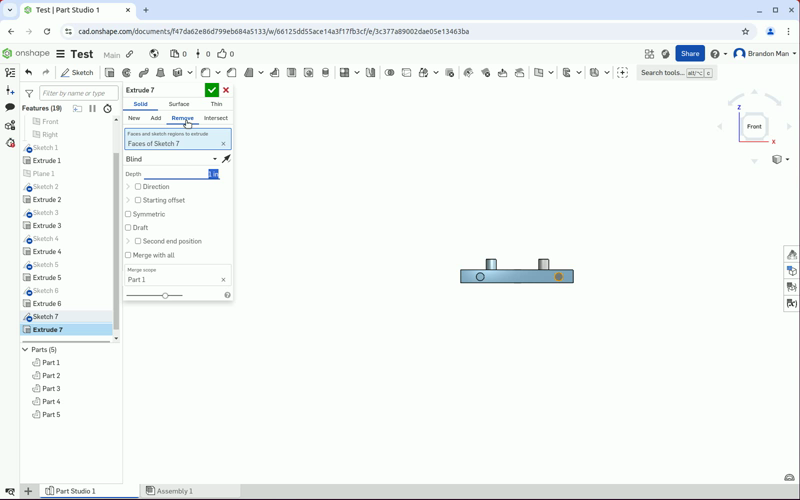
text(9.147)
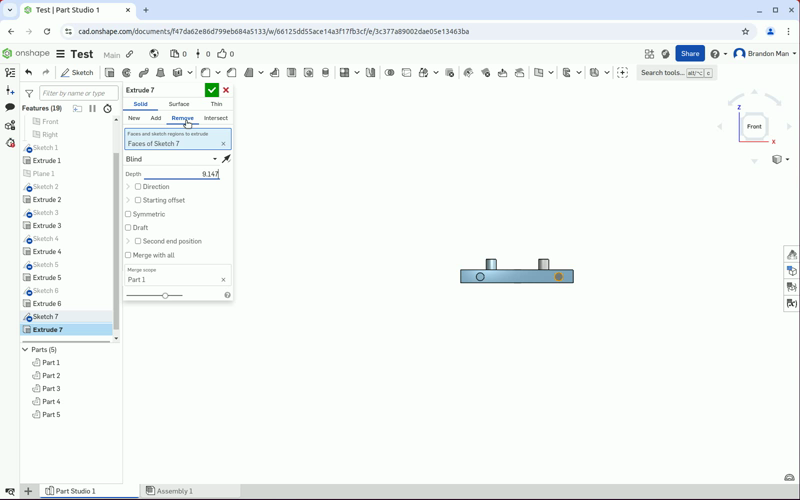
key(tab, 6)
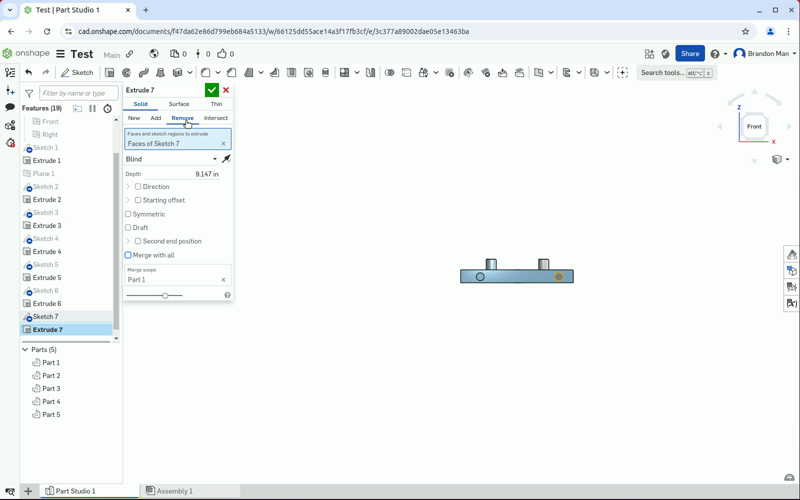
key(space)
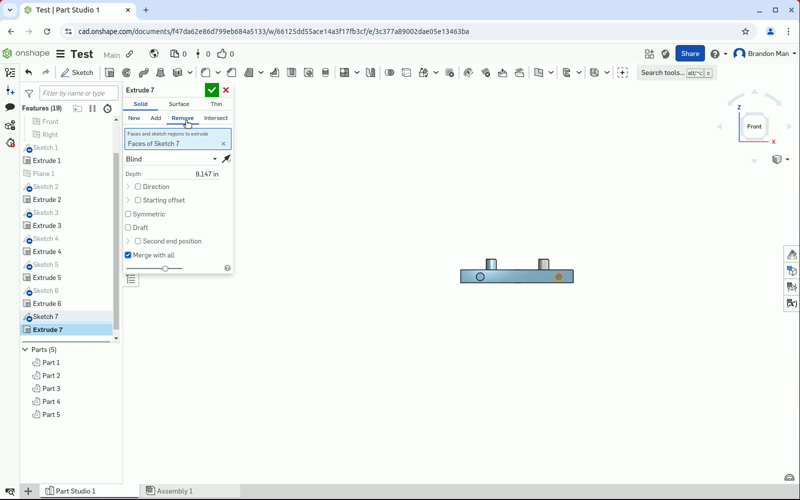
key(enter)
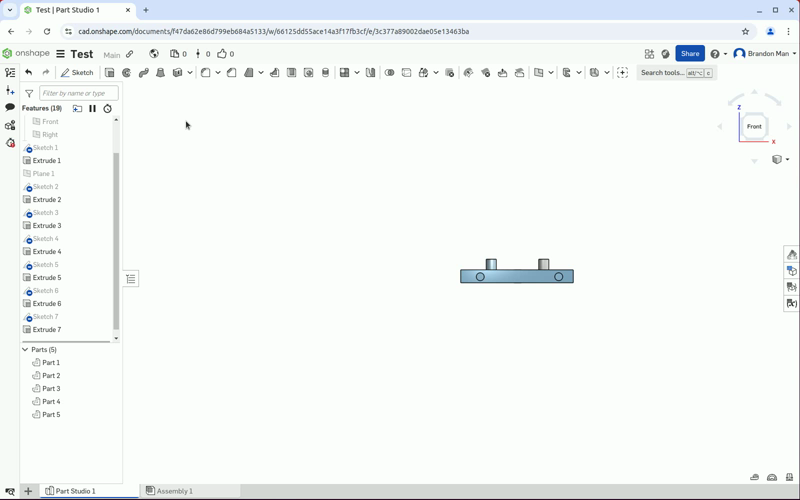
key(shift+h)
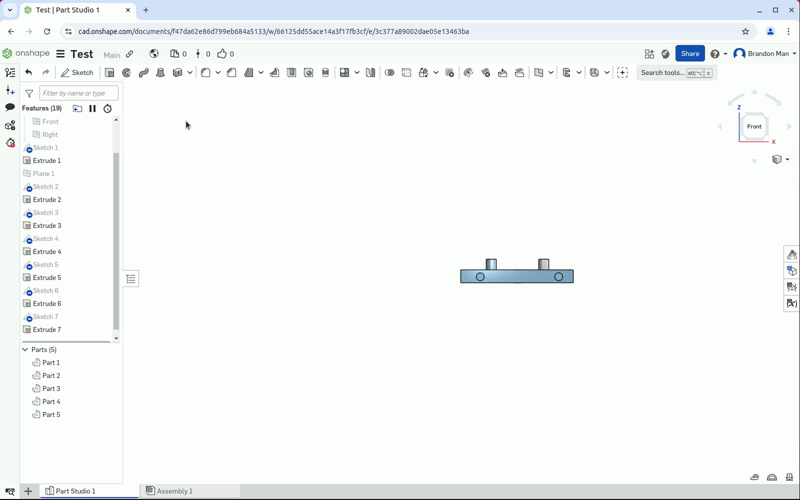
key(shift+h)
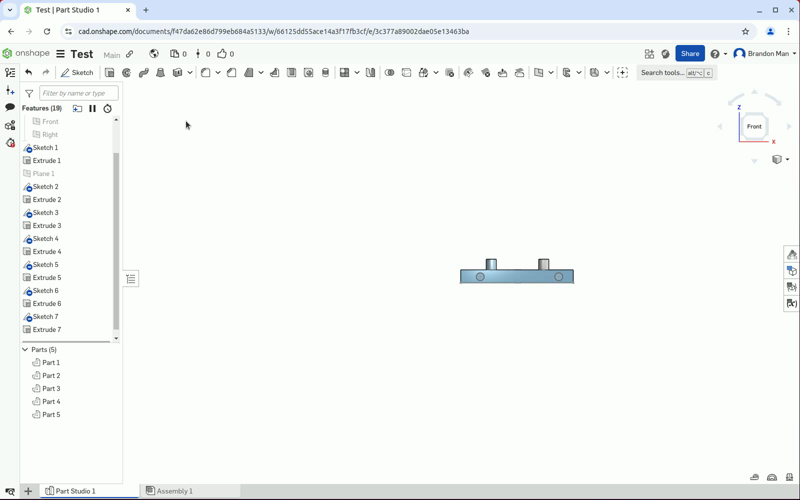
key(shift+7)
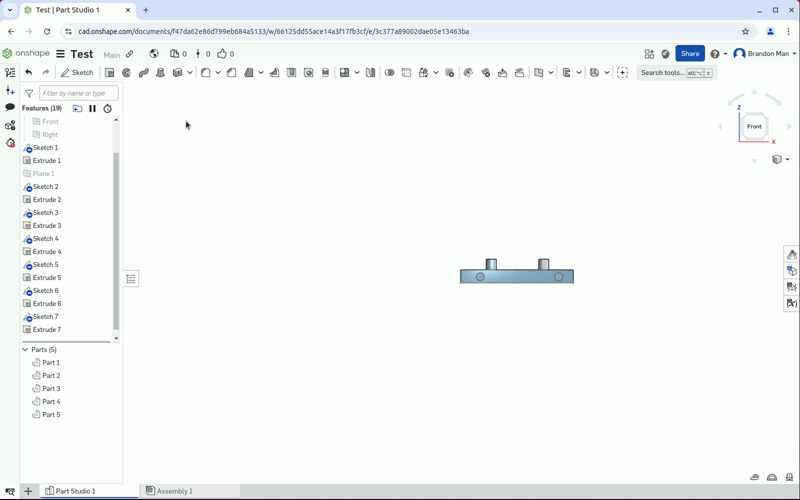
key(left, 2)
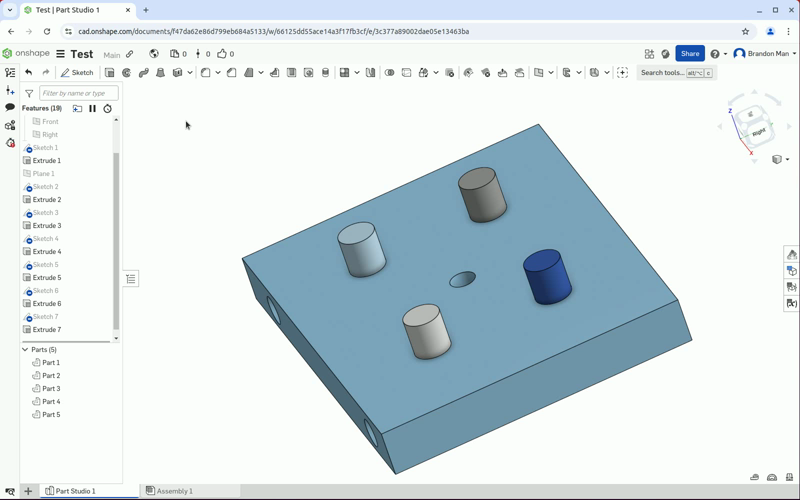
key(down, 2)
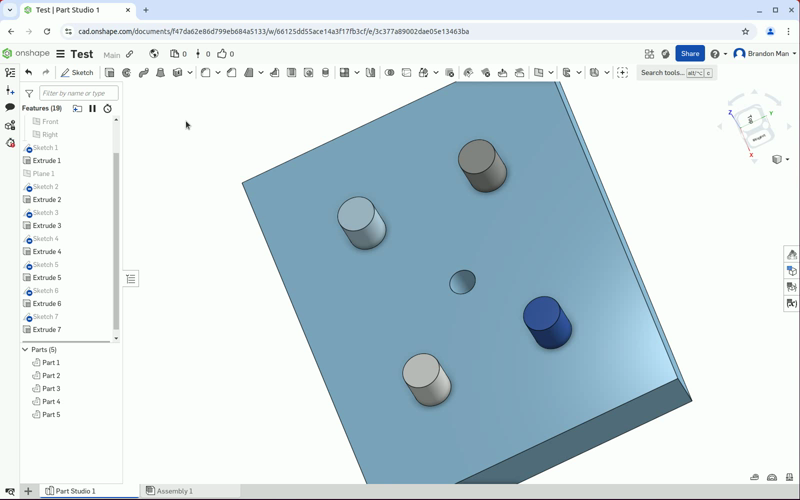
key(up, 2)
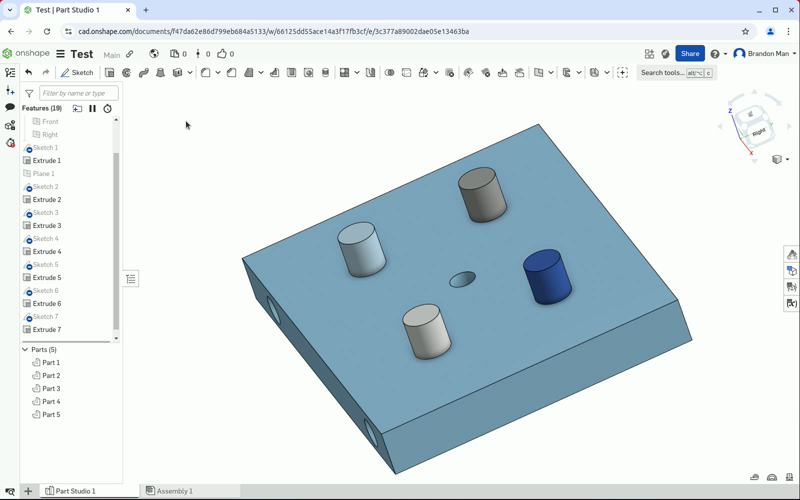
key(right, 2)
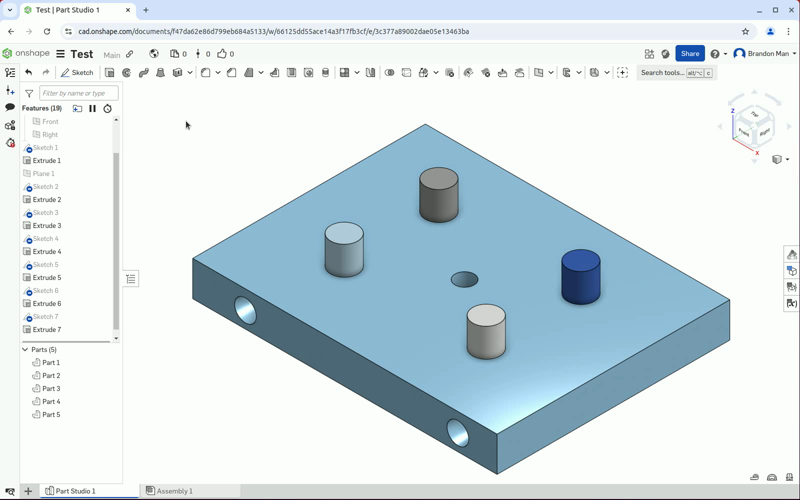
mouse_move(69, 150)
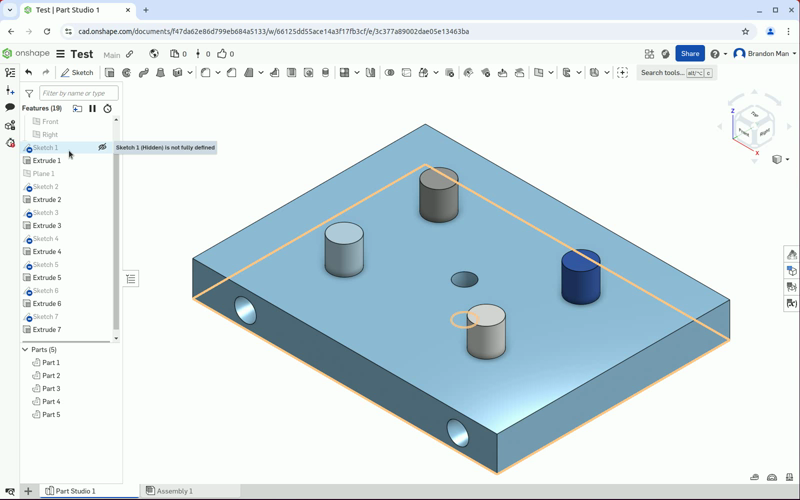
click(69, 150)